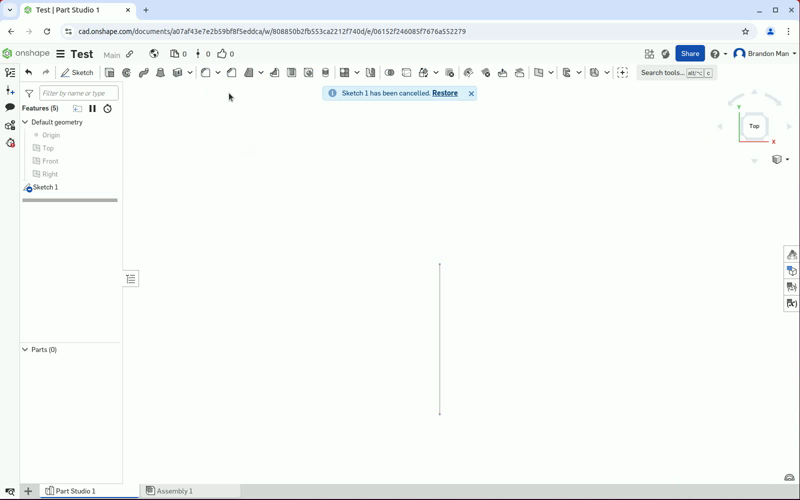
key(shift+h)
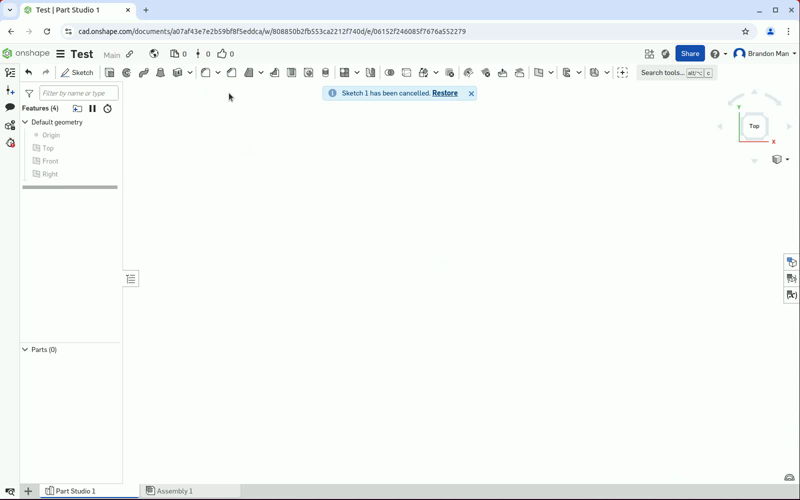
key(shift+s)
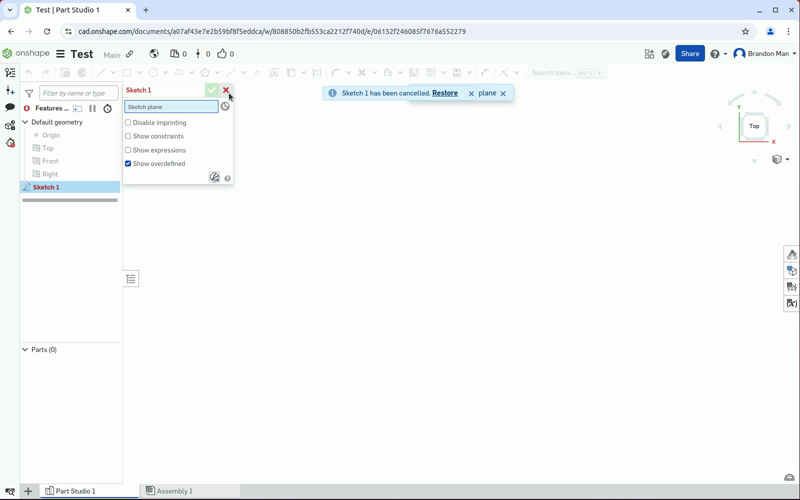
mouse_move(73, 150)
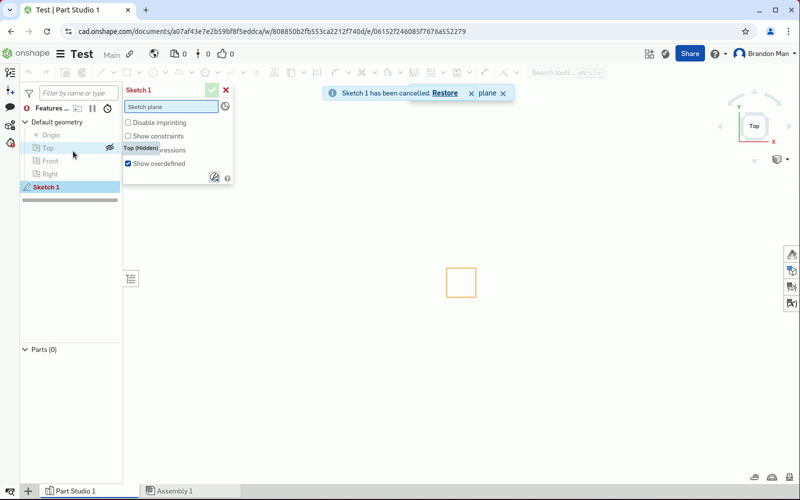
click(73, 150)
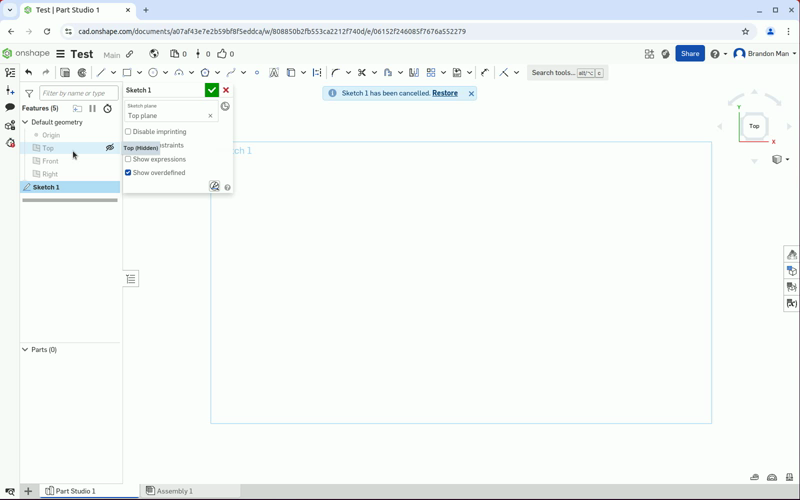
mouse_move(73, 352)
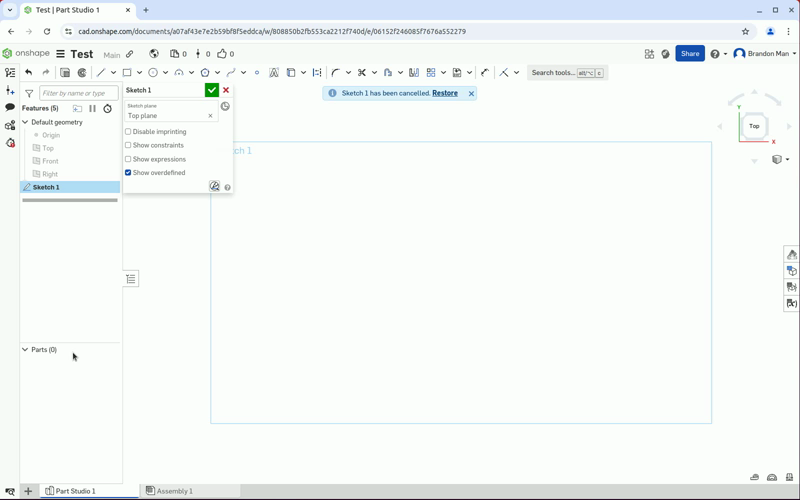
key(y)
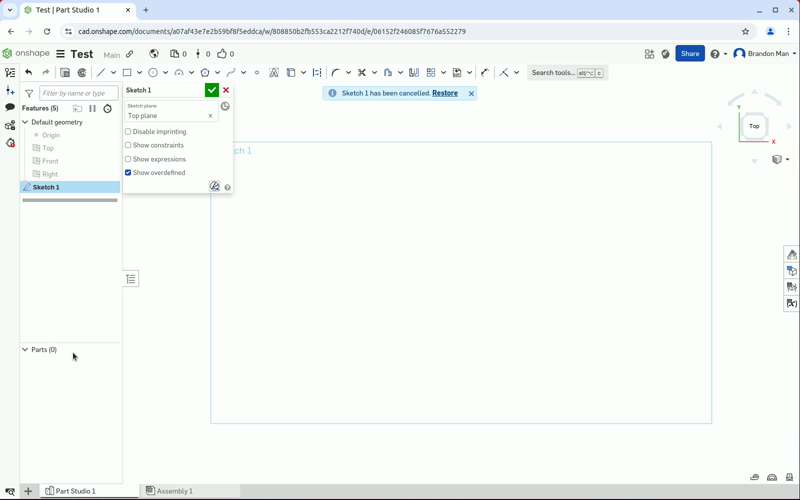
key(l)
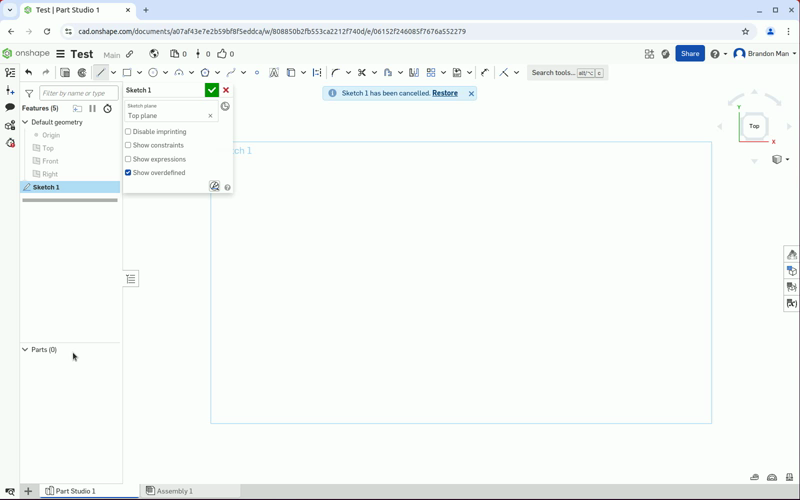
key_down(shift)
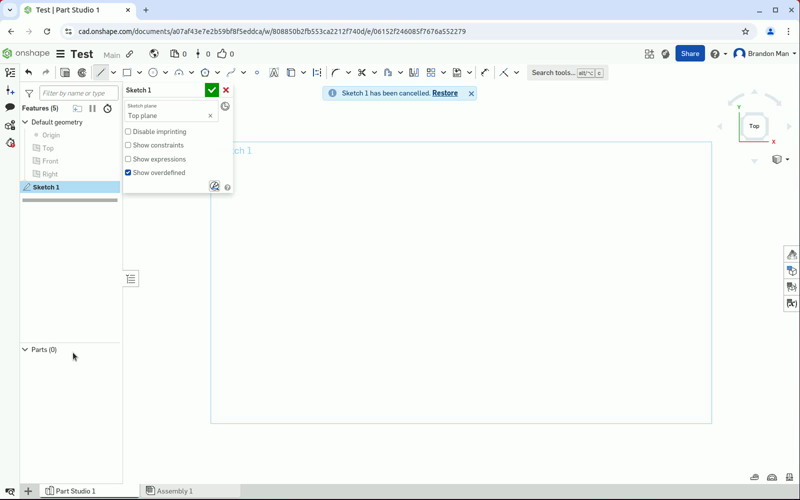
mouse_move(416, 305)
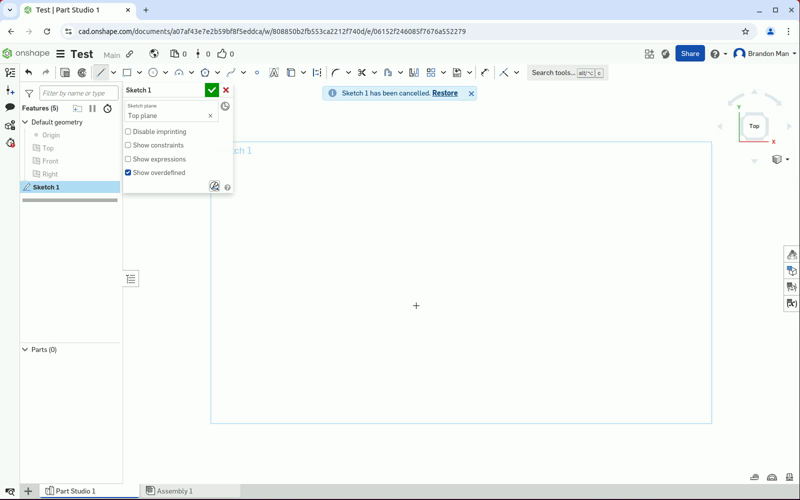
click(416, 305)
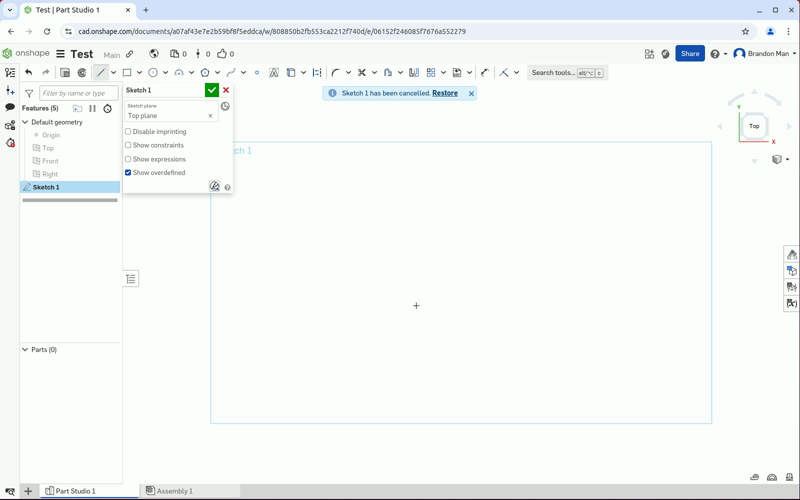
key_up(shift)
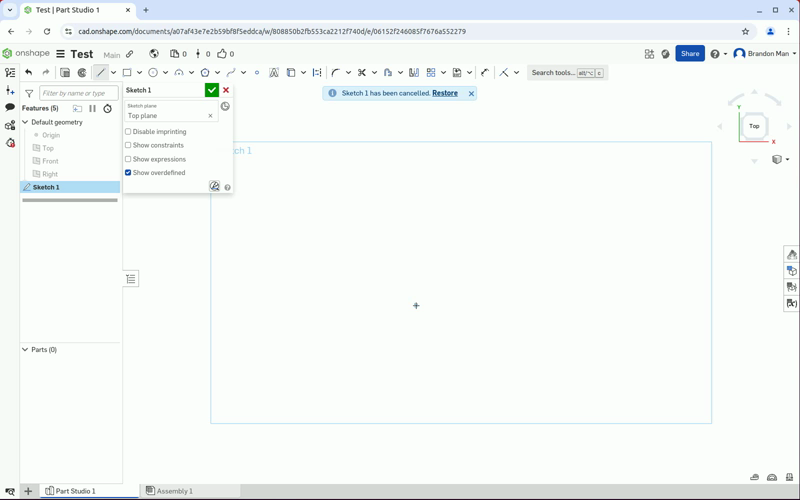
key_down(shift)
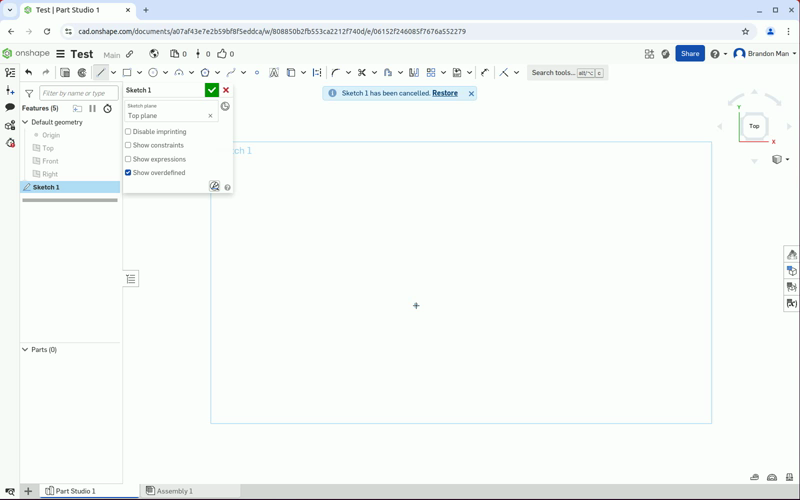
mouse_move(446, 305)
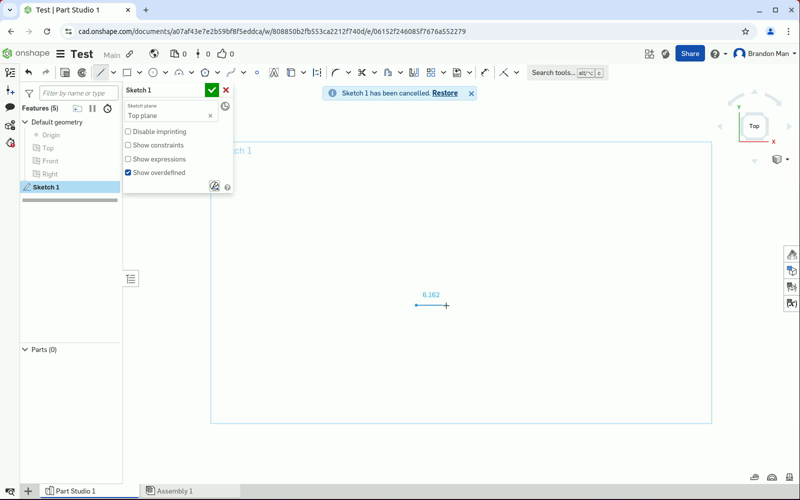
mouse_move(434, 305)
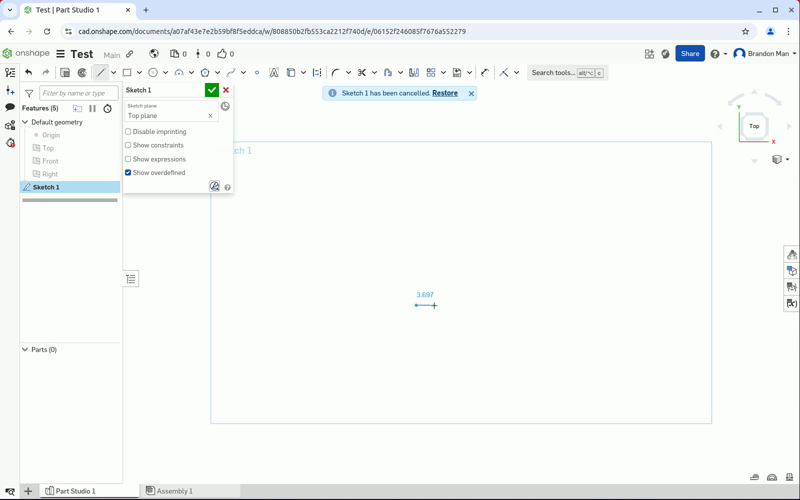
click(434, 305)
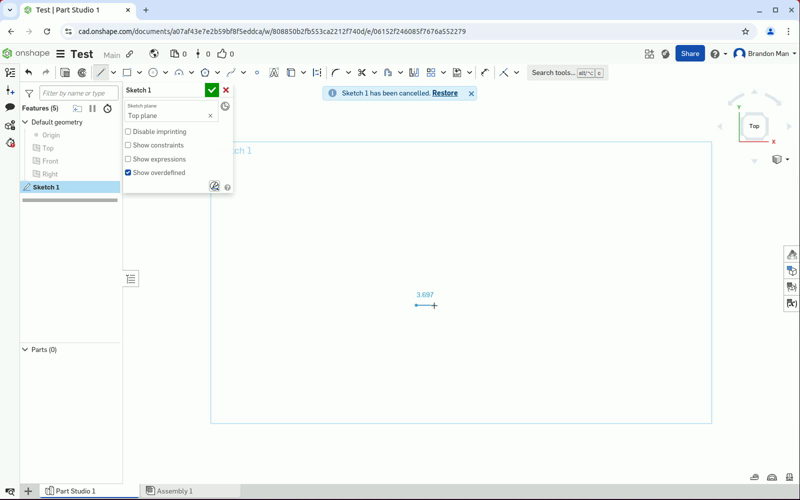
key_up(shift)
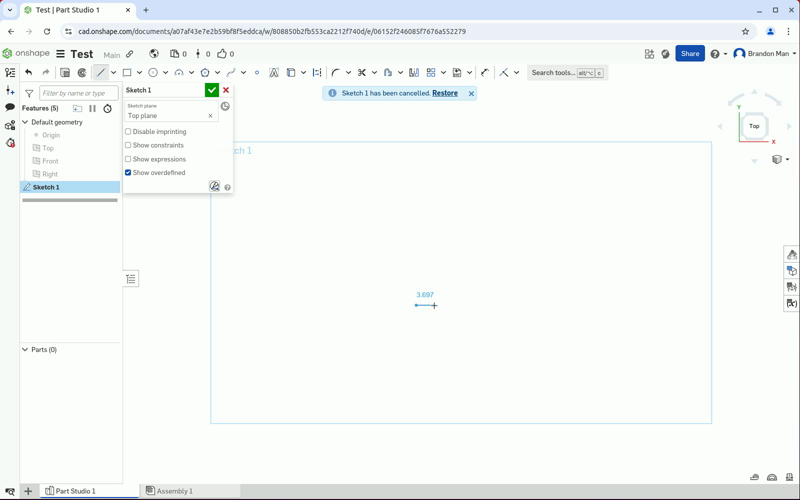
key_down(shift)
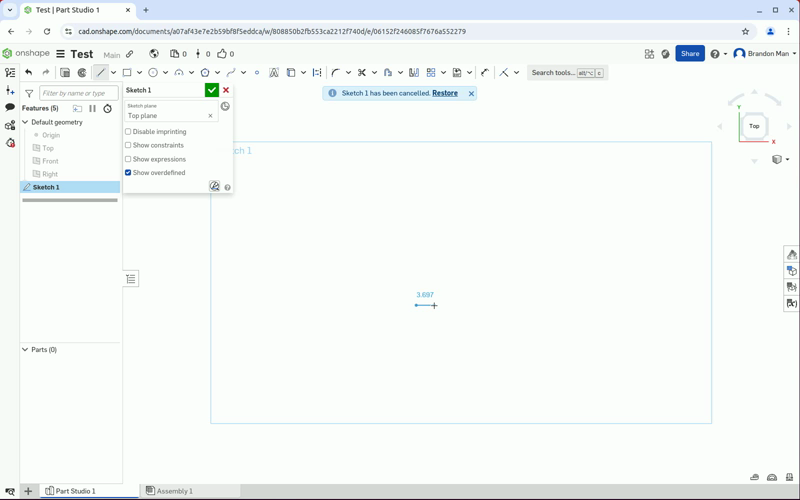
mouse_move(464, 305)
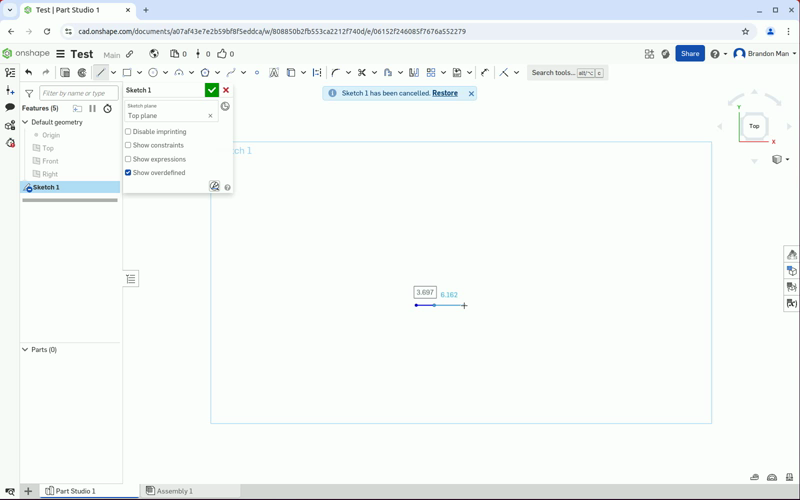
mouse_move(434, 288)
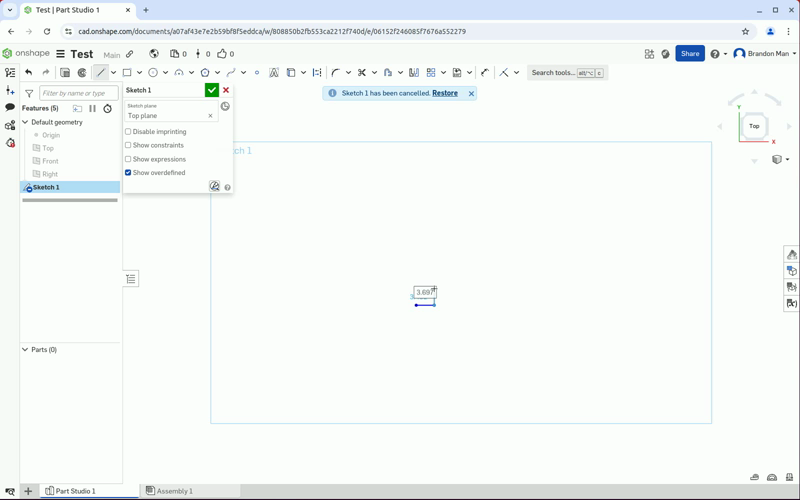
click(434, 288)
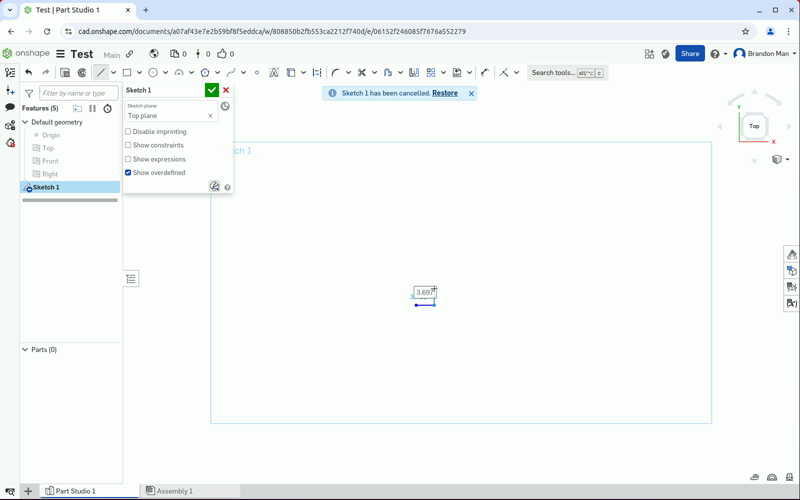
key_up(shift)
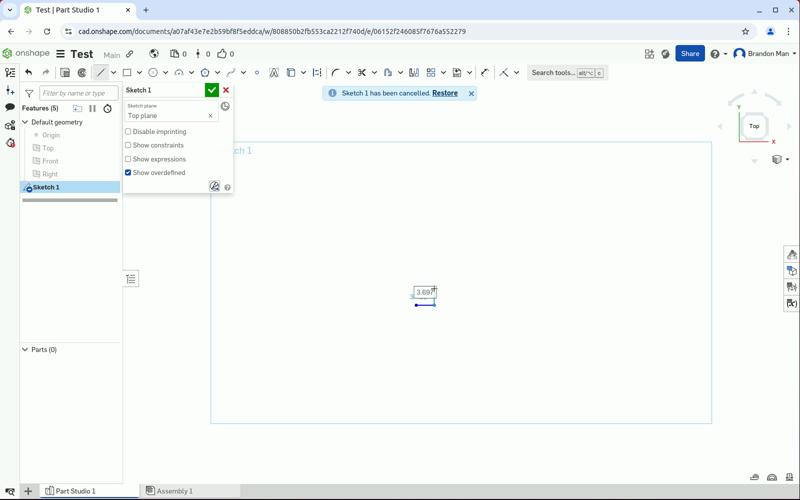
key(esc)
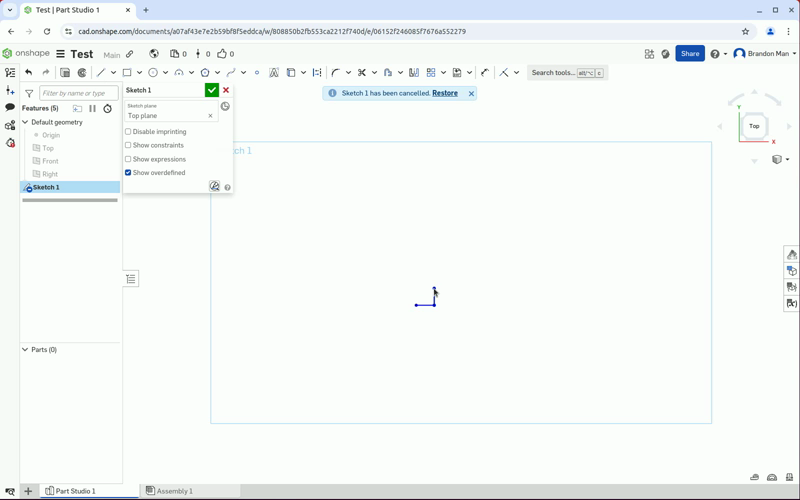
key(a)
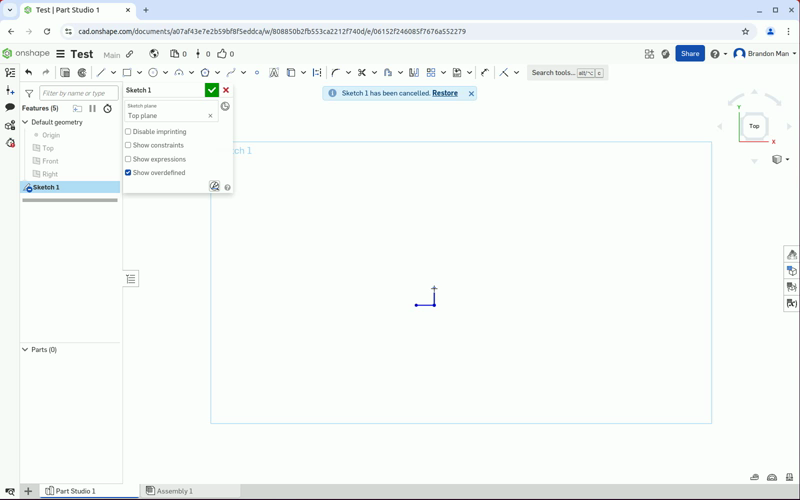
mouse_move(434, 288)
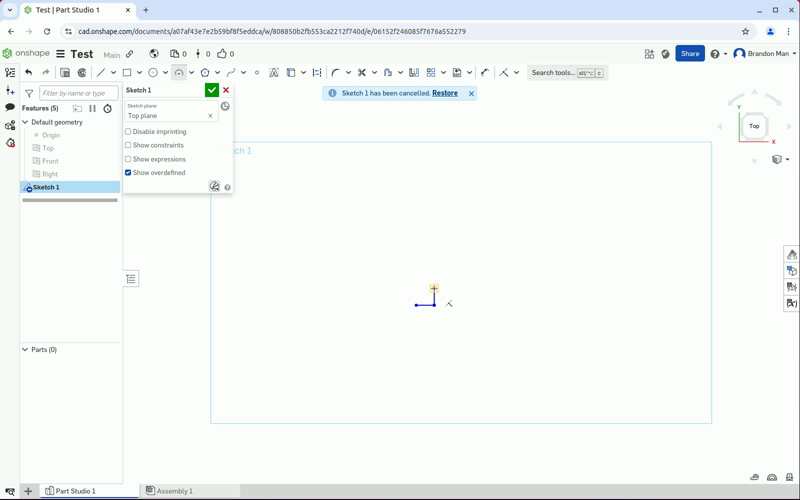
click(434, 288)
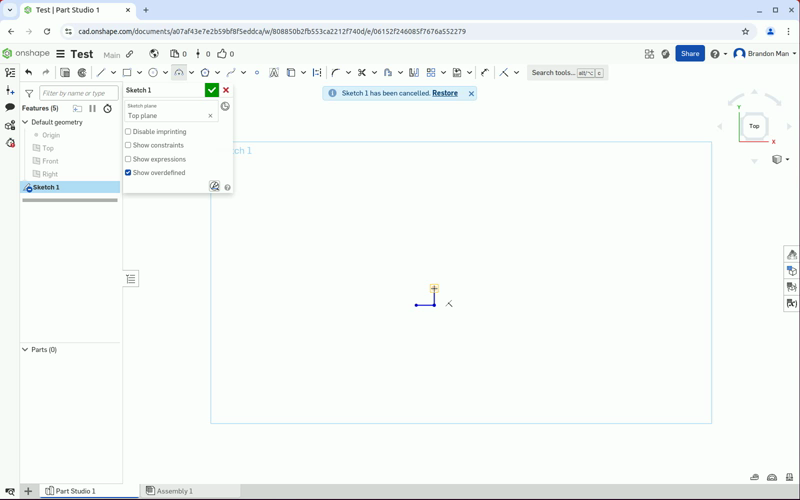
key_down(shift)
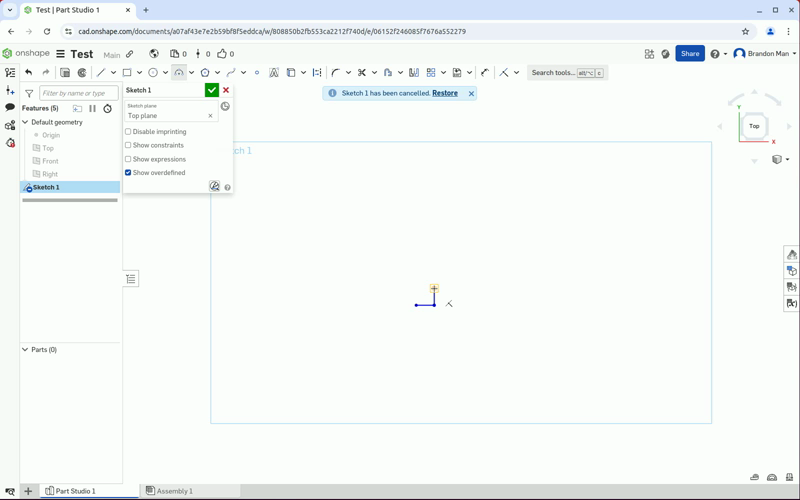
mouse_move(452, 288)
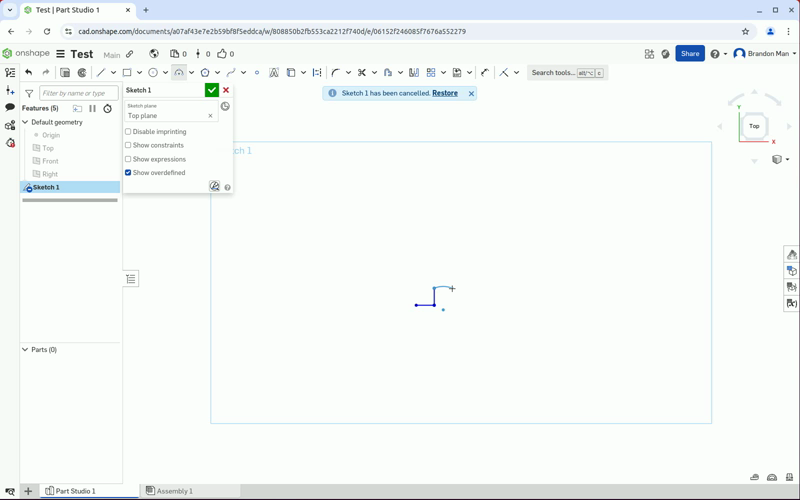
click(452, 288)
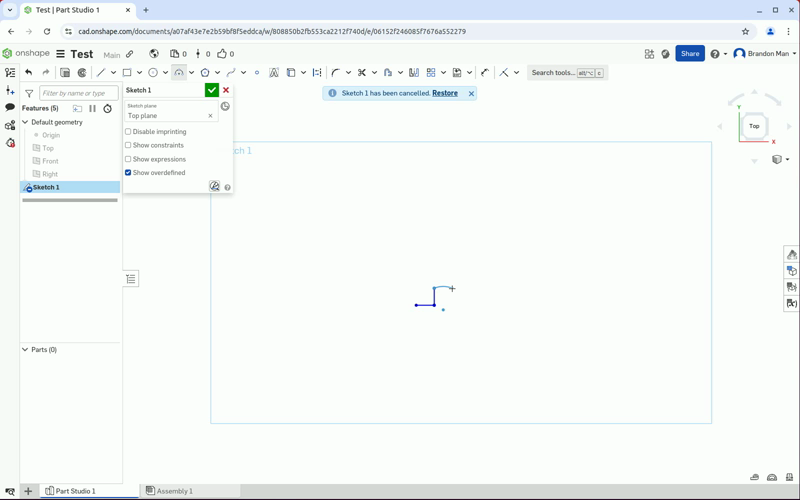
mouse_move(443, 279)
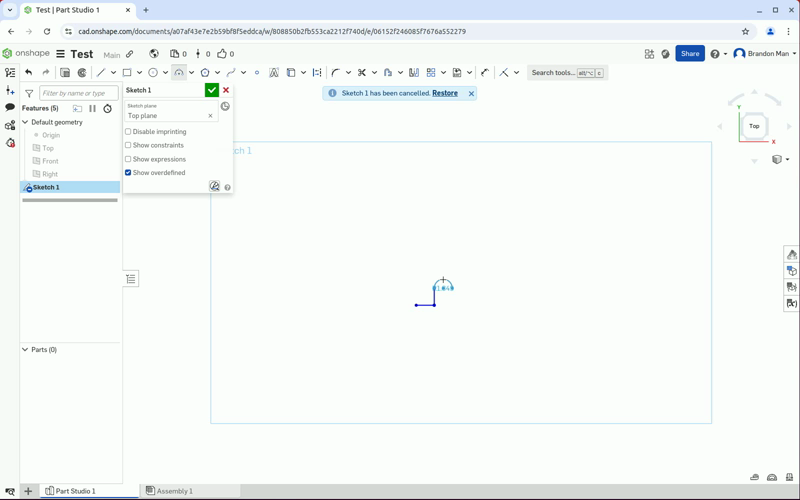
click(443, 279)
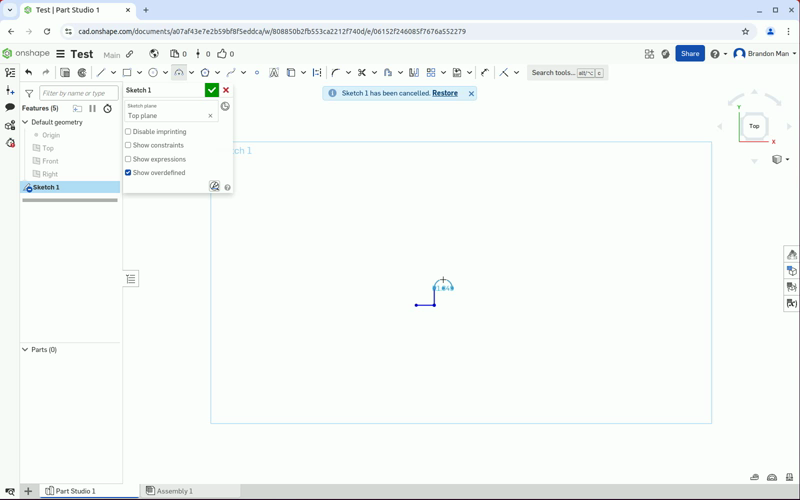
key_up(shift)
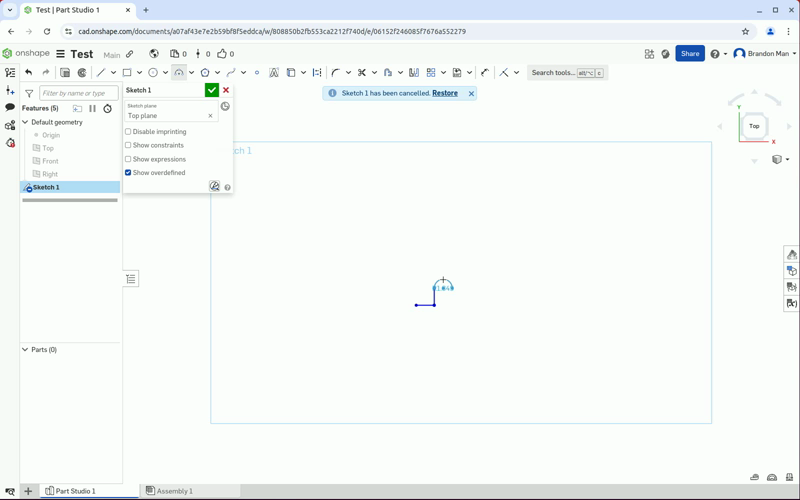
key(esc)
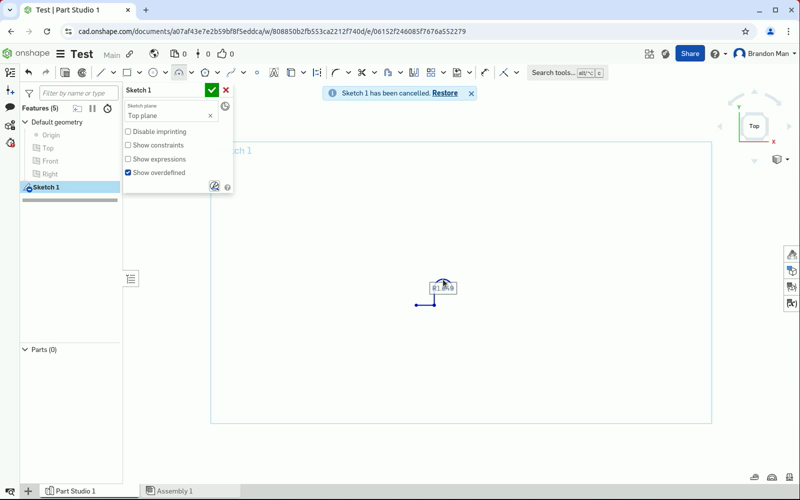
key(l)
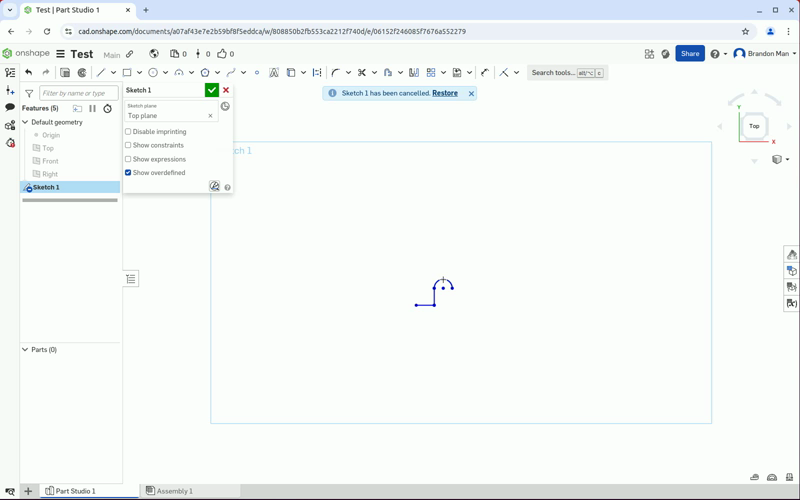
mouse_move(452, 288)
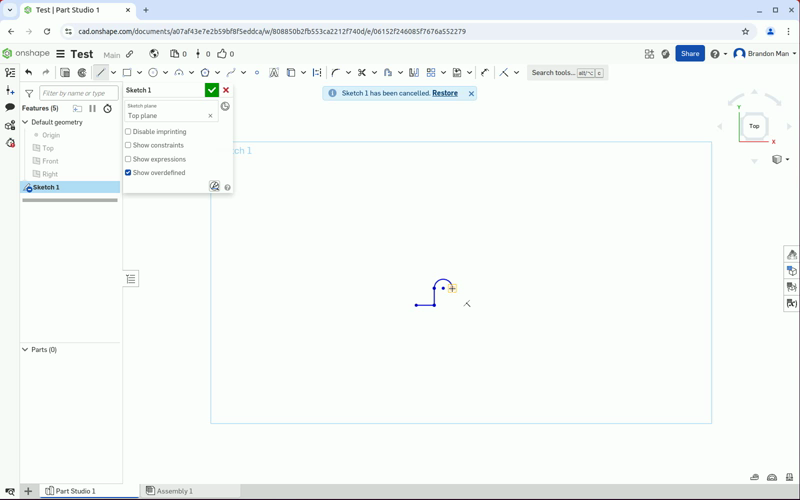
click(452, 288)
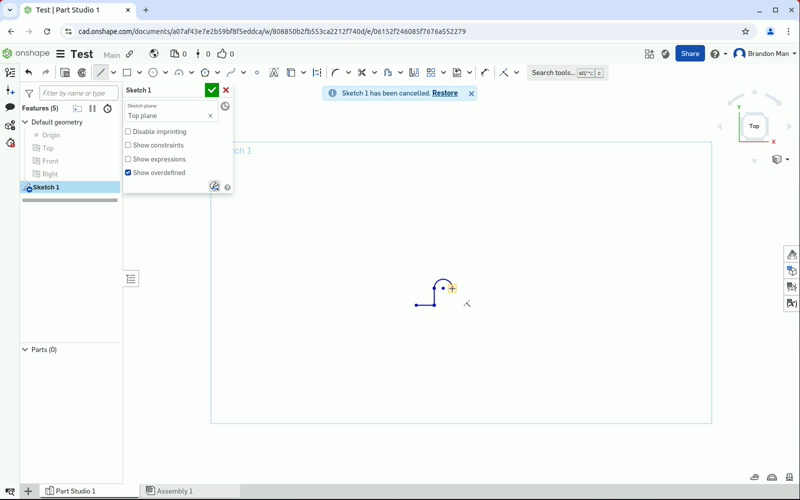
key_down(shift)
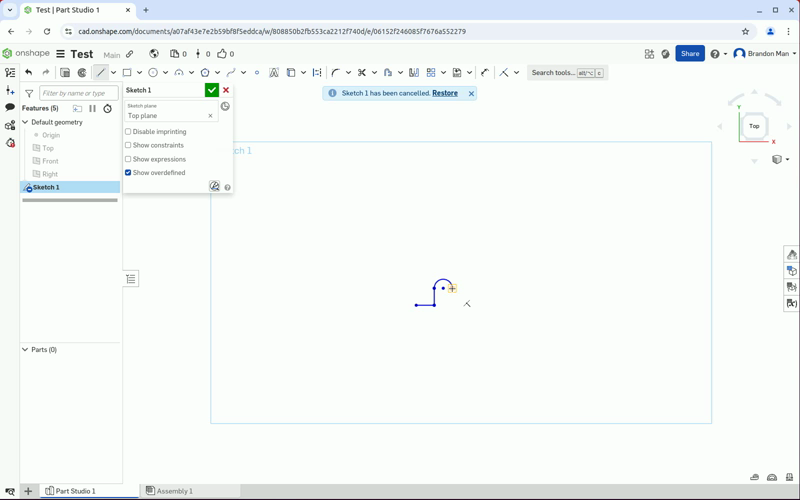
mouse_move(482, 288)
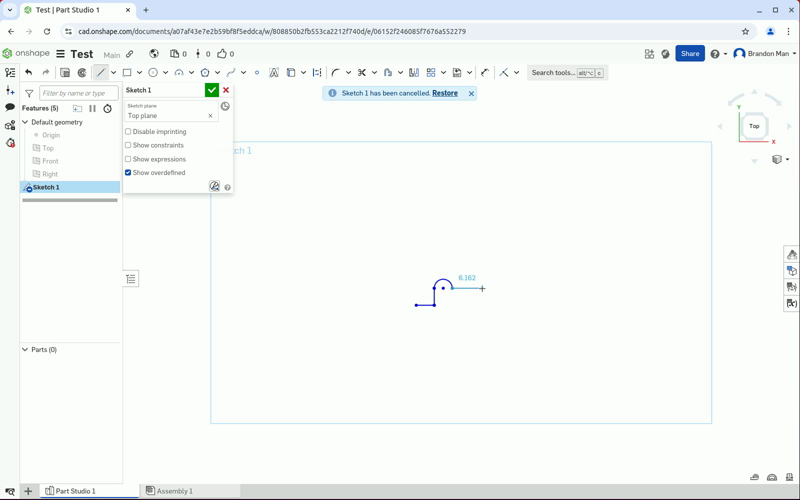
mouse_move(452, 305)
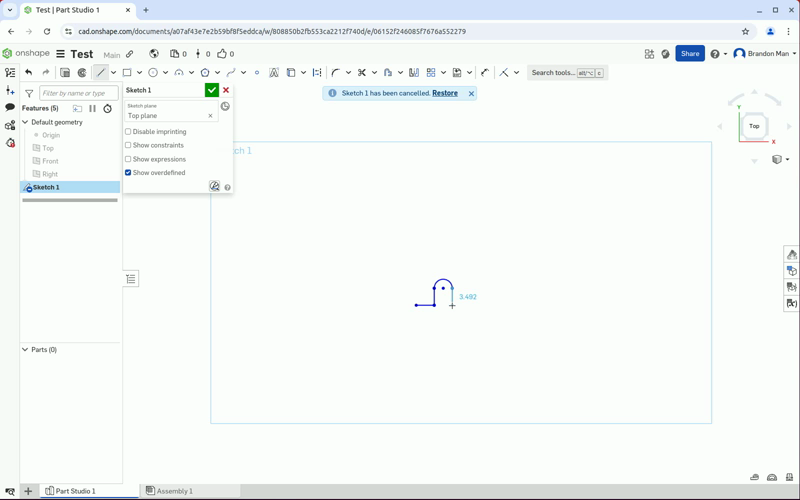
click(452, 305)
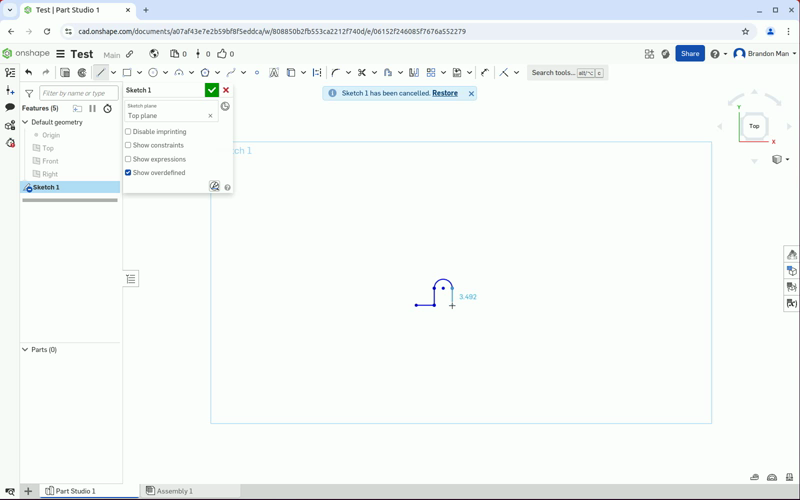
key_up(shift)
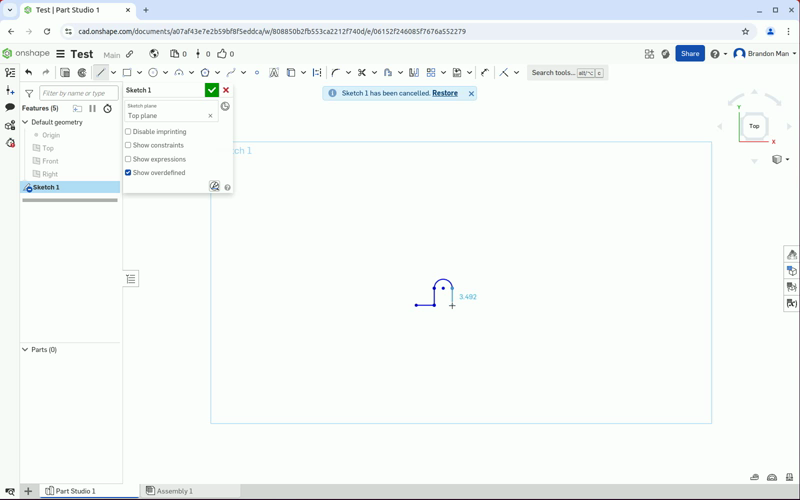
key_down(shift)
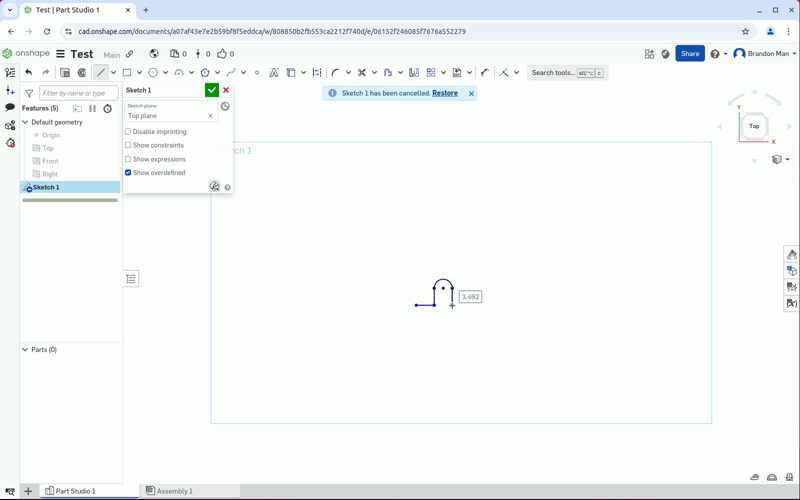
mouse_move(482, 305)
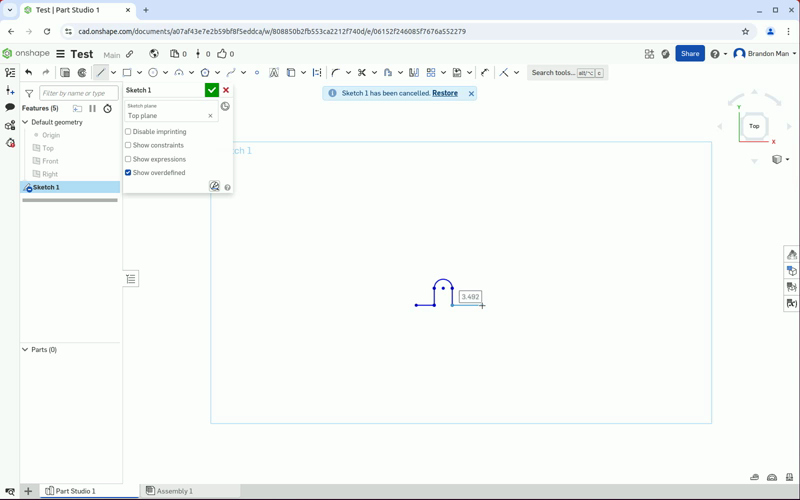
mouse_move(482, 306)
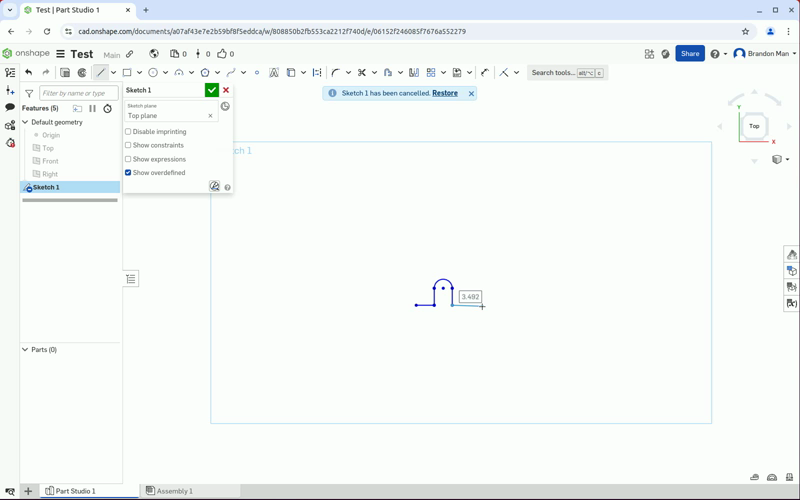
click(482, 306)
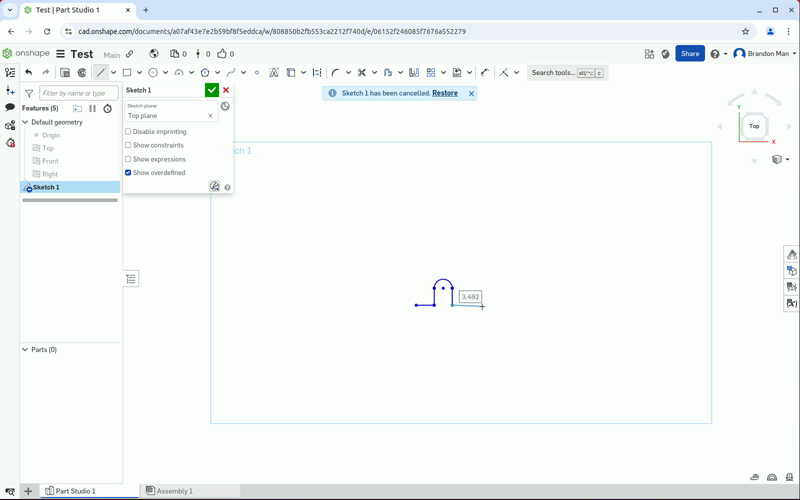
key_up(shift)
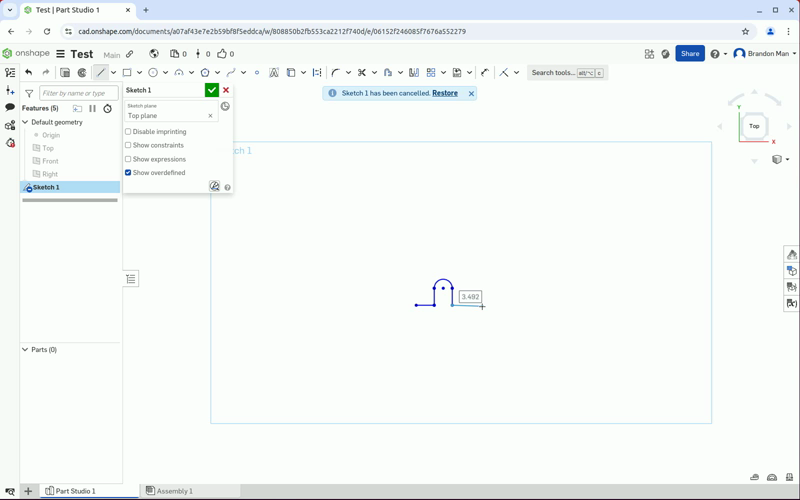
key_down(shift)
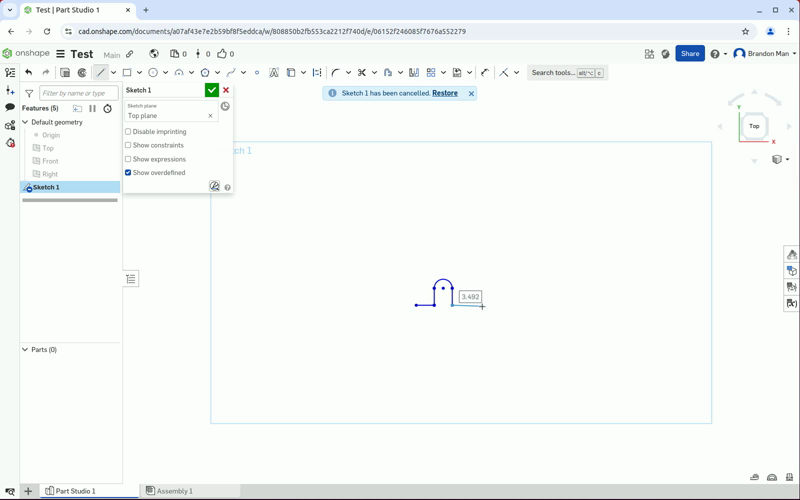
mouse_move(512, 306)
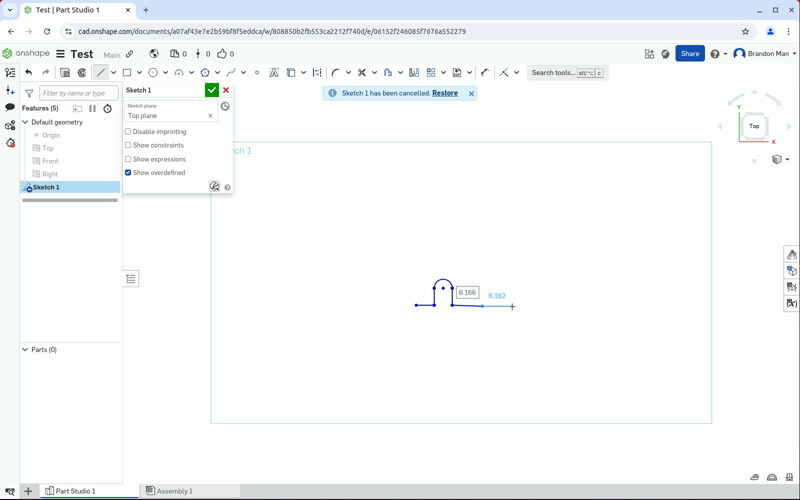
mouse_move(482, 276)
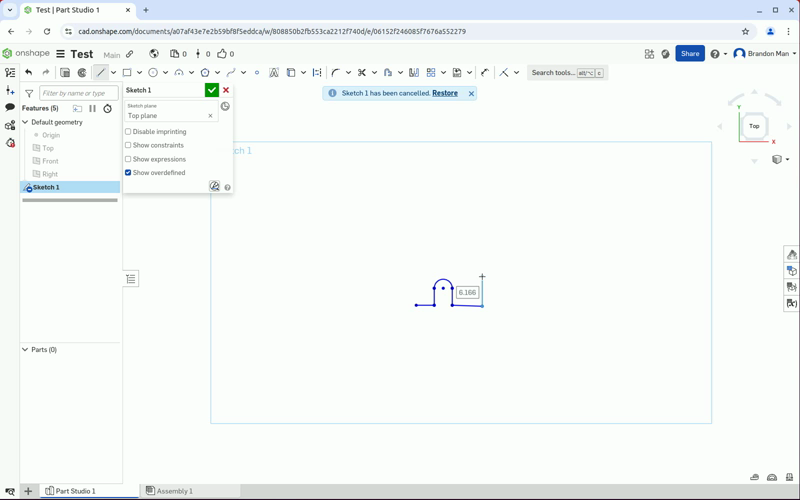
click(482, 276)
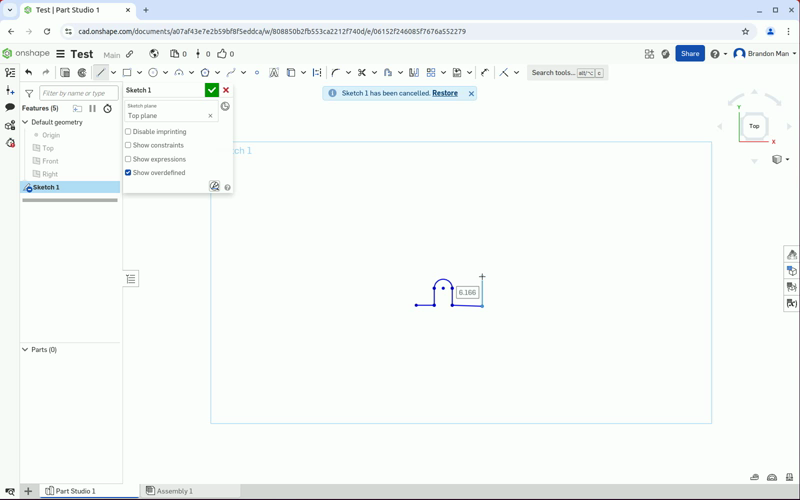
key_up(shift)
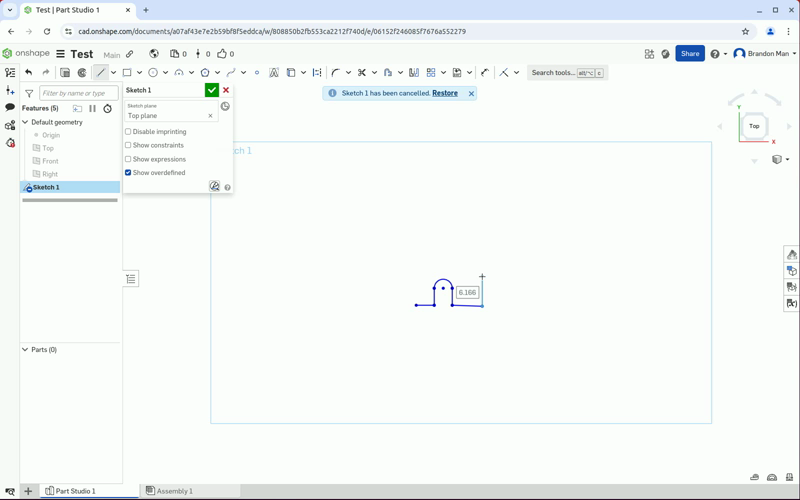
key_down(shift)
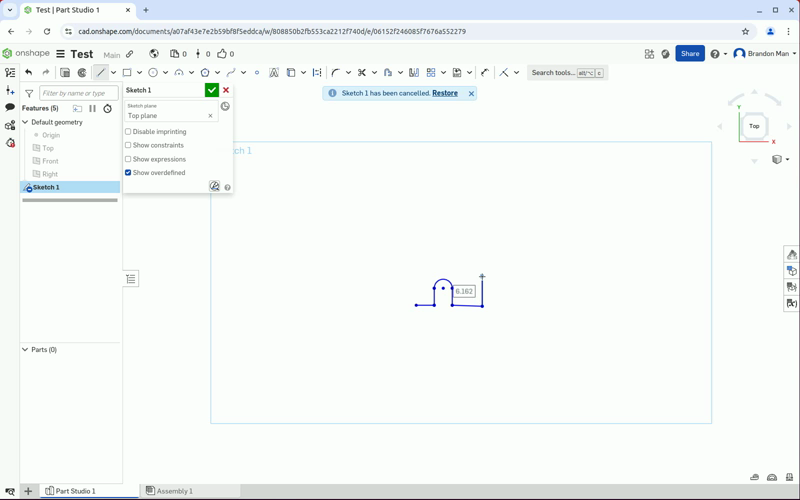
mouse_move(512, 276)
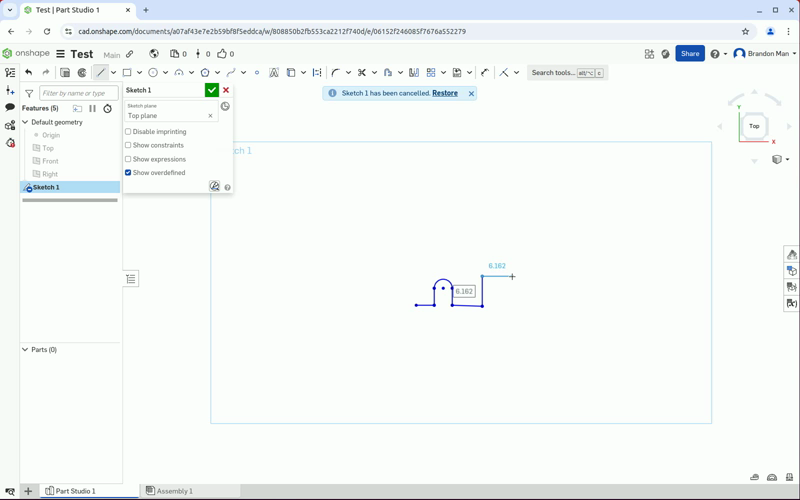
mouse_move(505, 276)
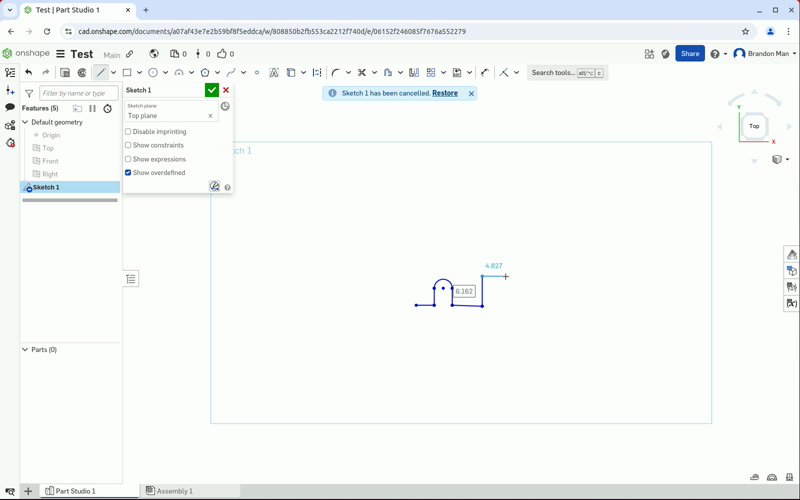
click(505, 276)
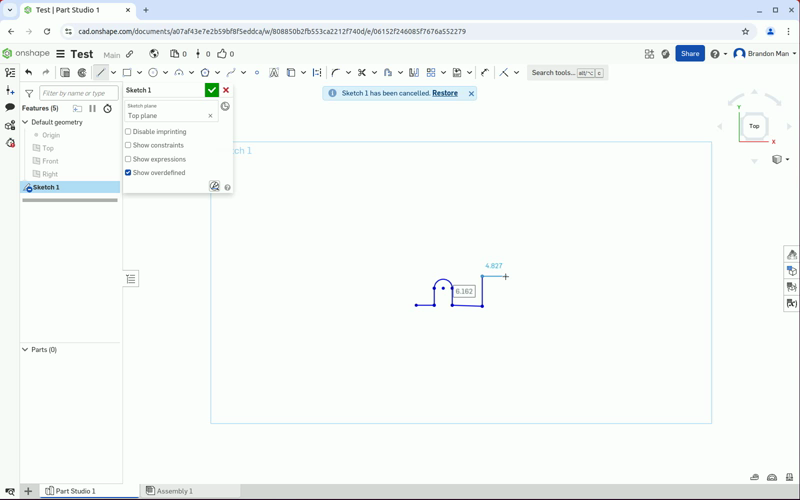
key_up(shift)
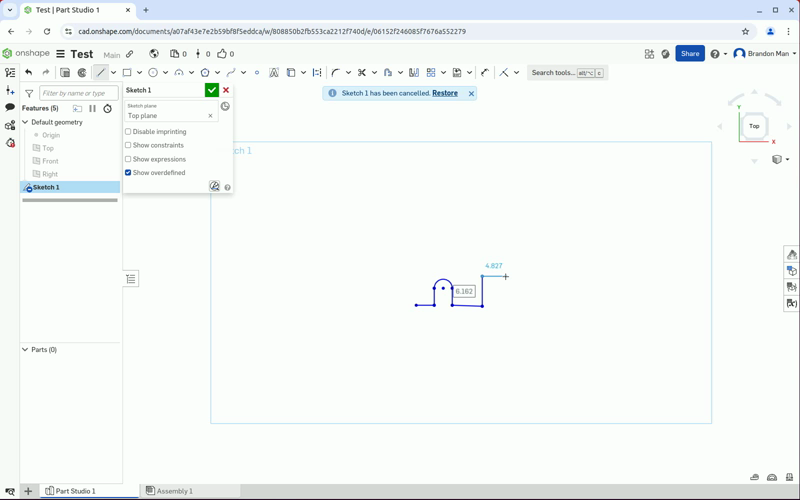
key_down(shift)
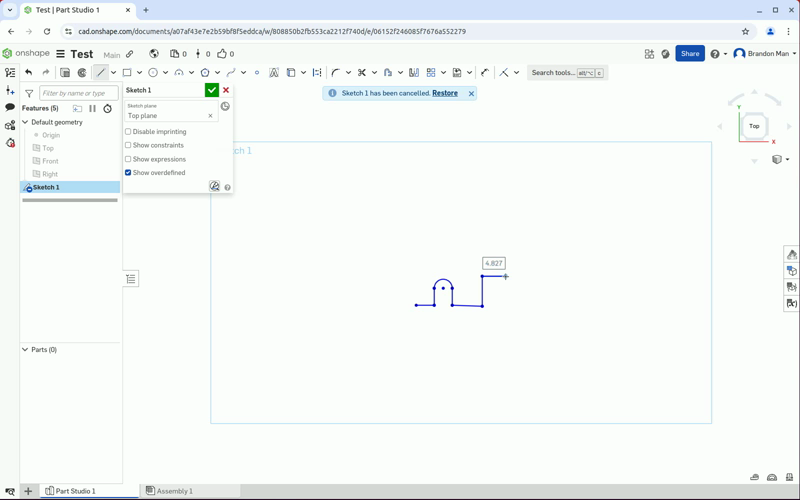
mouse_move(535, 276)
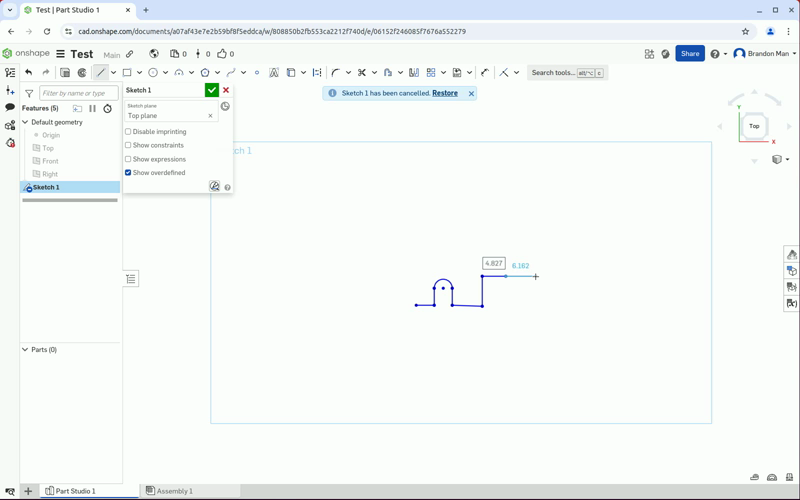
mouse_move(505, 264)
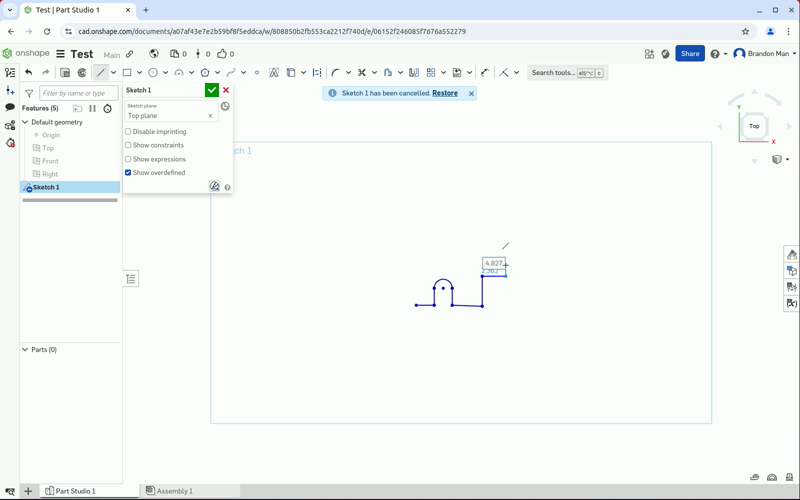
click(505, 264)
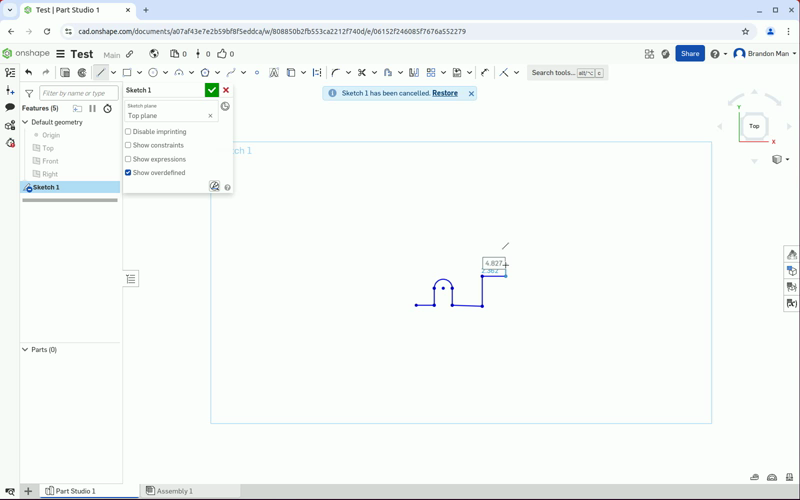
key_up(shift)
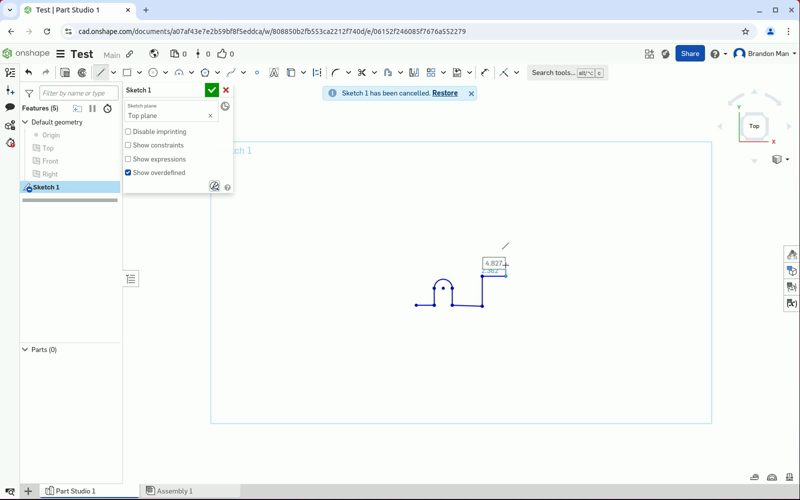
key(esc)
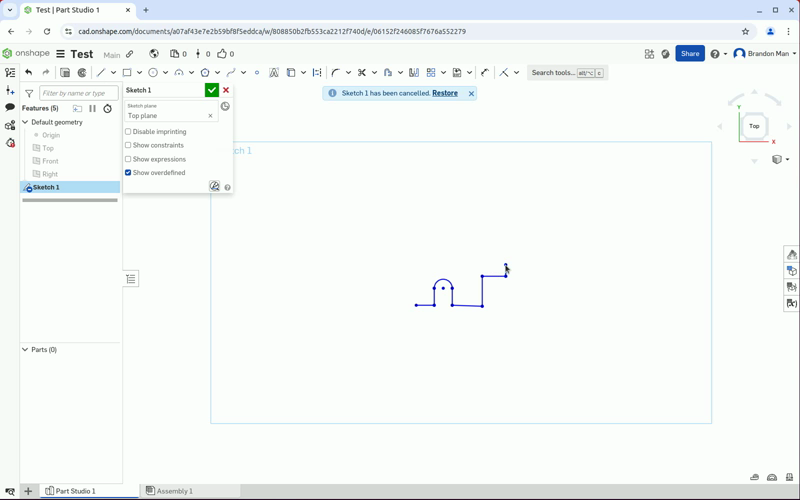
key(a)
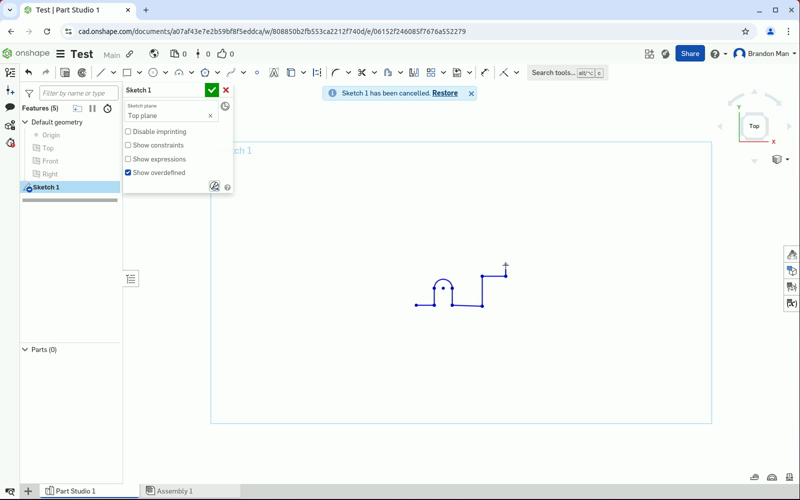
mouse_move(505, 264)
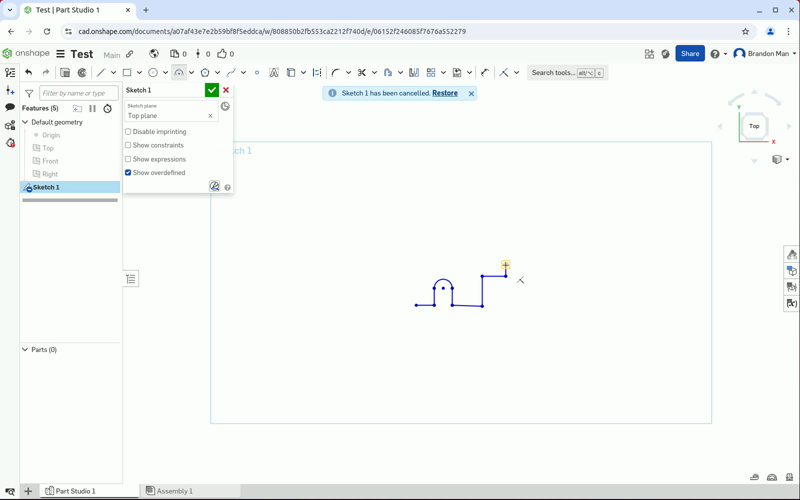
click(505, 264)
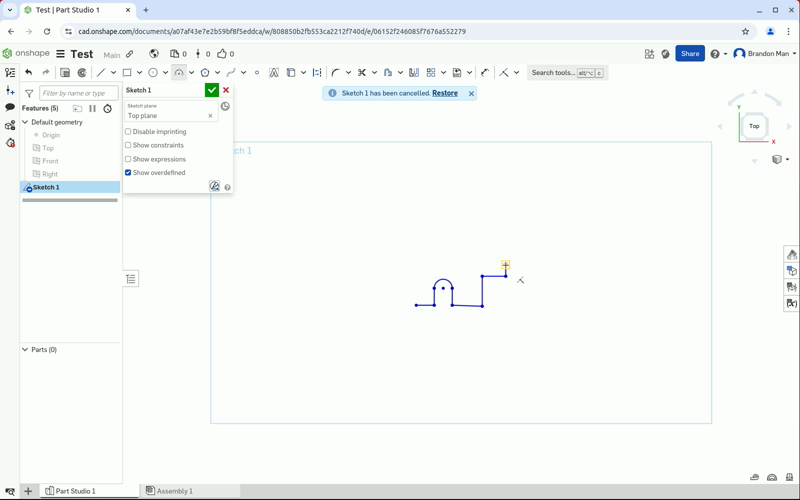
key_down(shift)
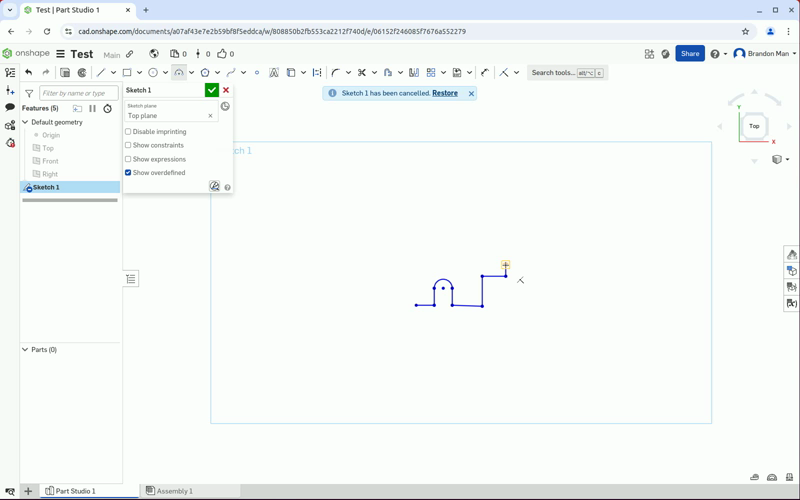
mouse_move(473, 242)
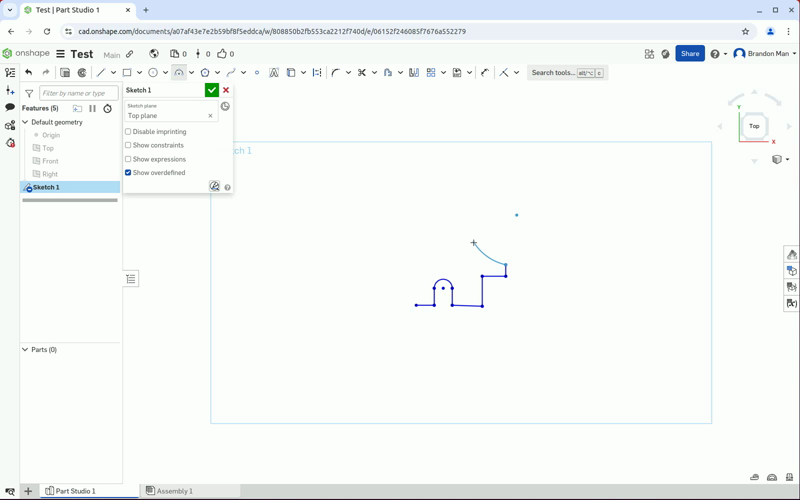
click(473, 242)
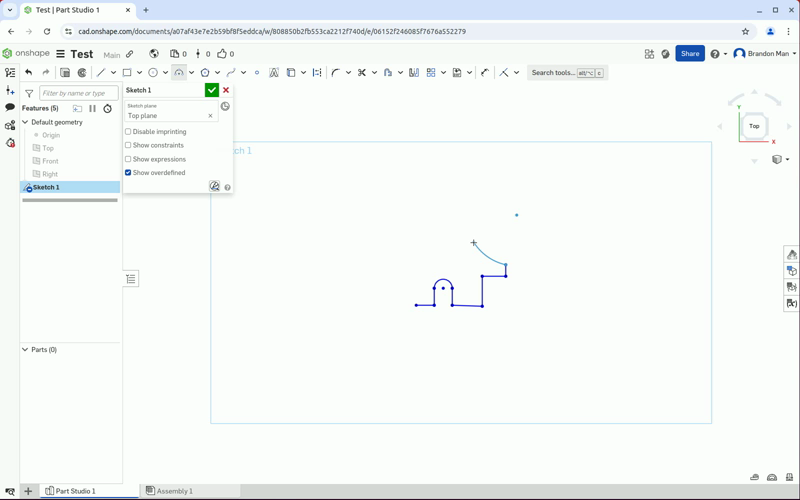
mouse_move(495, 245)
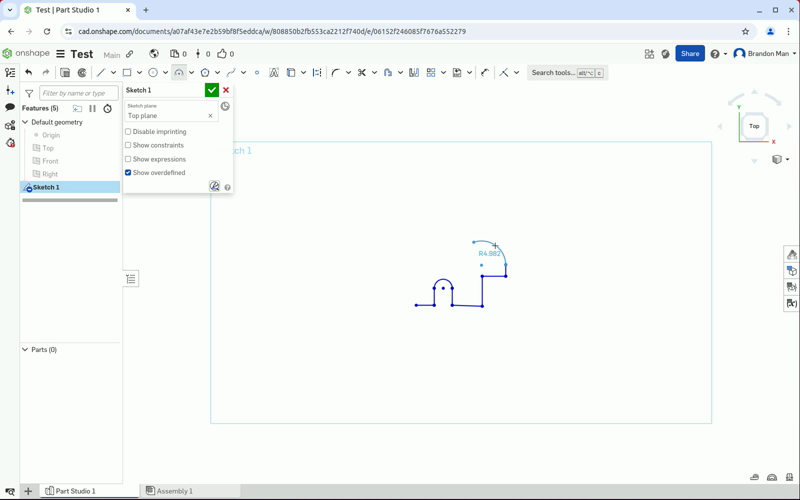
click(495, 245)
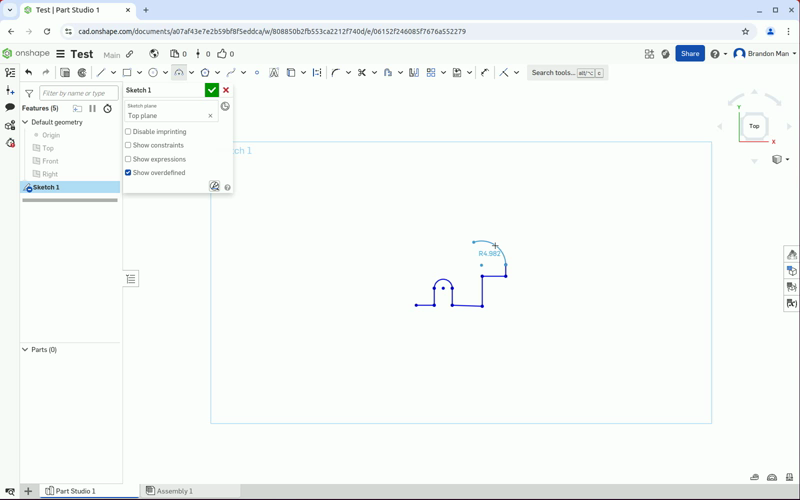
key_up(shift)
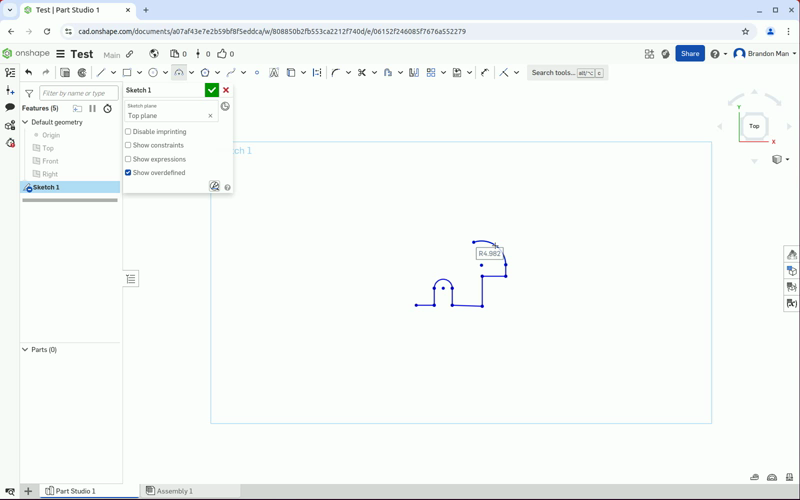
key(esc)
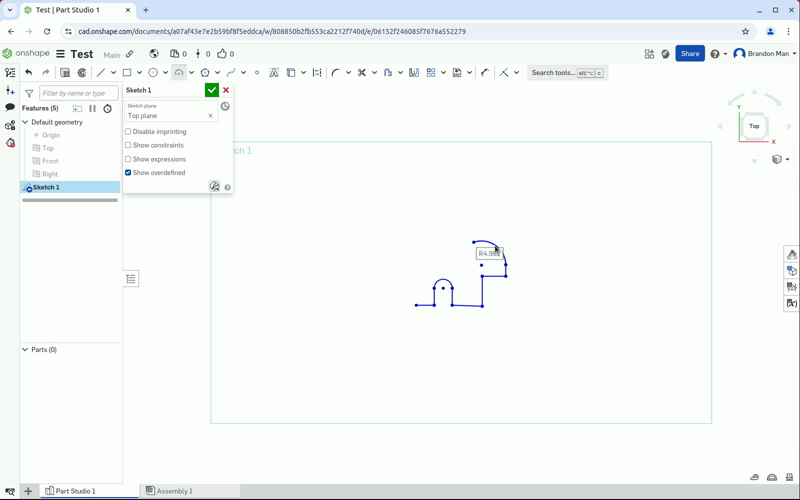
key(l)
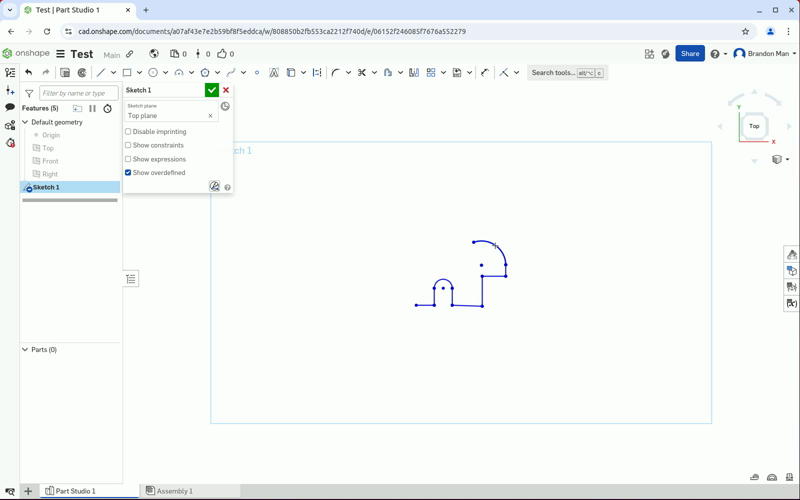
mouse_move(473, 242)
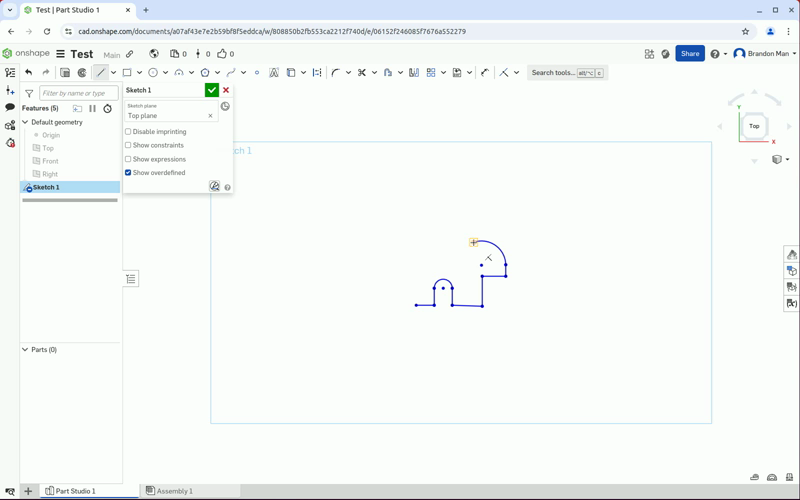
click(473, 242)
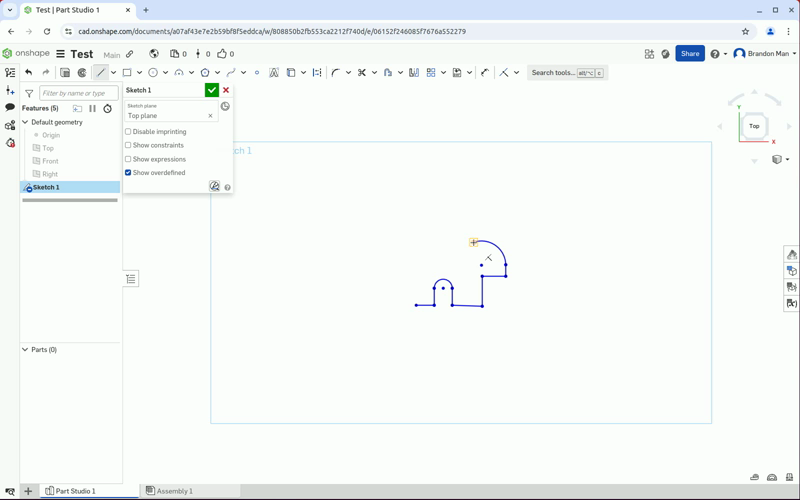
key_down(shift)
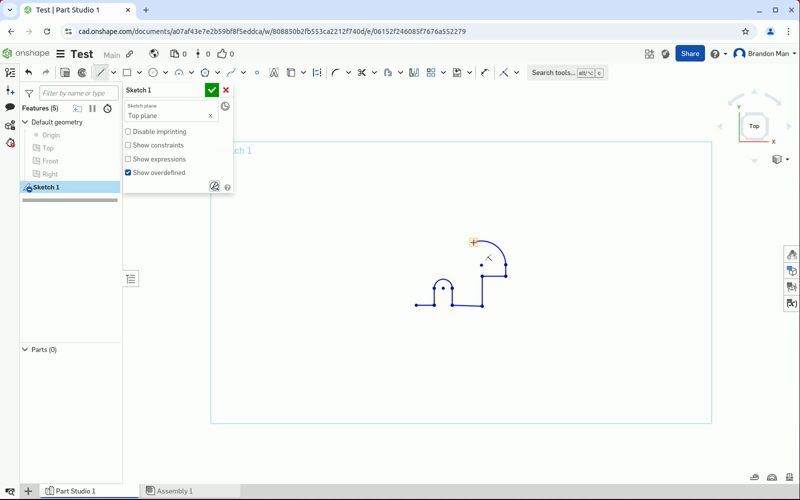
mouse_move(503, 242)
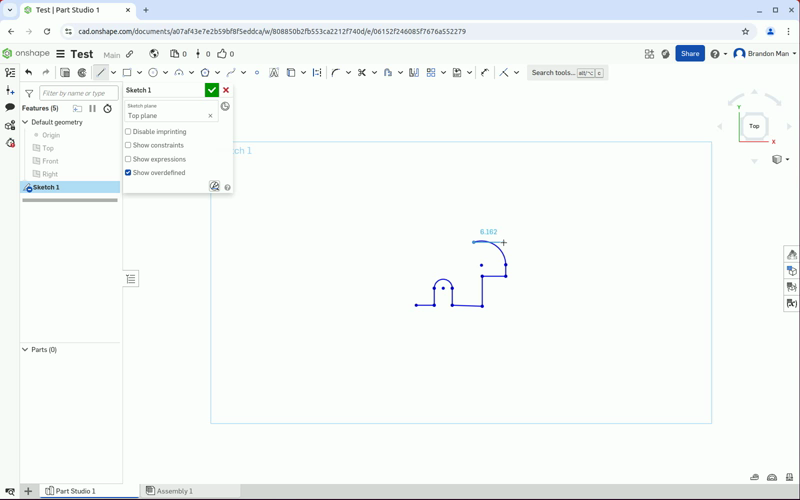
mouse_move(416, 257)
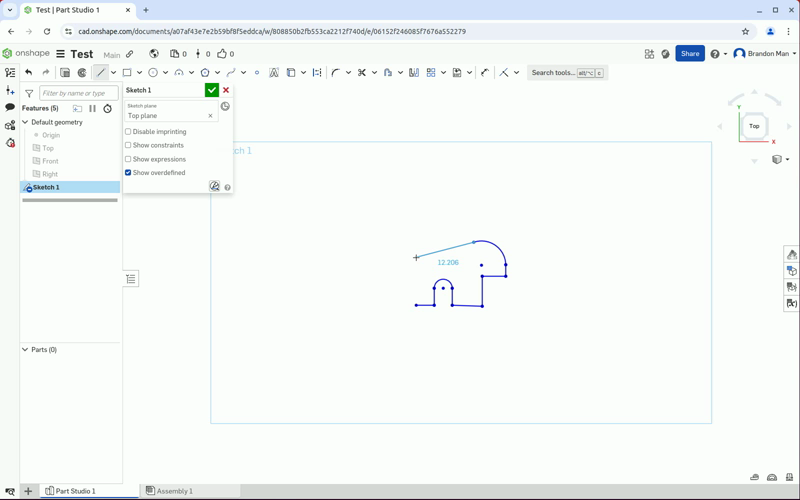
click(416, 257)
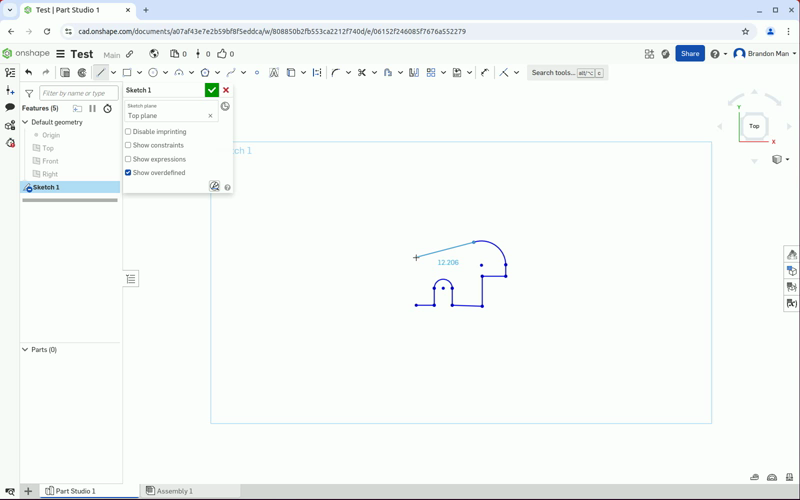
key_up(shift)
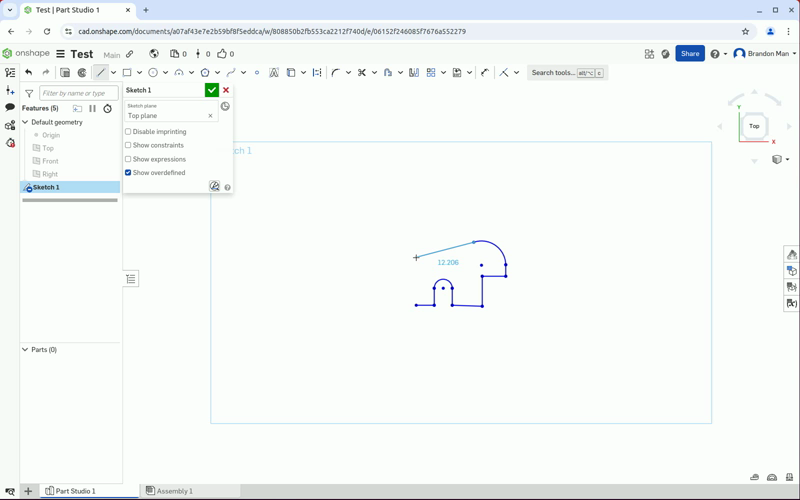
mouse_move(446, 257)
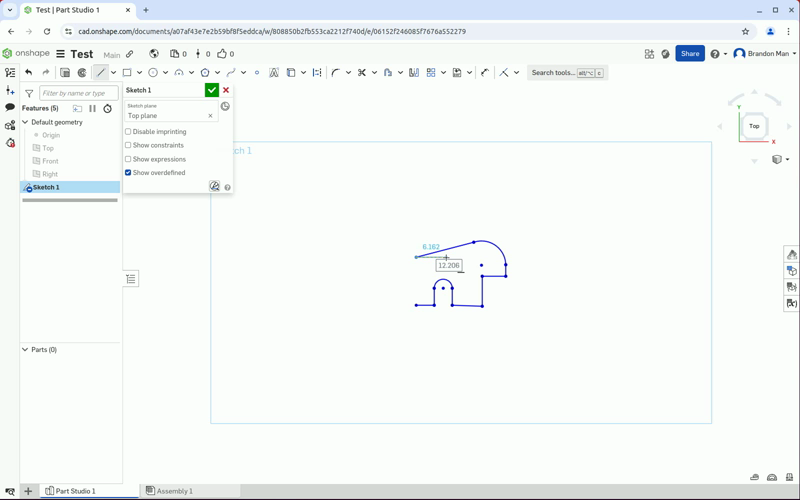
key_down(shift)
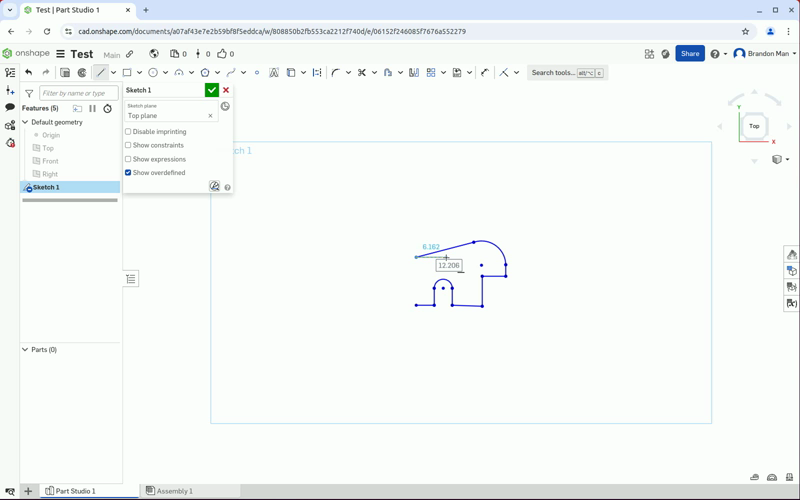
mouse_move(416, 305)
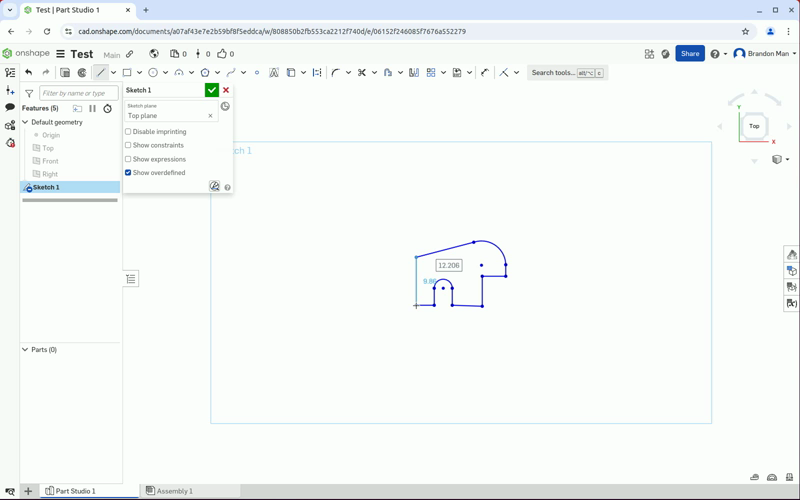
key_up(shift)
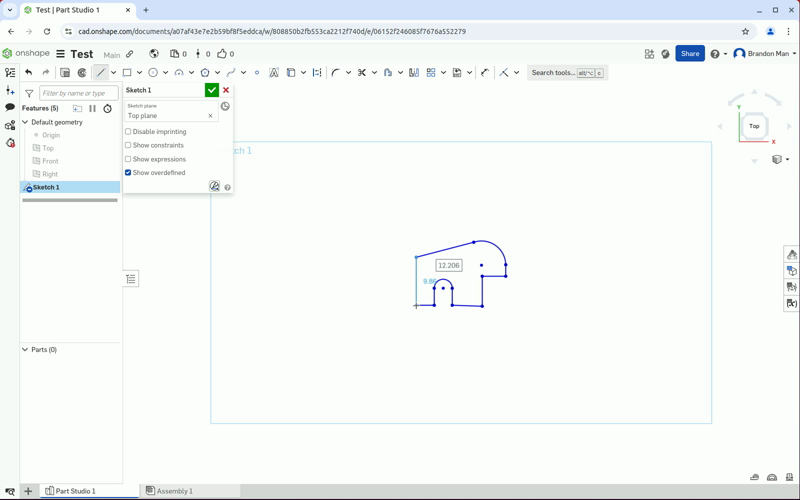
click(416, 305)
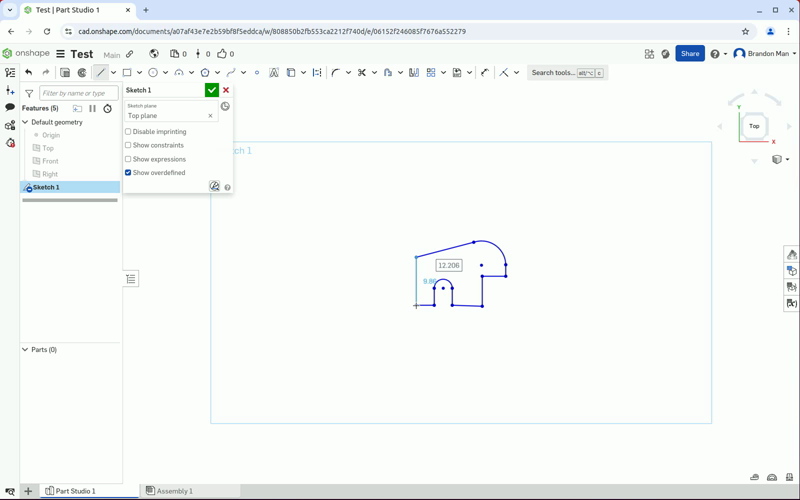
key(esc)
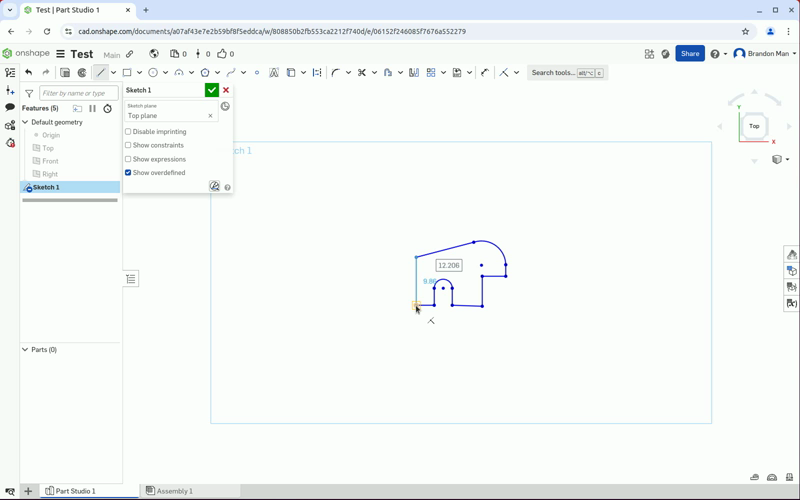
mouse_move(477, 282)
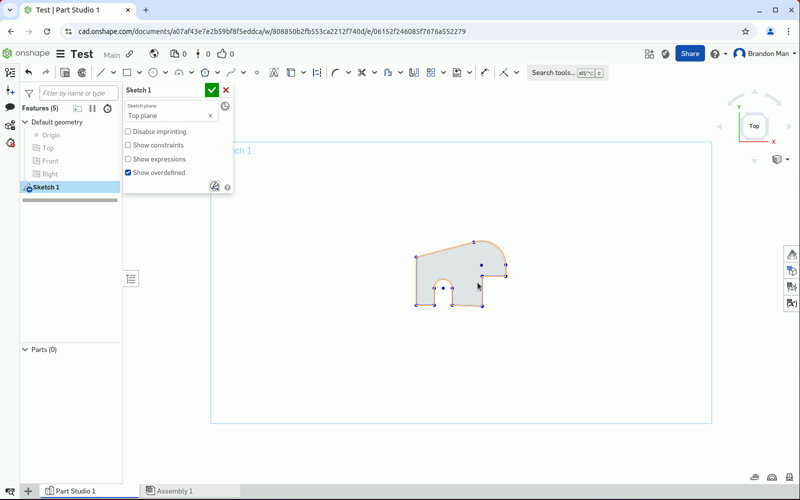
scroll(6)
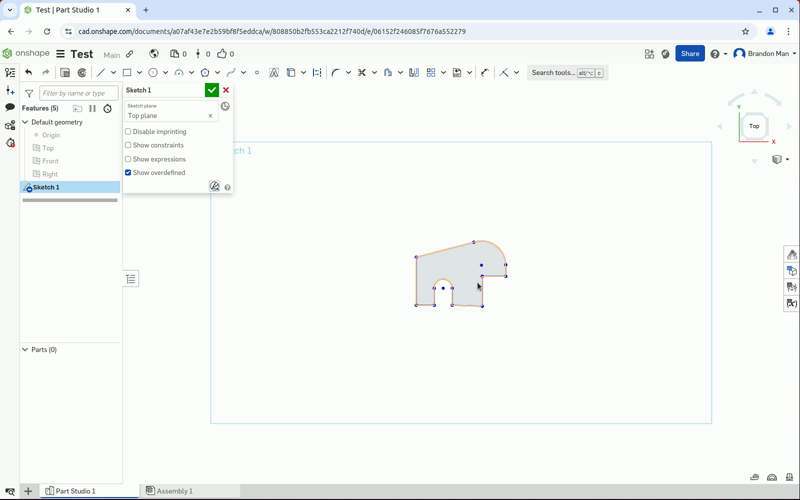
scroll(6)
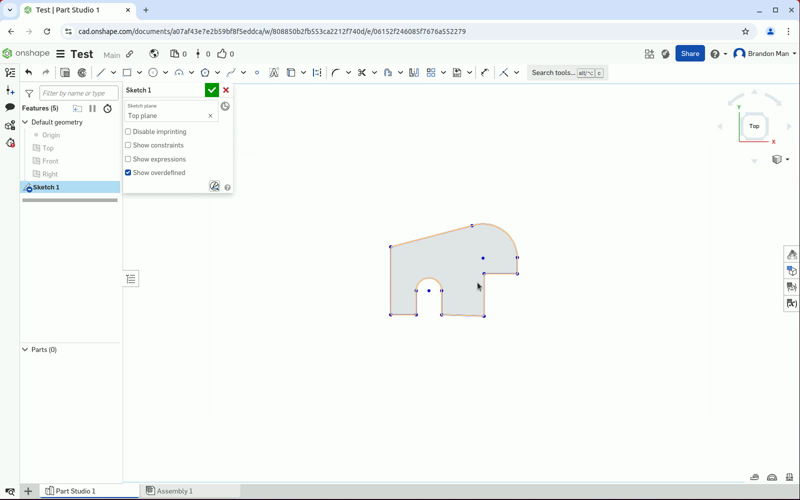
scroll(6)
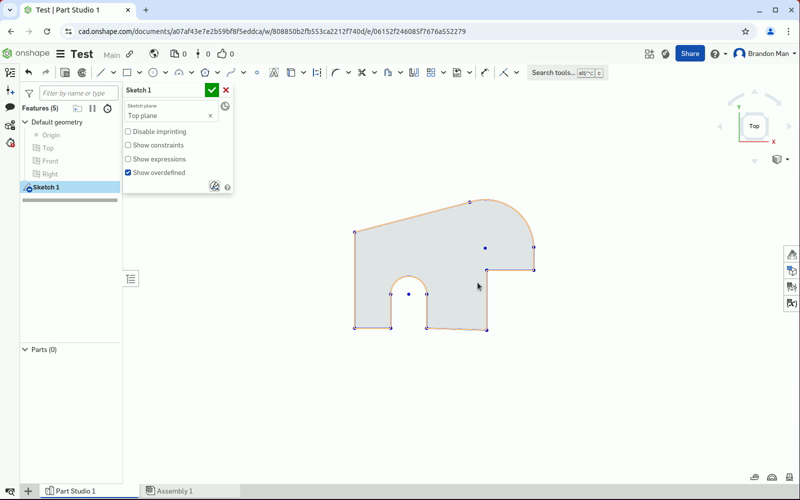
scroll(6)
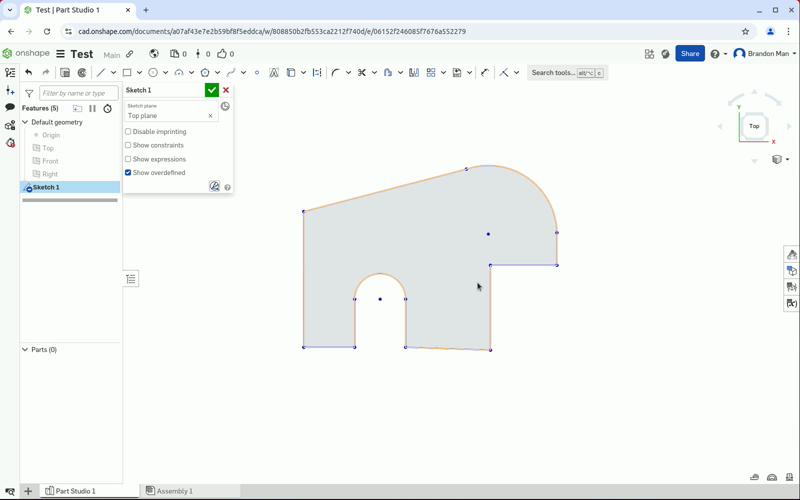
scroll(6)
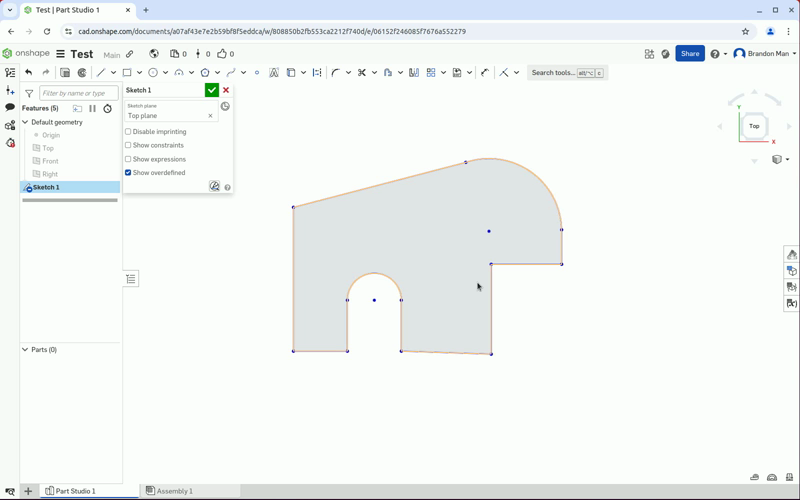
scroll(6)
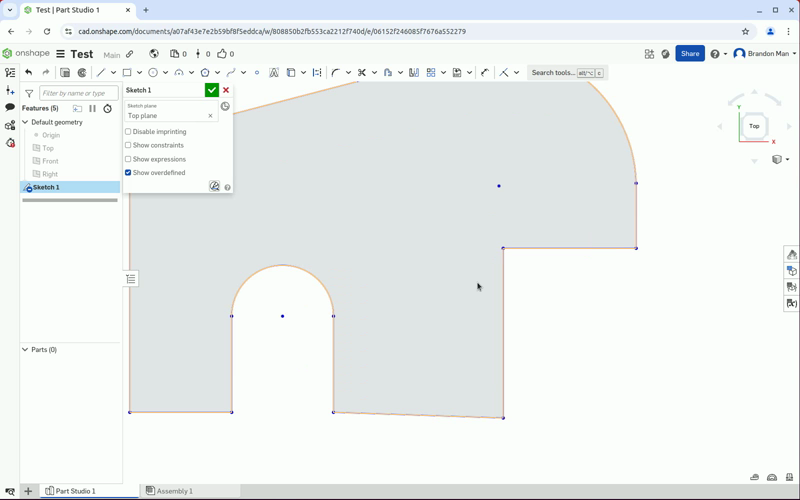
scroll(6)
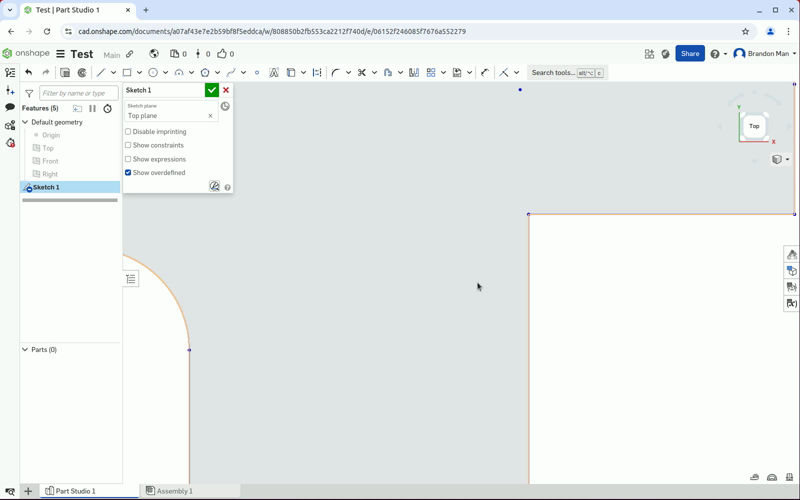
click(477, 282)
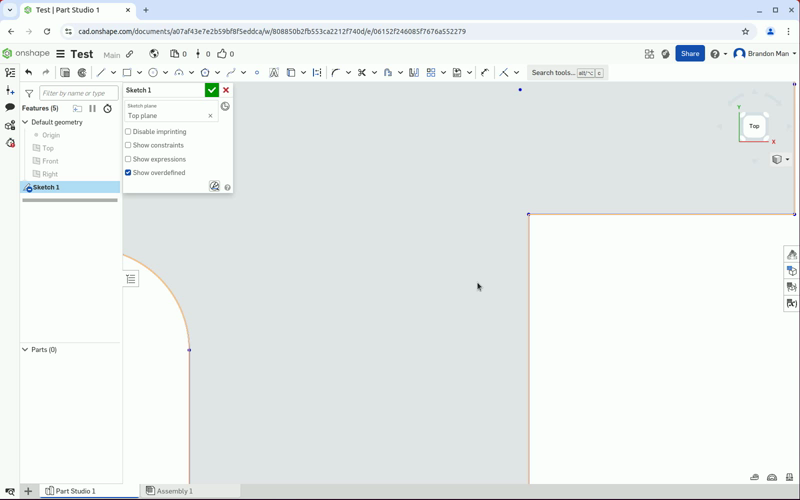
scroll(-6)
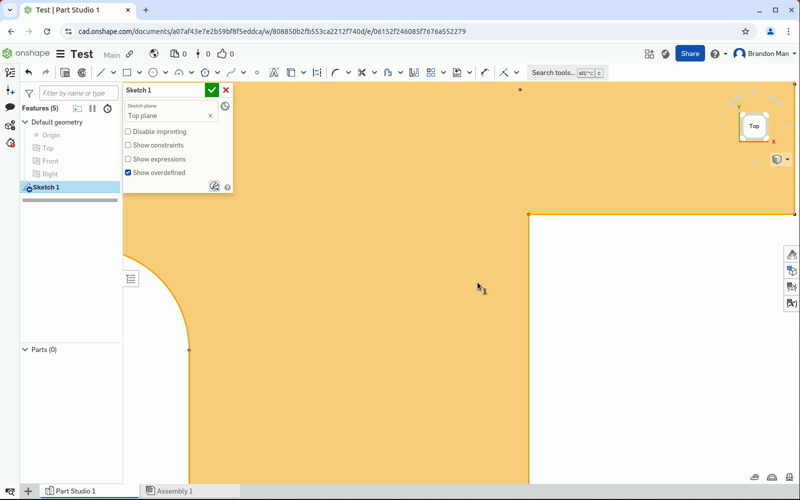
scroll(-6)
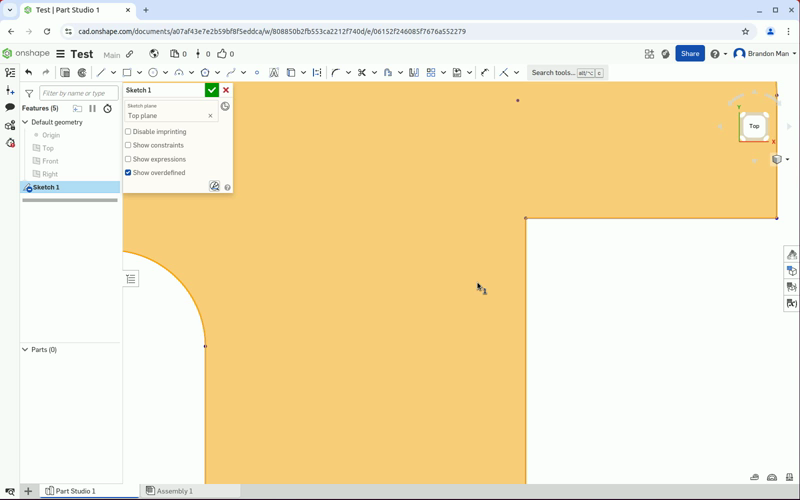
scroll(-6)
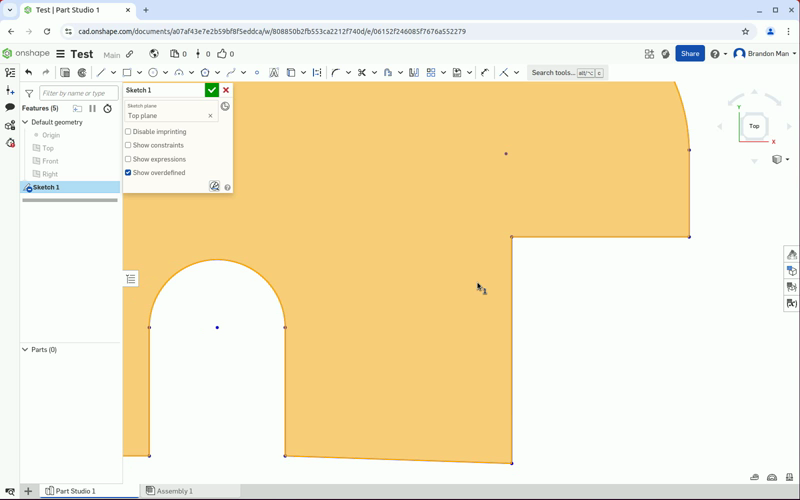
scroll(-6)
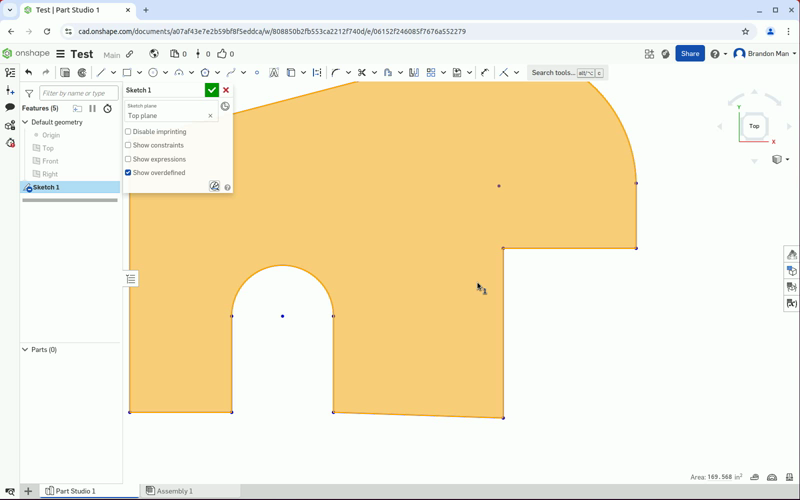
scroll(-6)
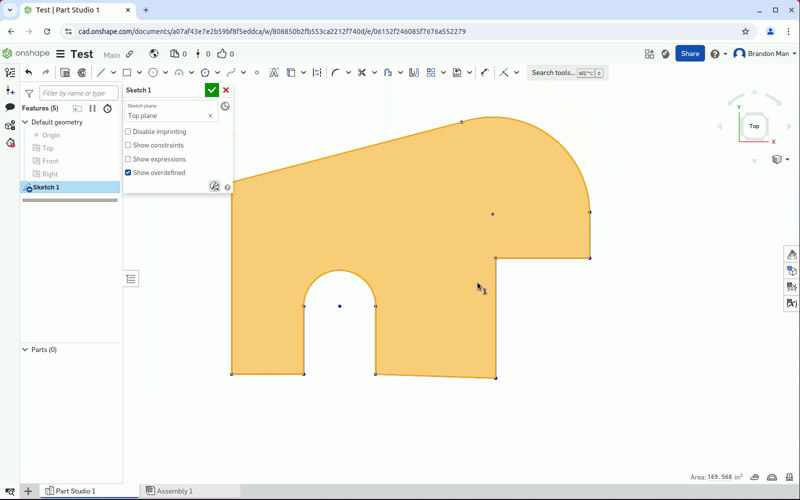
scroll(-6)
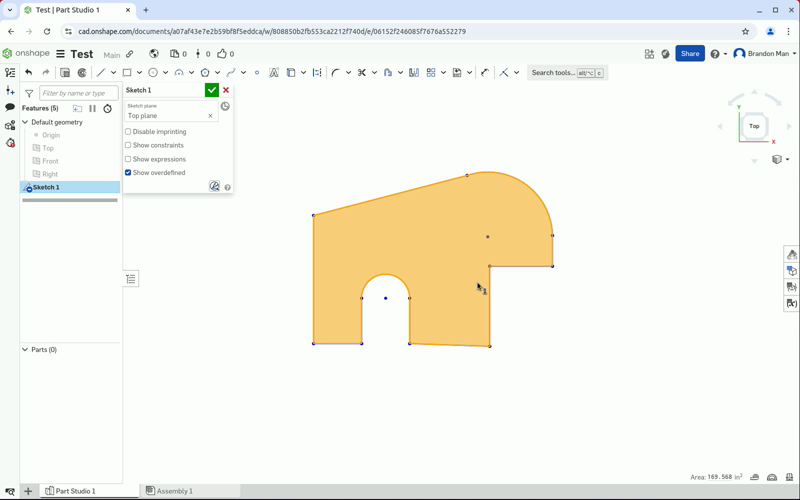
scroll(-6)
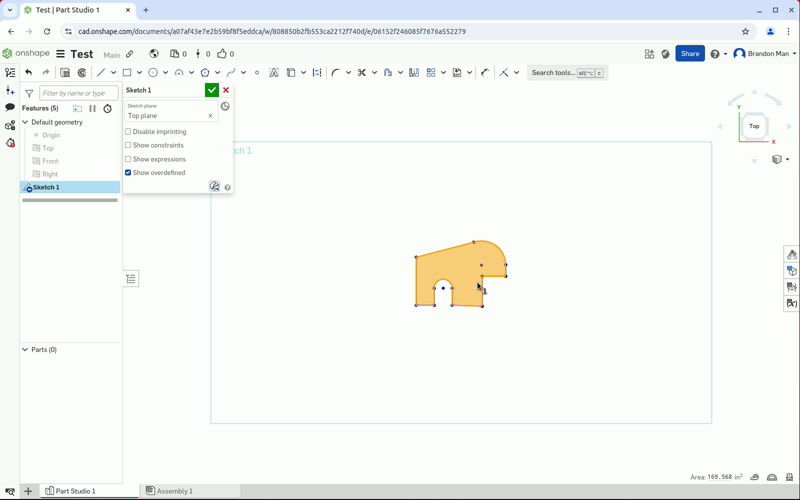
mouse_move(73, 352)
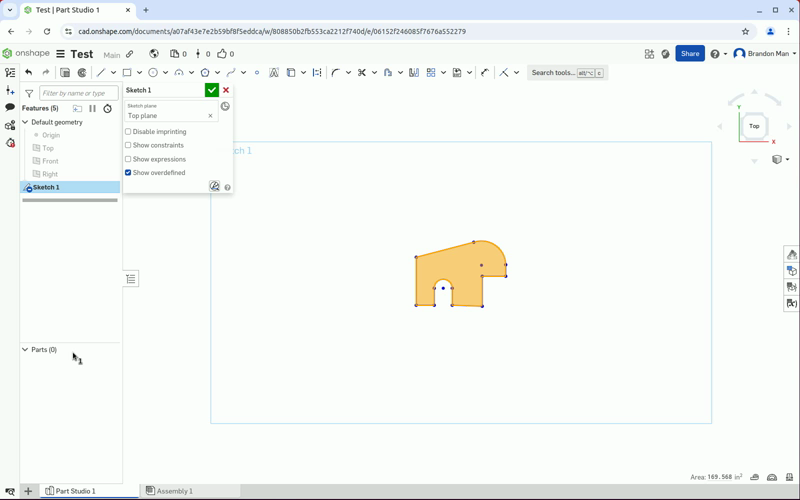
key(shift+y)
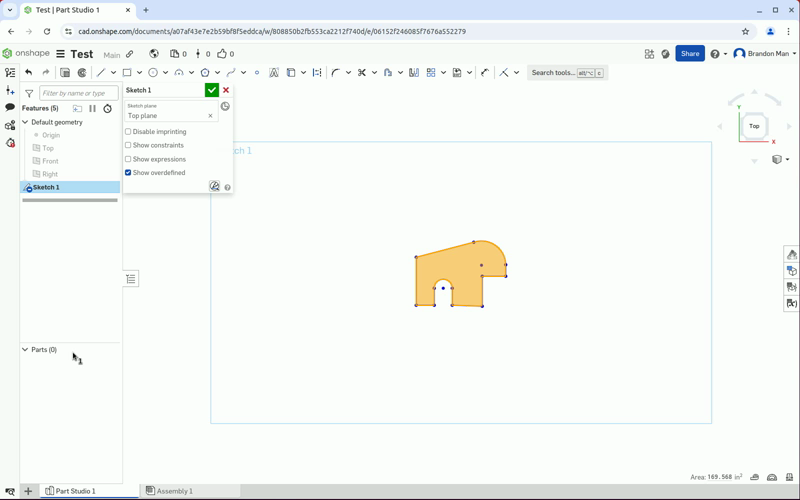
key(shift+e)
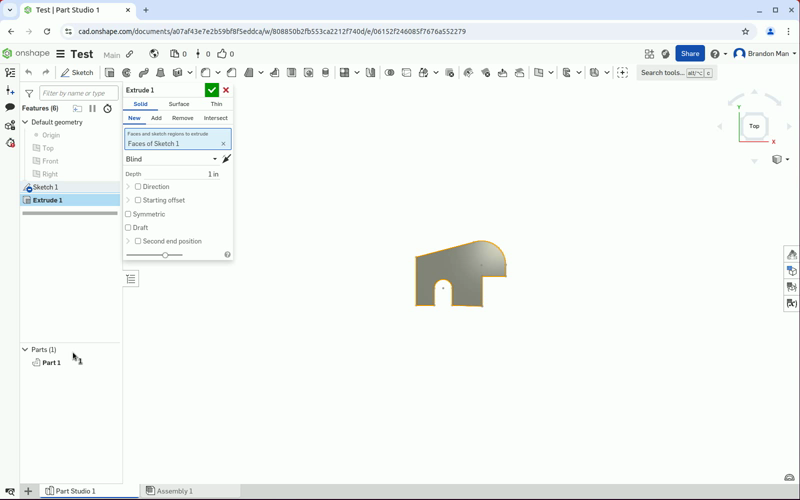
mouse_move(143, 106)
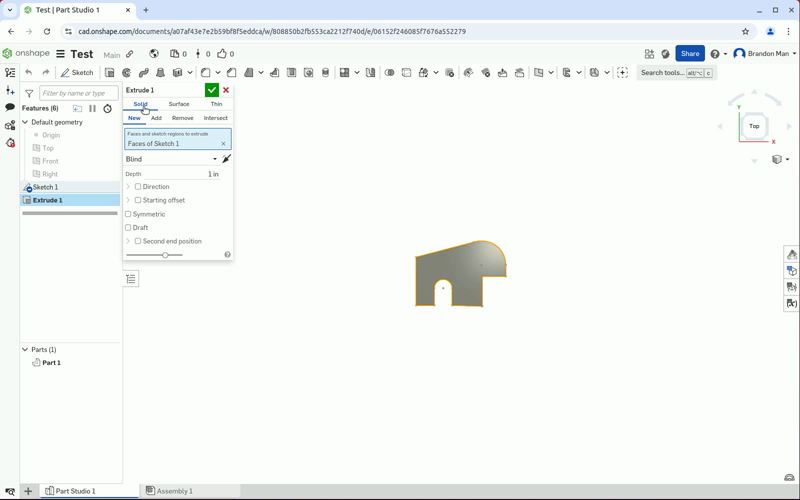
click(143, 106)
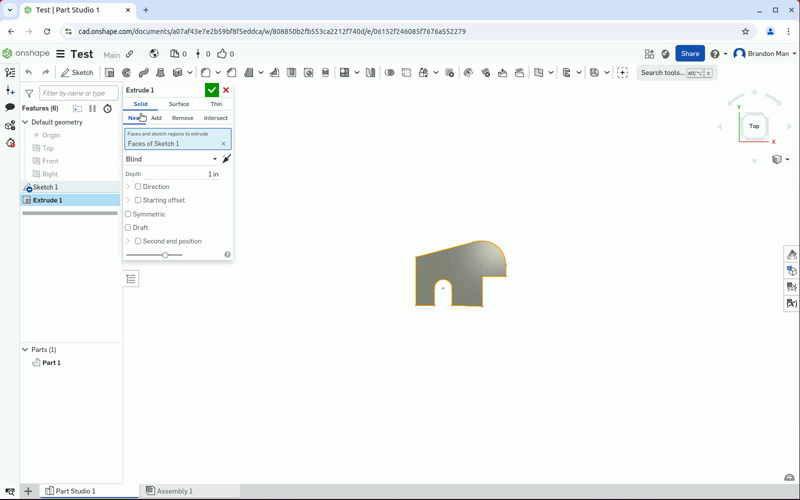
mouse_move(137, 120)
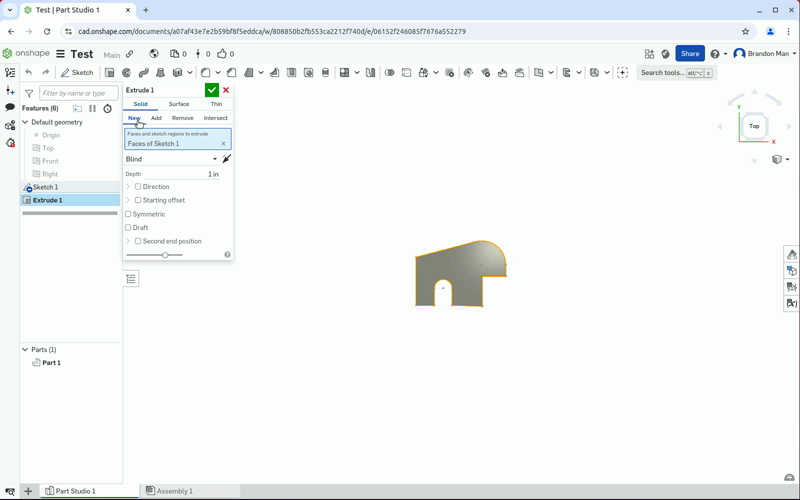
click(137, 120)
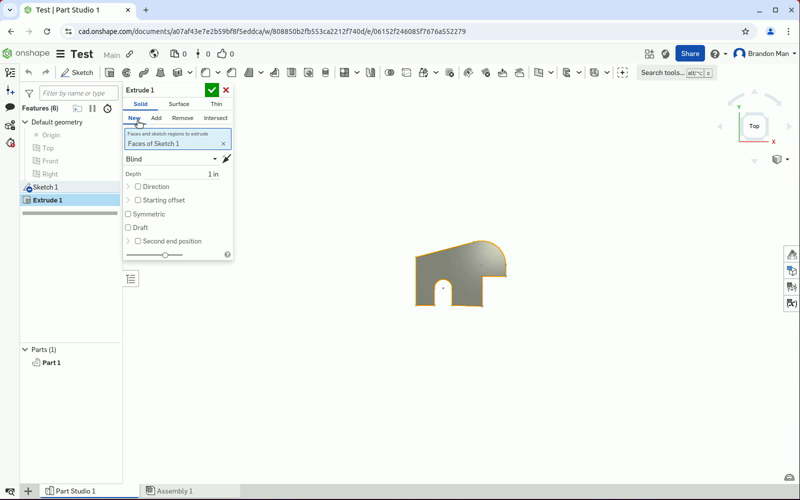
key(tab, 4)
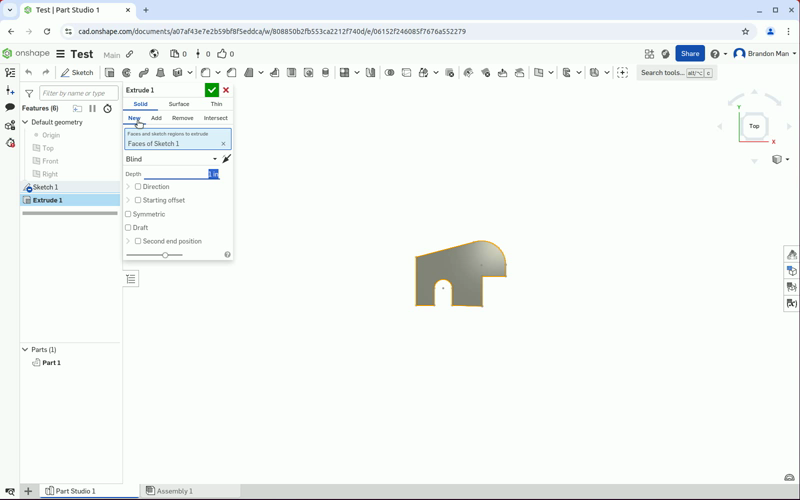
text(18.294)
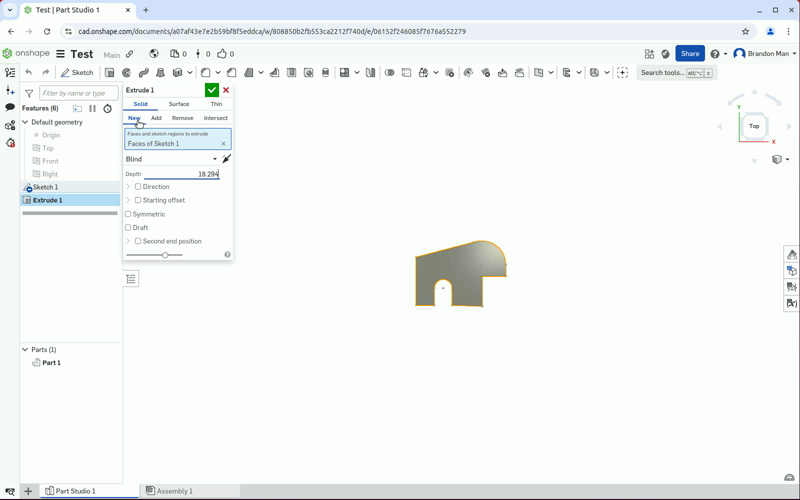
key(enter)
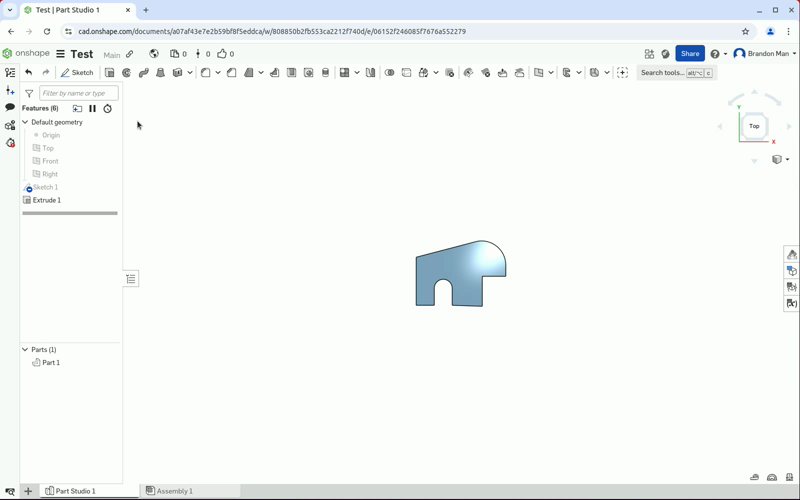
key(shift+h)
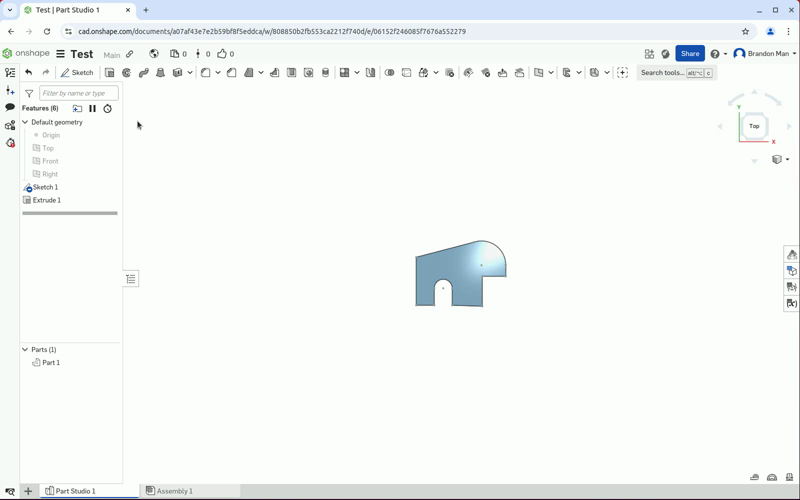
key(shift+h)
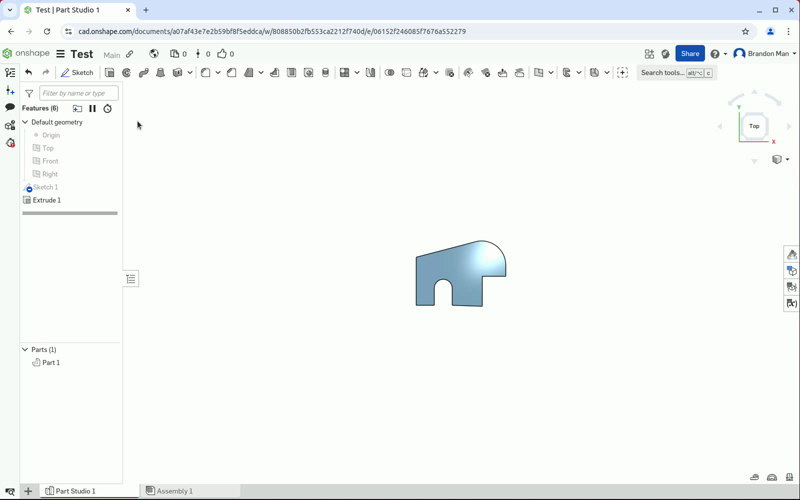
mouse_move(73, 189)
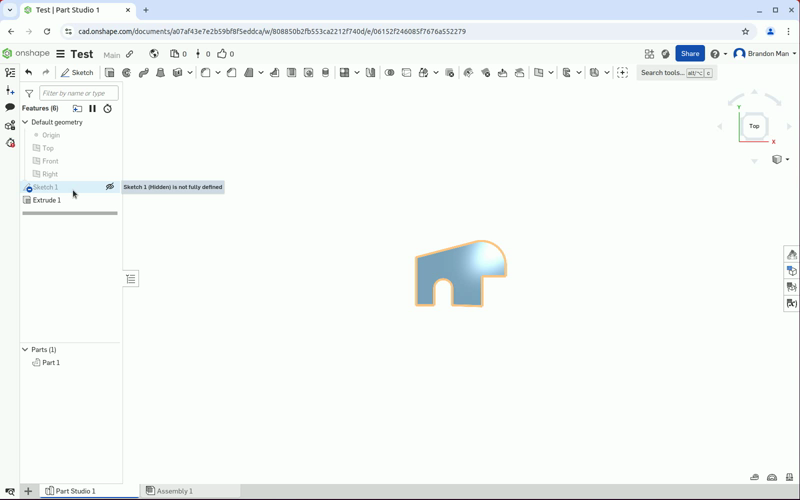
click(73, 189)
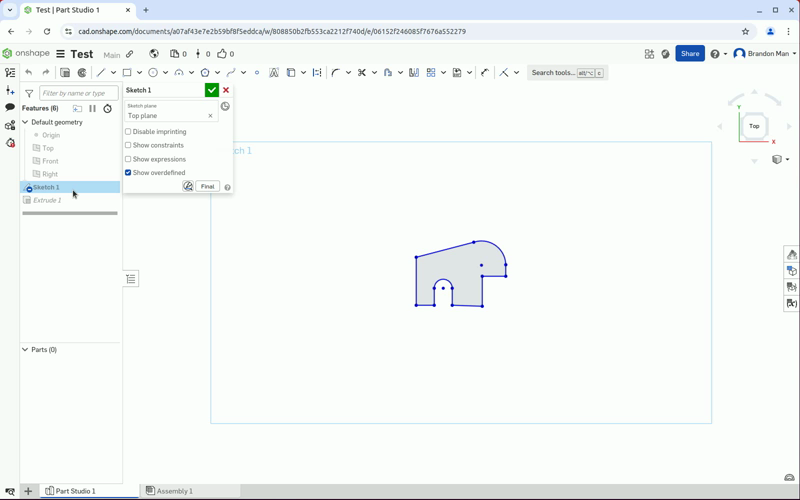
mouse_move(229, 92)
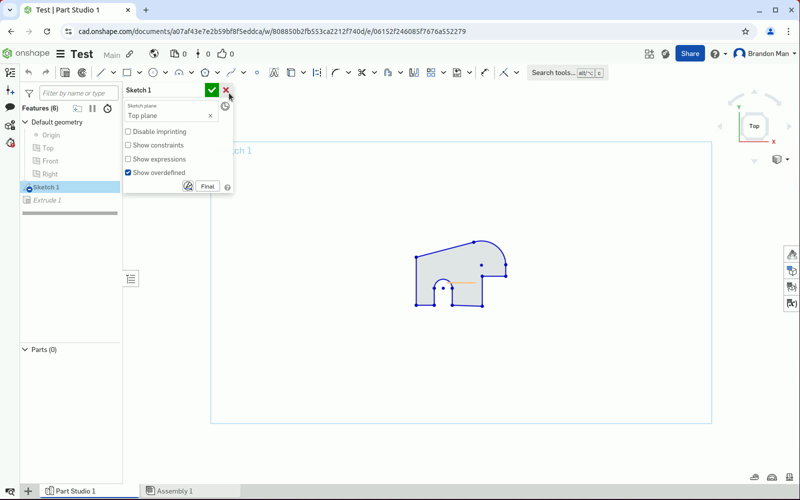
click(229, 92)
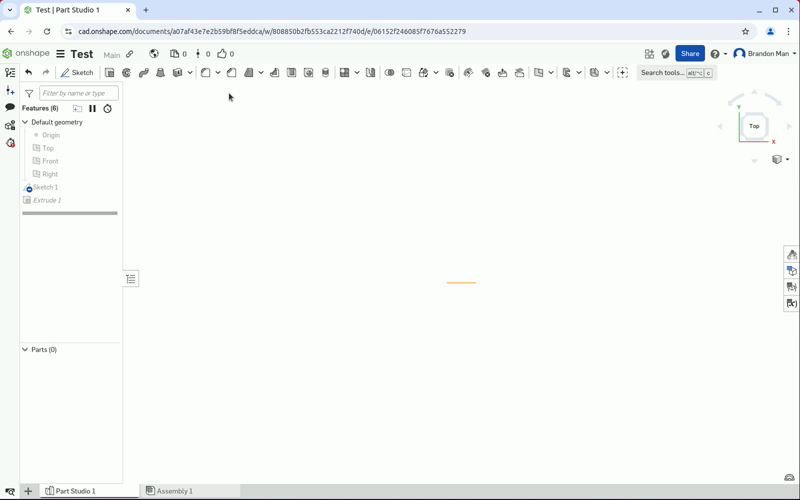
mouse_move(73, 352)
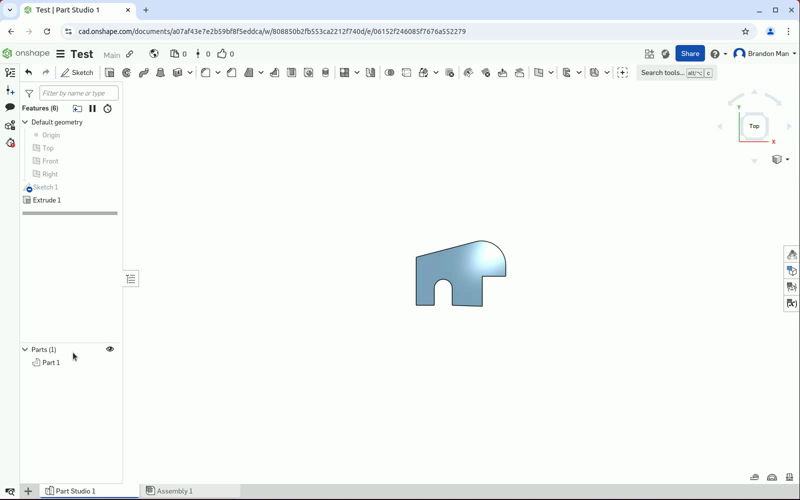
key(y)
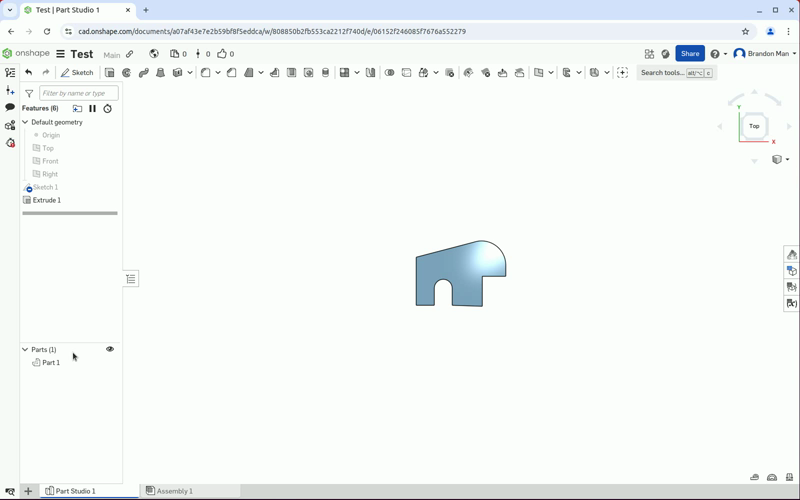
key(shift+p)
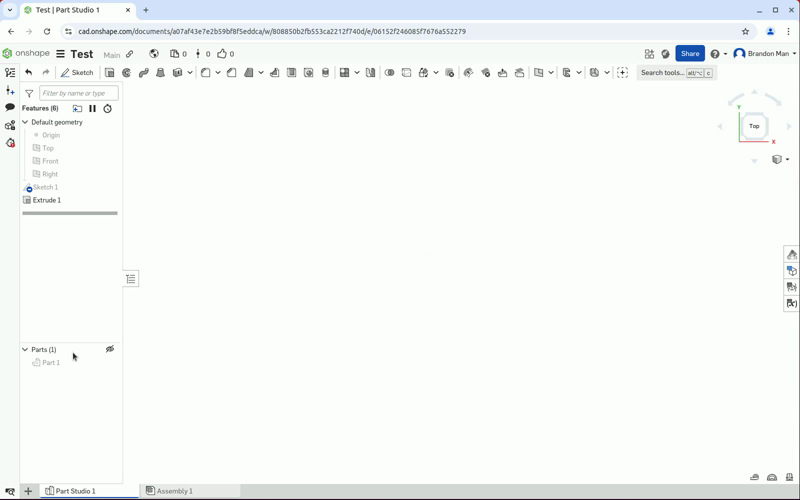
key(space)
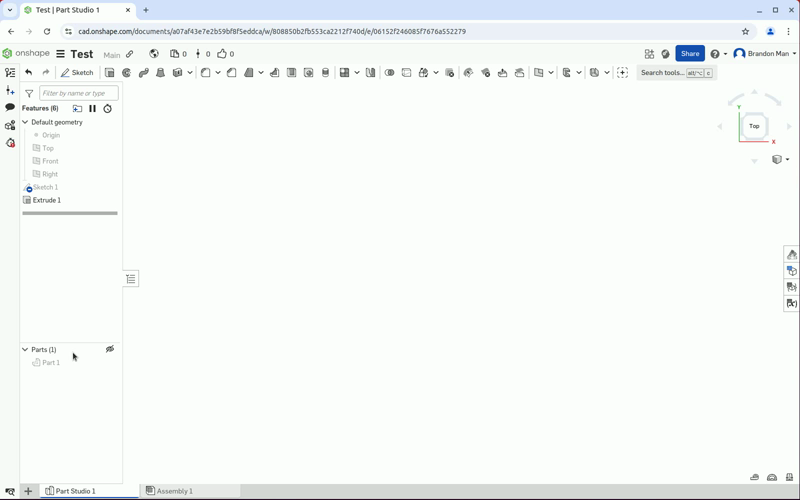
key_down(shift)
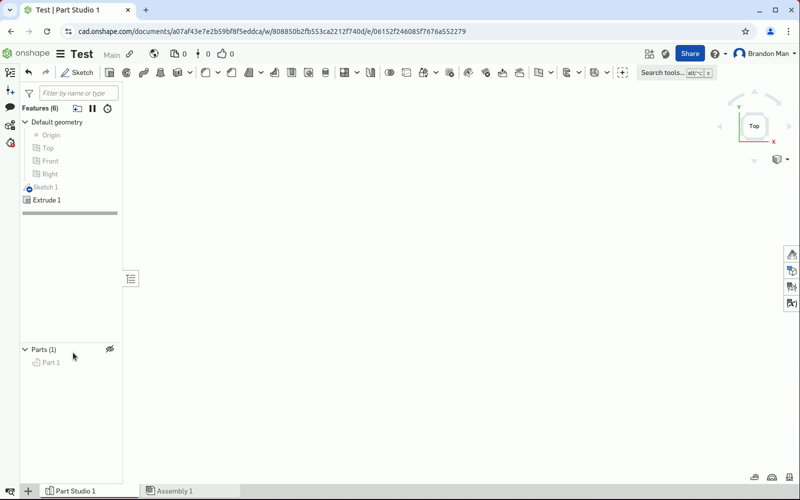
key(up)
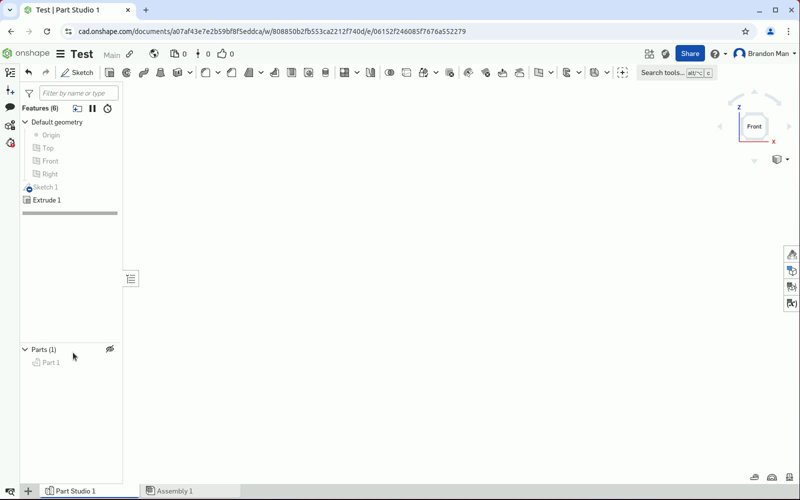
key_up(shift)
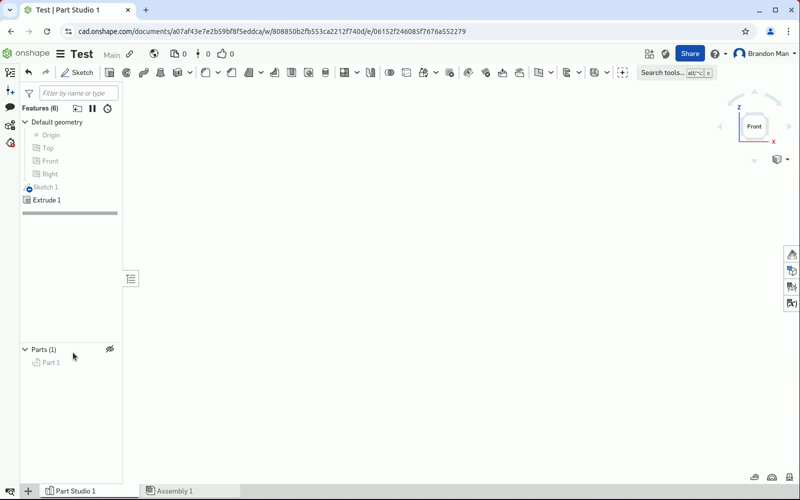
key(space)
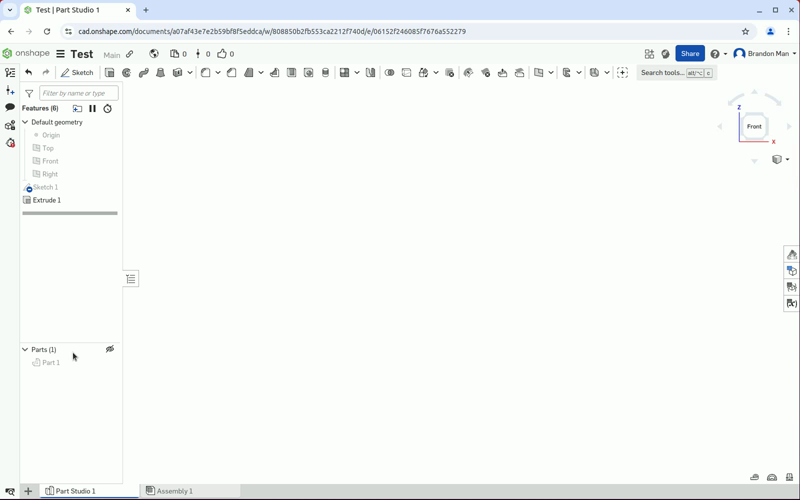
key_down(shift)
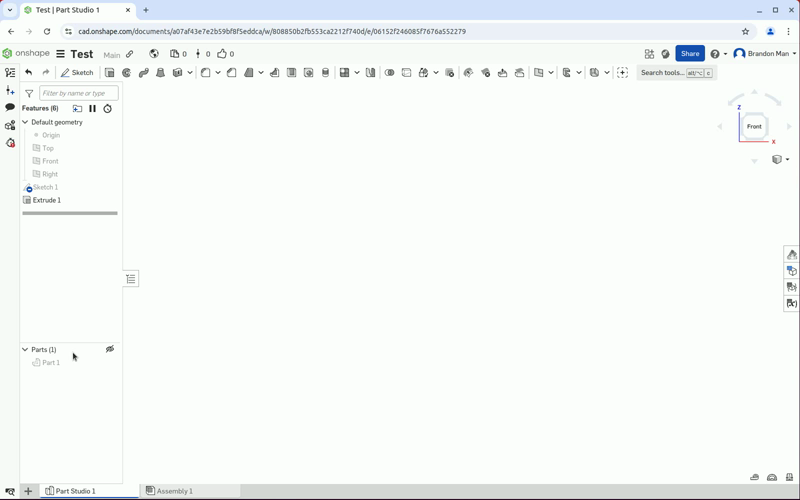
key(left)
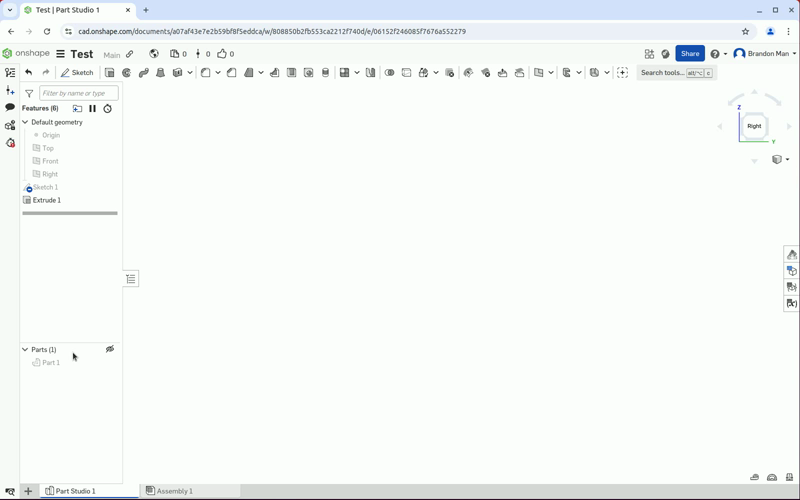
key_up(shift)
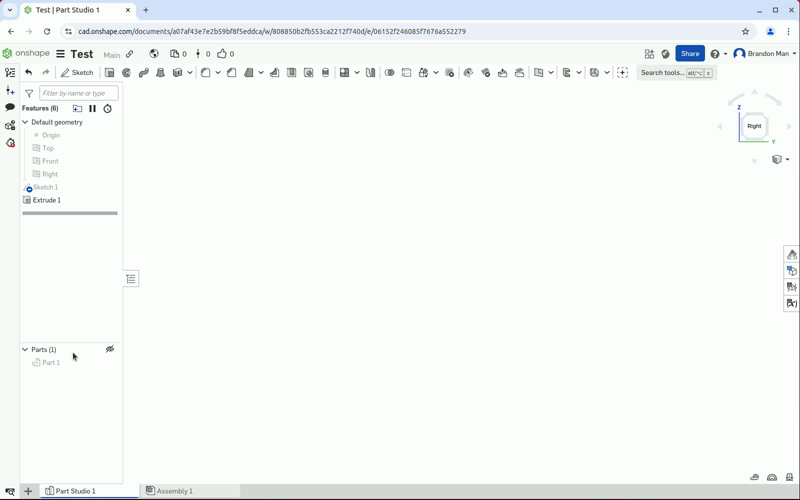
mouse_move(73, 352)
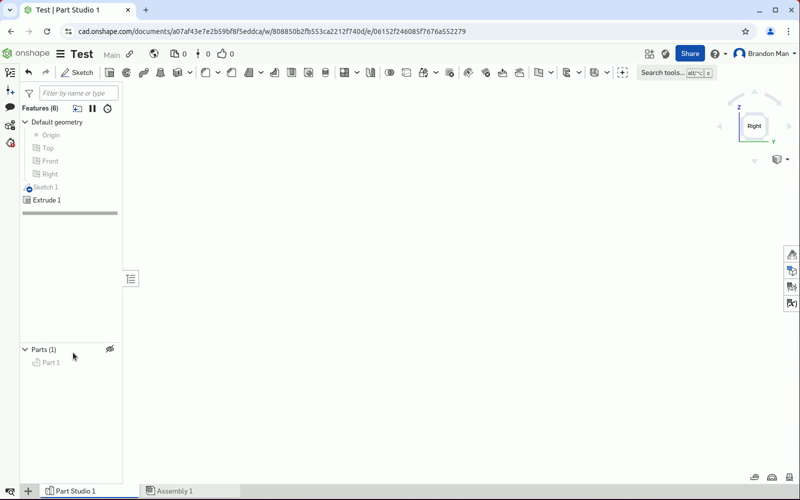
key(shift+y)
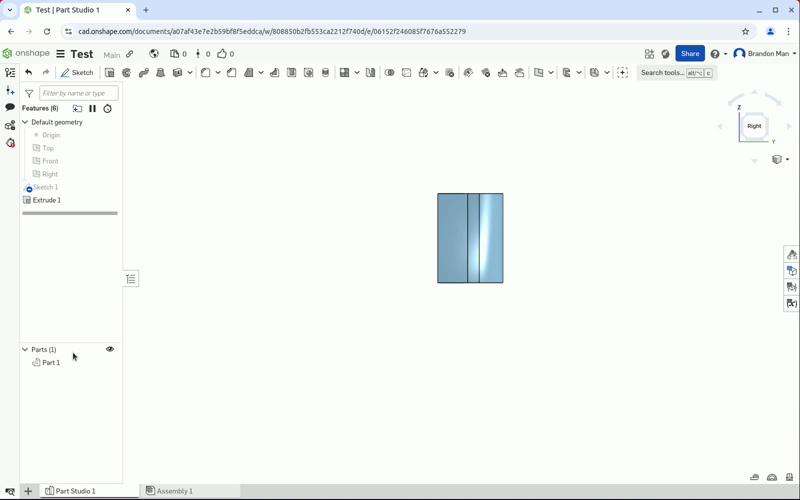
mouse_move(541, 75)
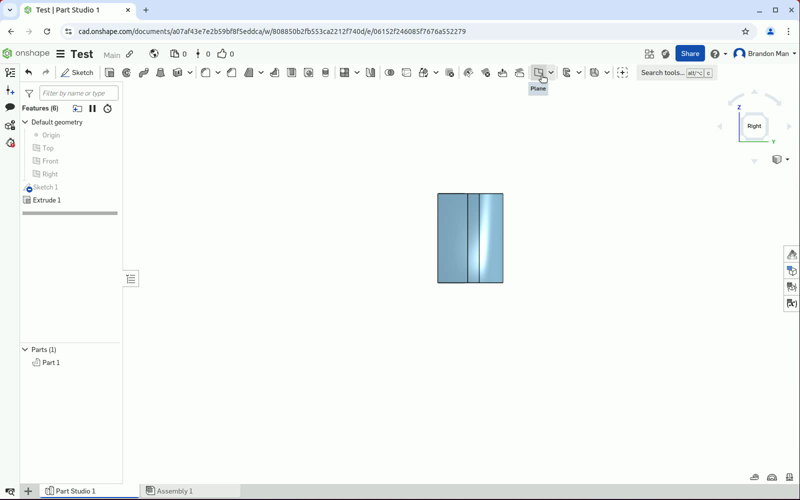
click(541, 75)
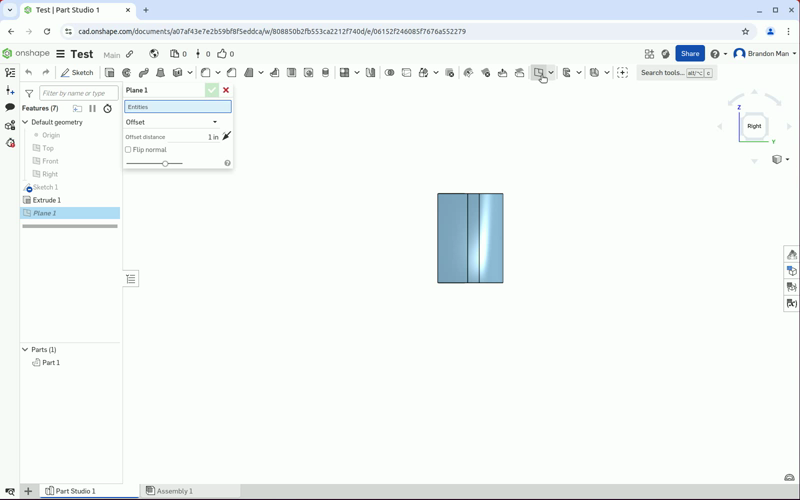
mouse_move(73, 176)
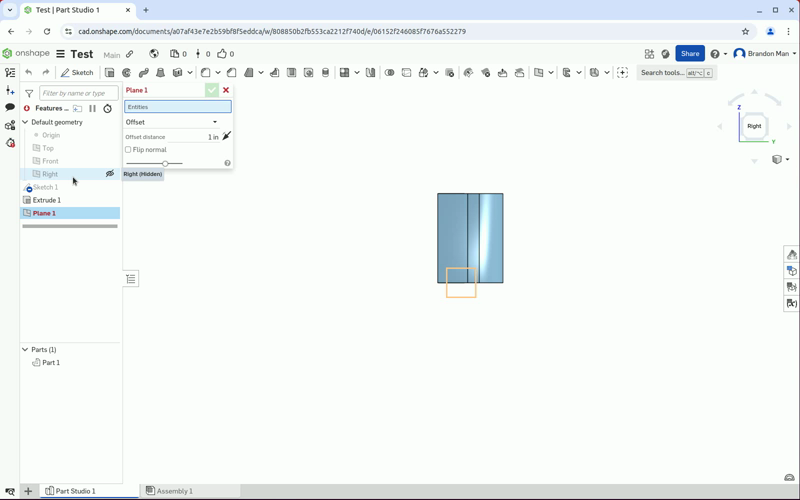
click(73, 176)
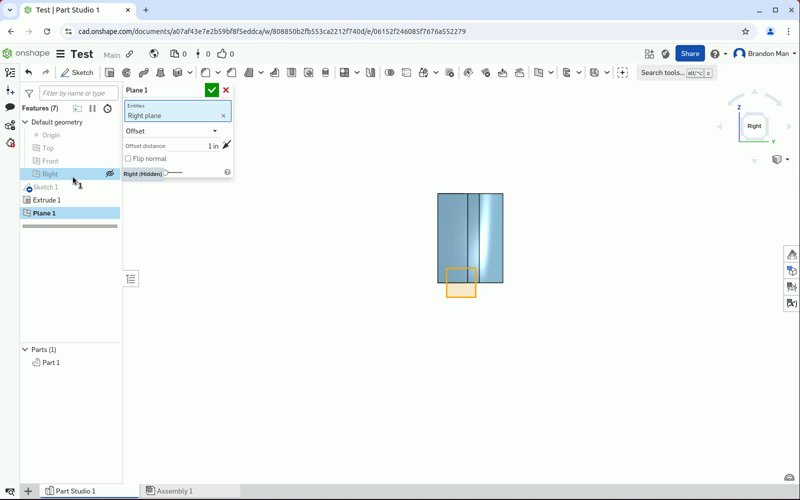
key(tab, 2)
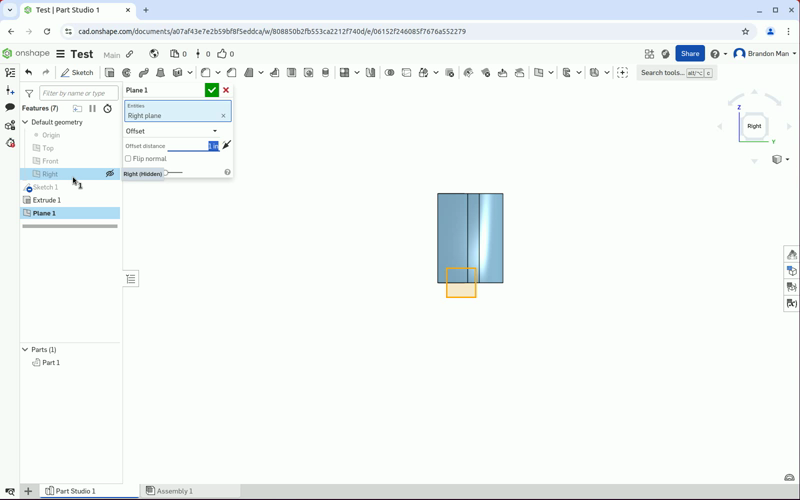
text(4.344)
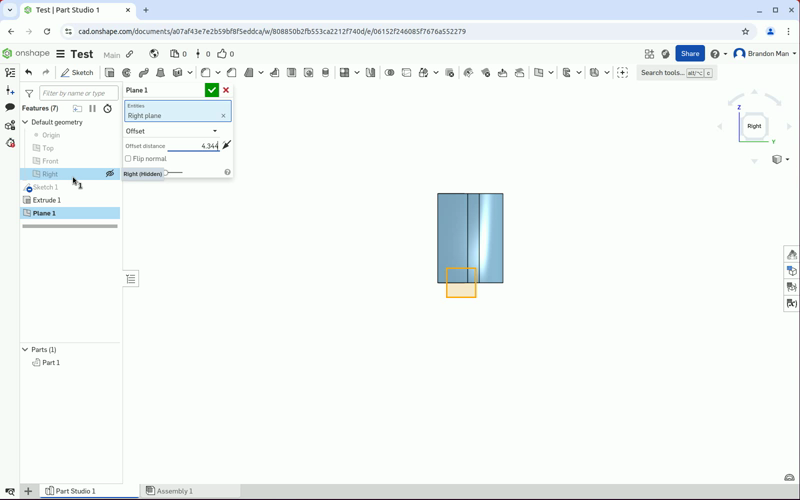
key(enter, 2)
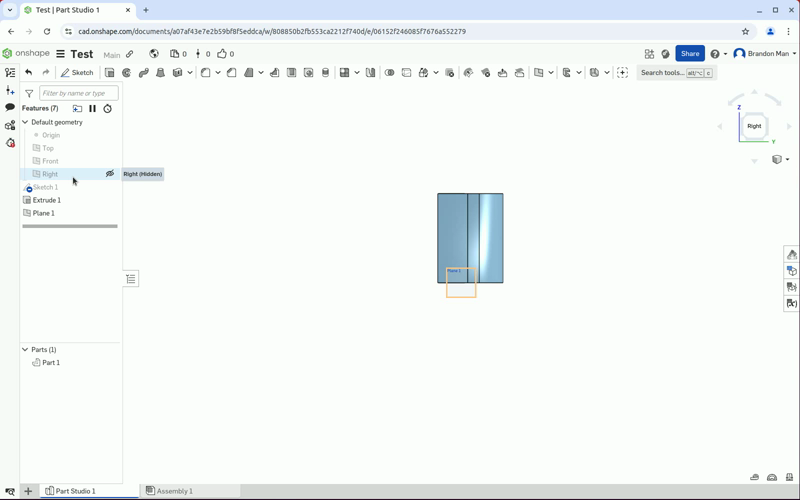
key(shift+s)
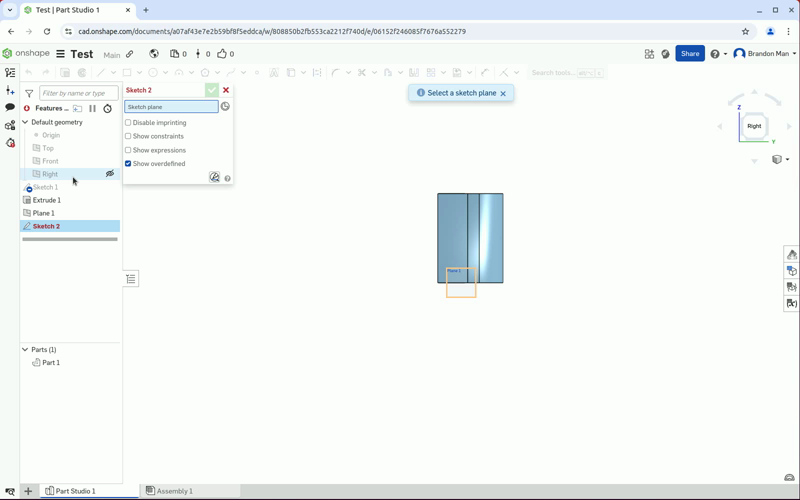
mouse_move(73, 215)
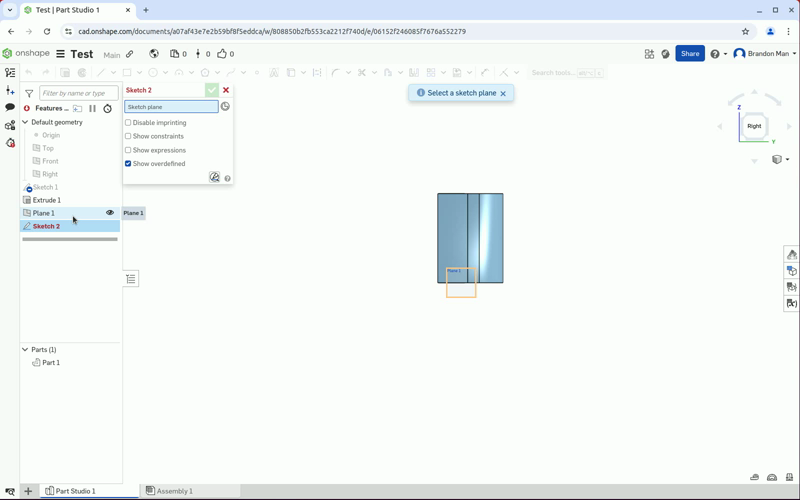
click(73, 215)
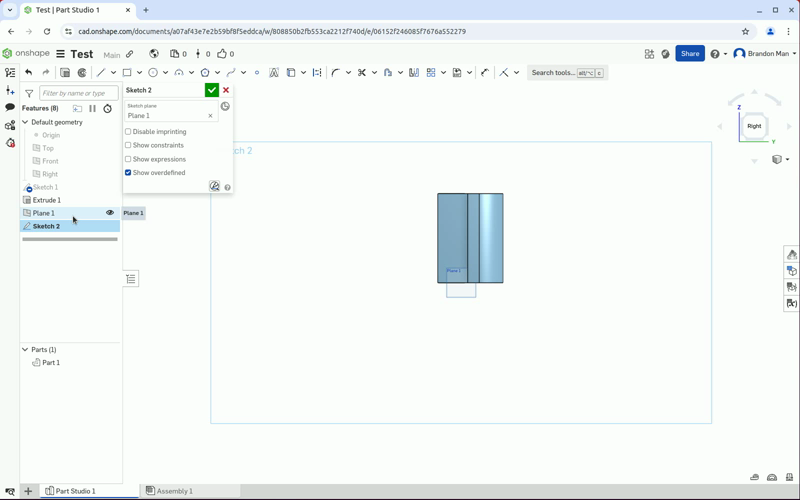
mouse_move(73, 352)
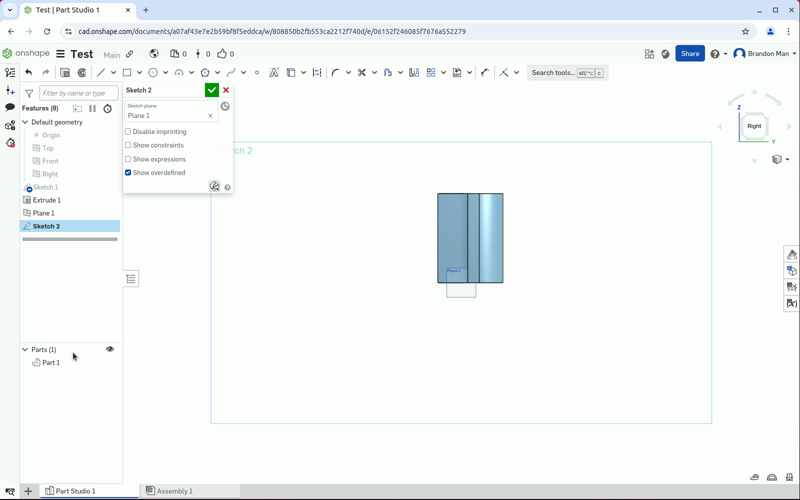
key(y)
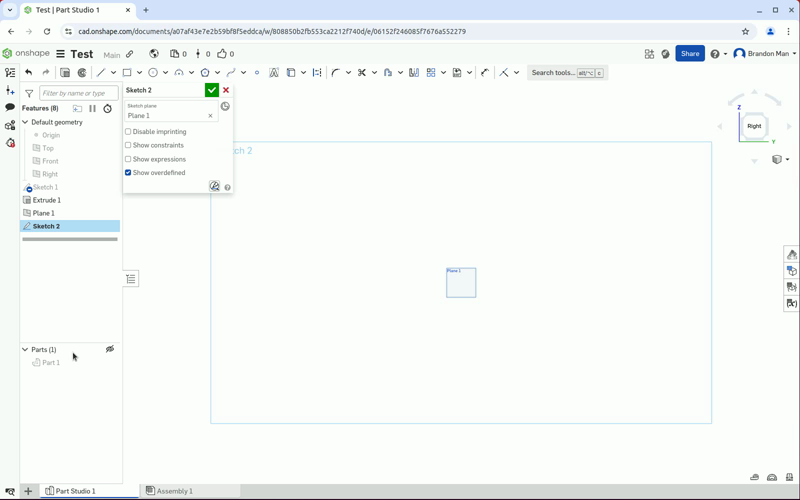
key(l)
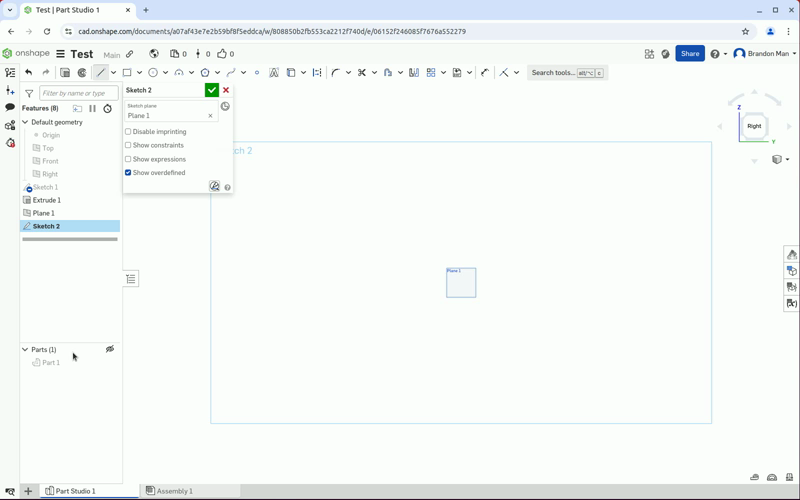
key_down(shift)
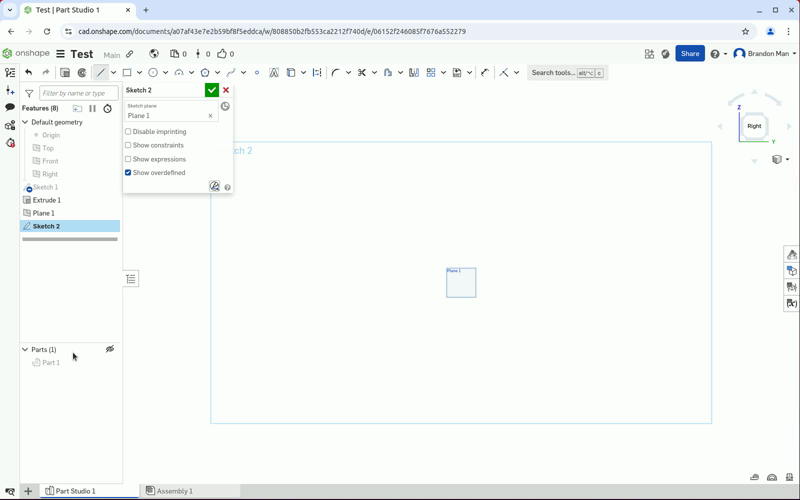
mouse_move(437, 233)
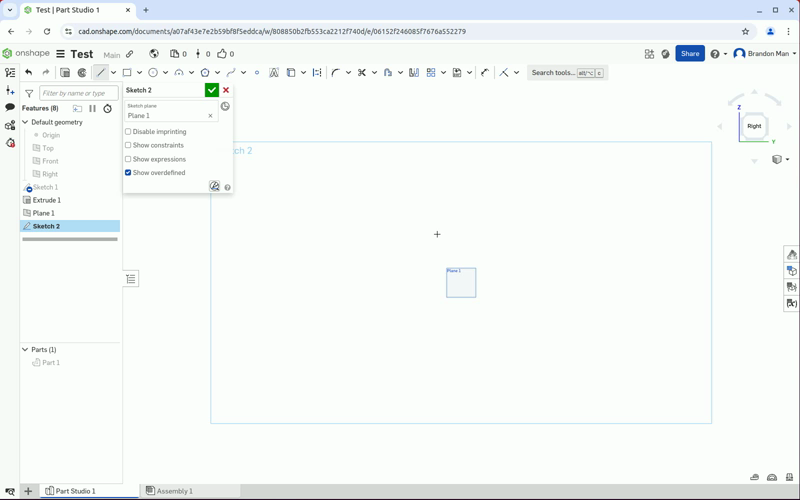
click(437, 233)
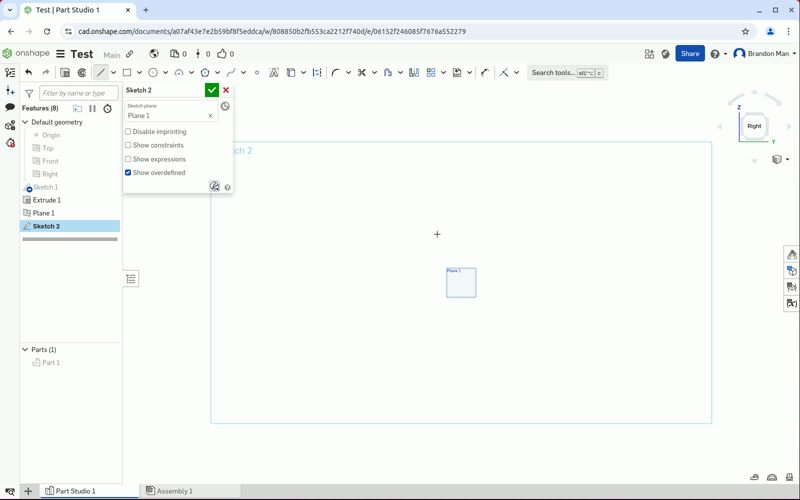
key_up(shift)
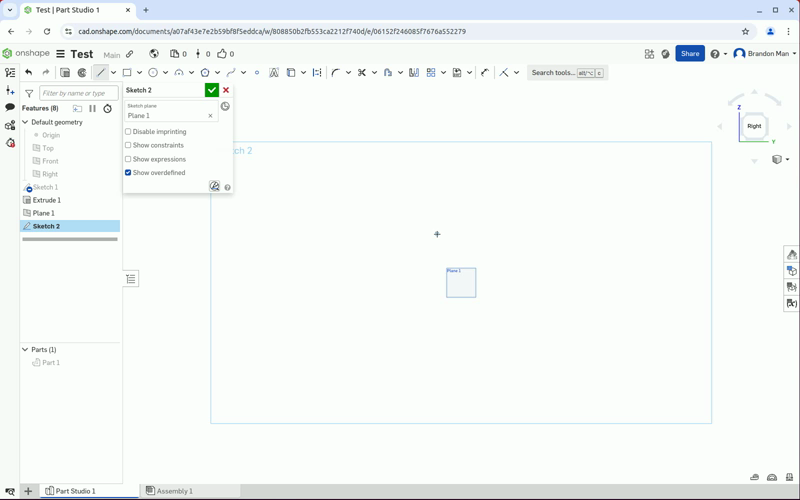
key_down(shift)
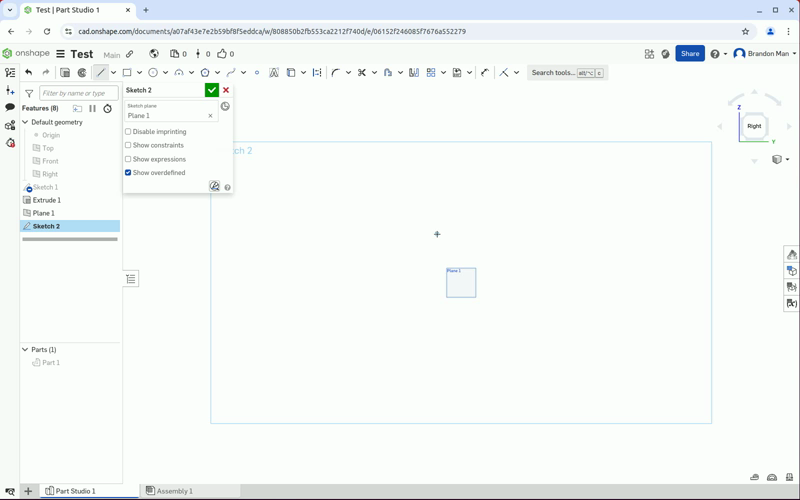
mouse_move(467, 233)
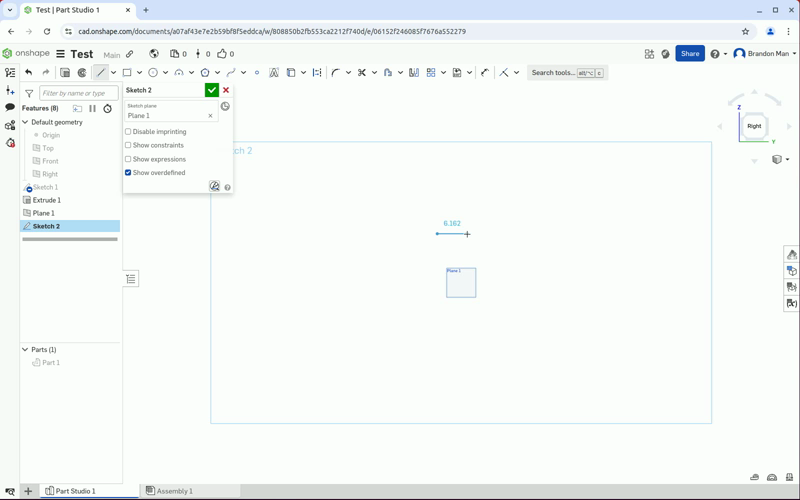
mouse_move(461, 230)
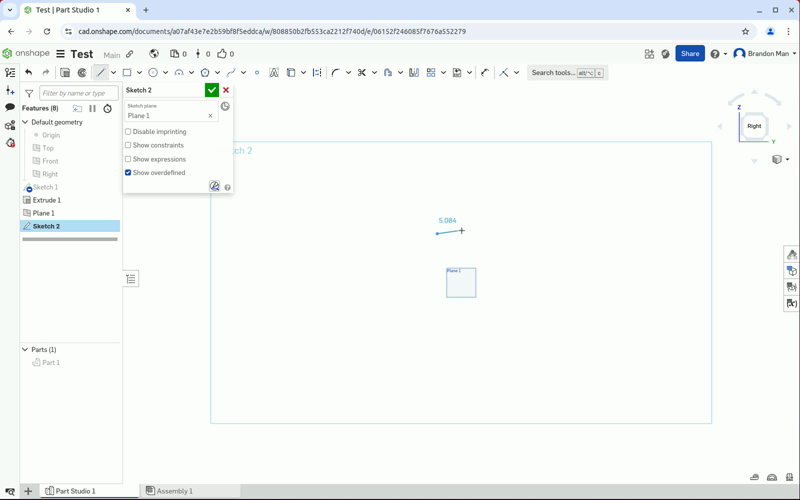
click(461, 230)
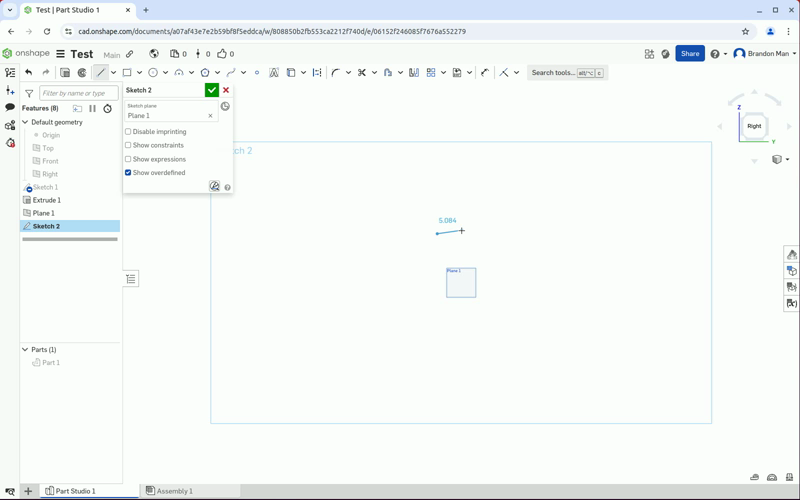
key_up(shift)
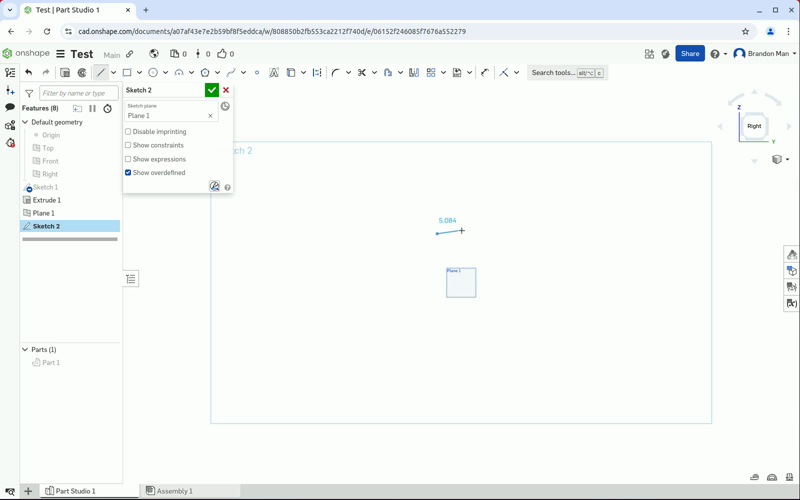
key_down(shift)
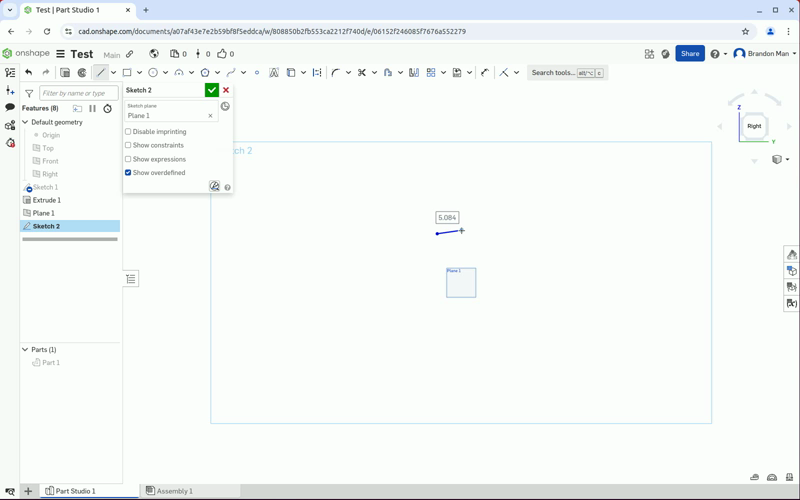
mouse_move(491, 230)
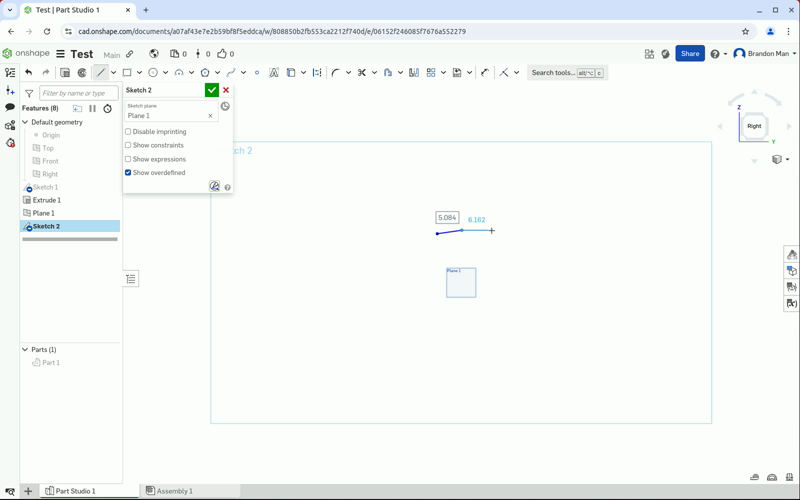
mouse_move(437, 217)
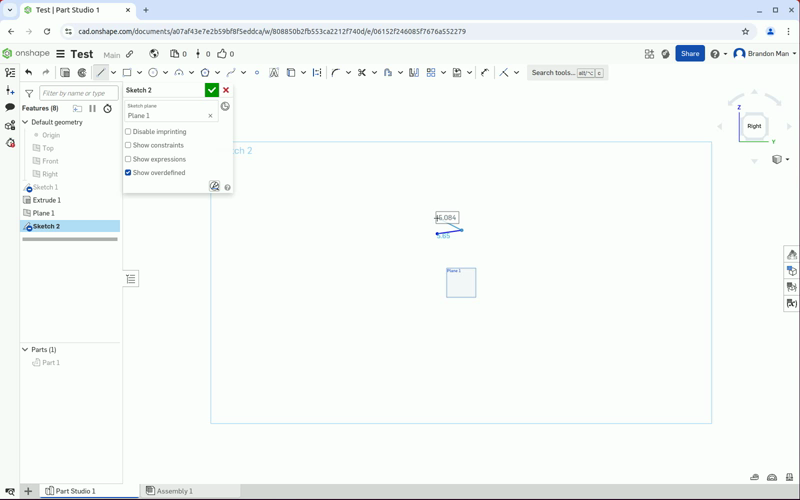
click(437, 217)
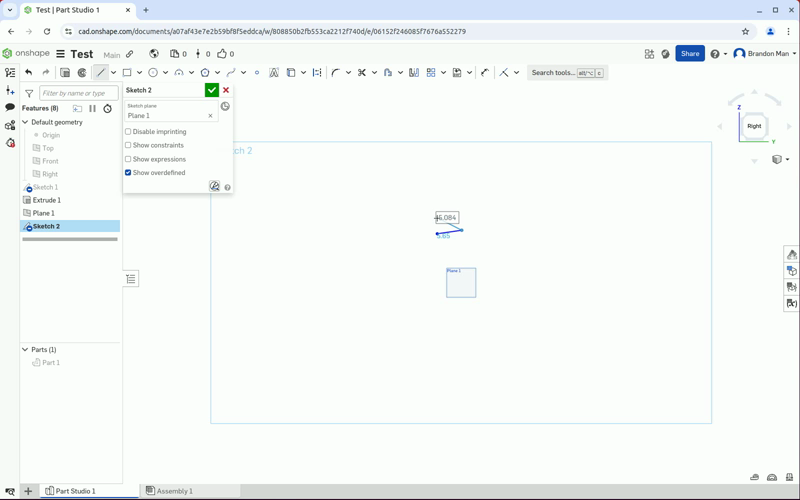
key_up(shift)
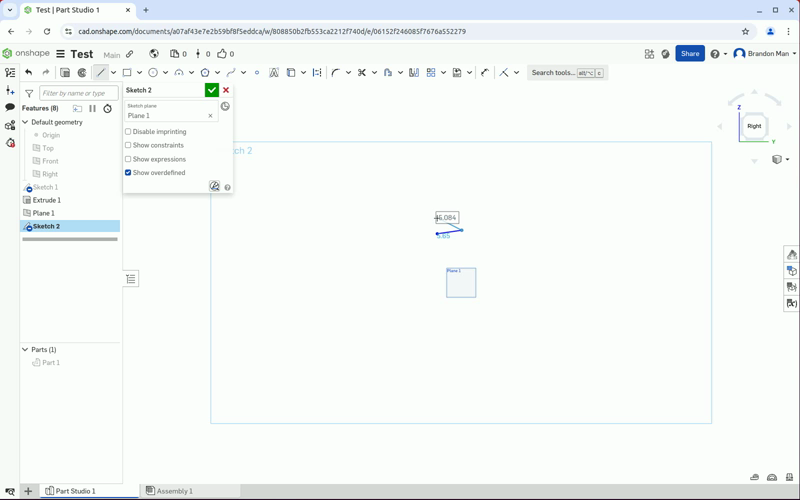
mouse_move(467, 217)
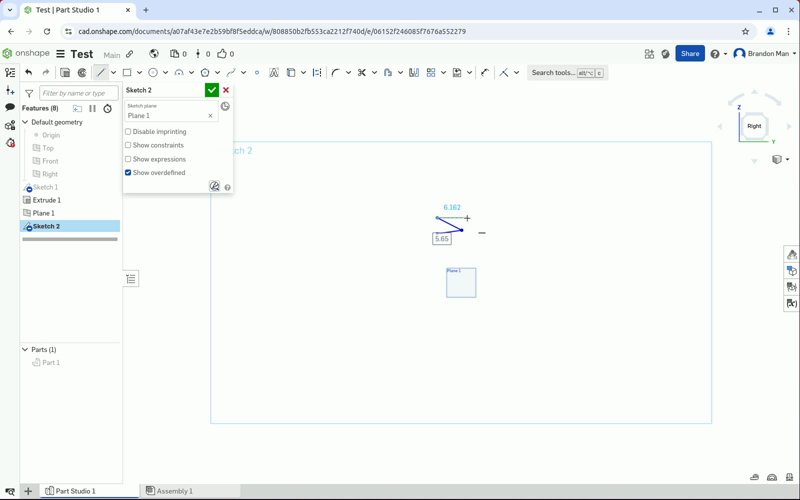
key_down(shift)
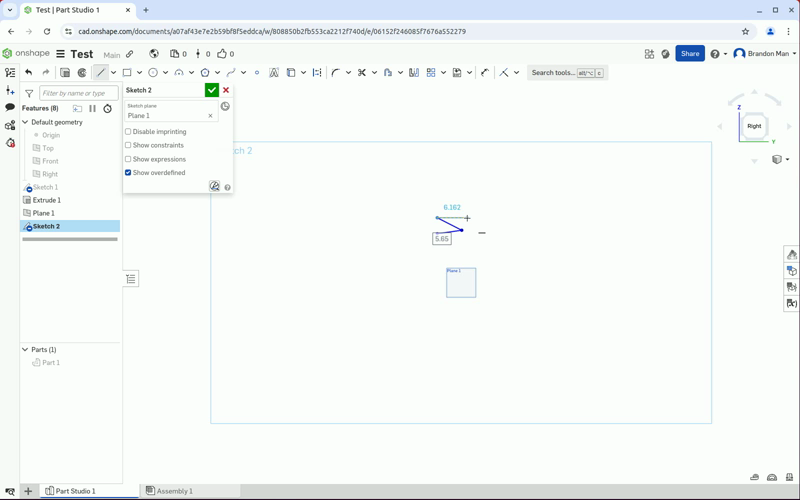
mouse_move(437, 233)
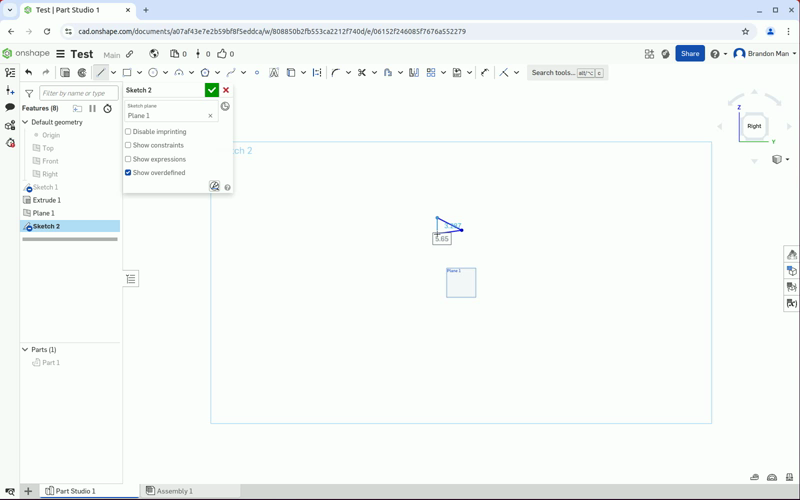
key_up(shift)
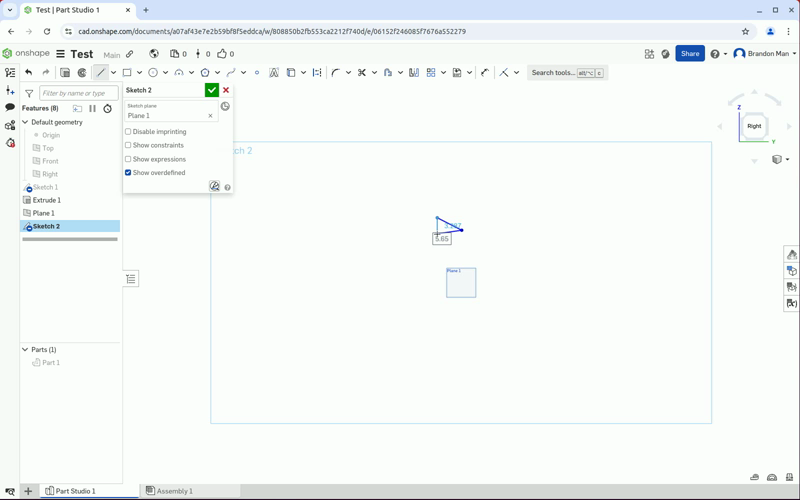
click(437, 233)
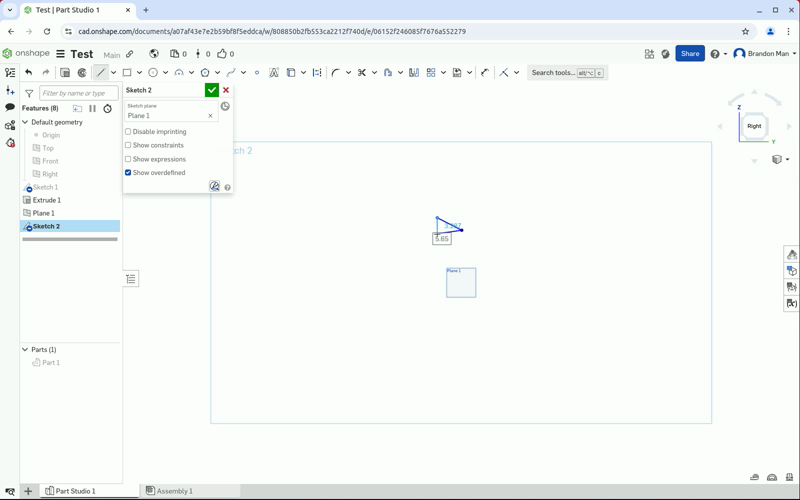
key(esc)
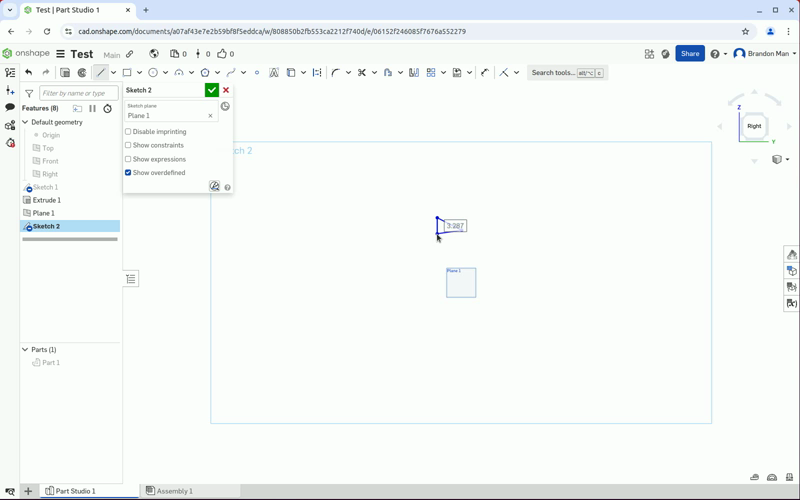
mouse_move(448, 225)
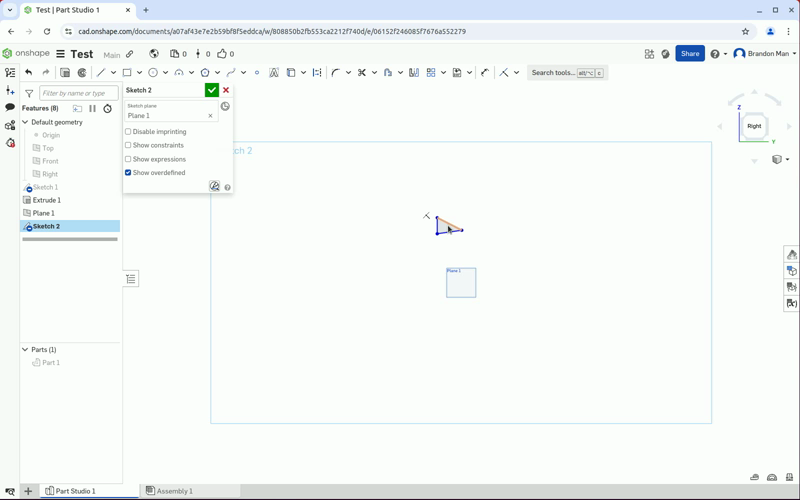
scroll(6)
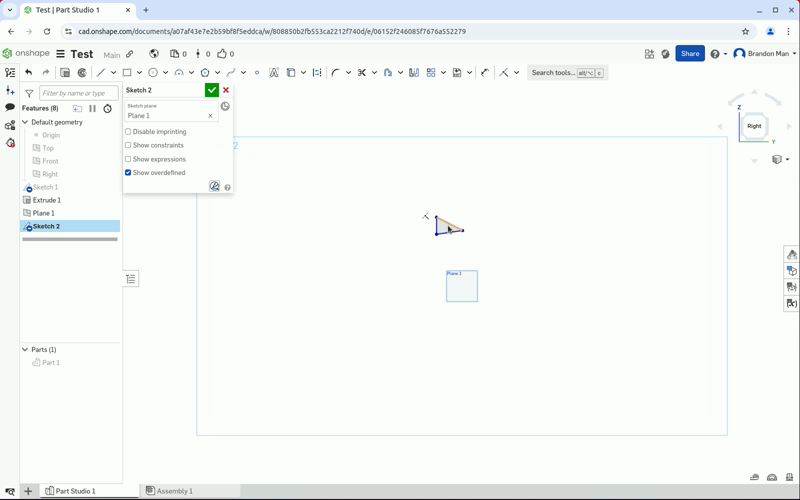
scroll(6)
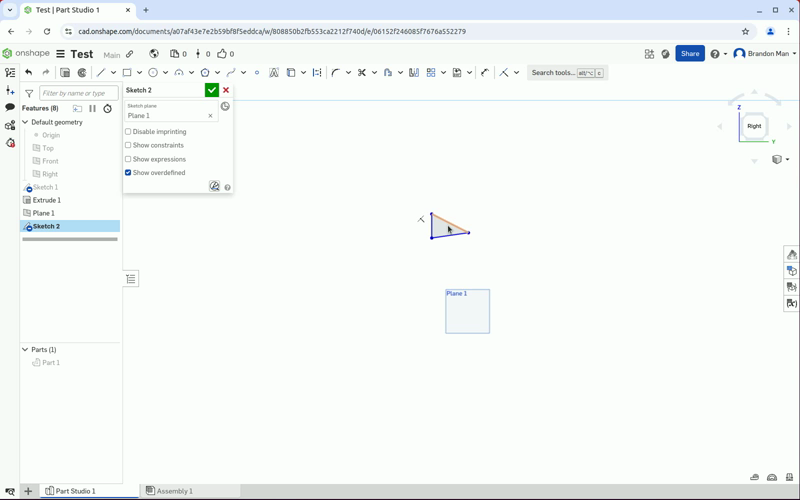
scroll(6)
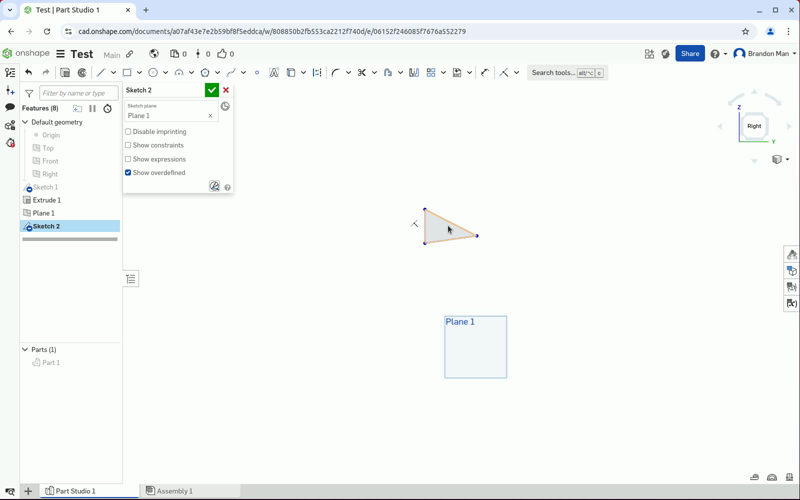
scroll(6)
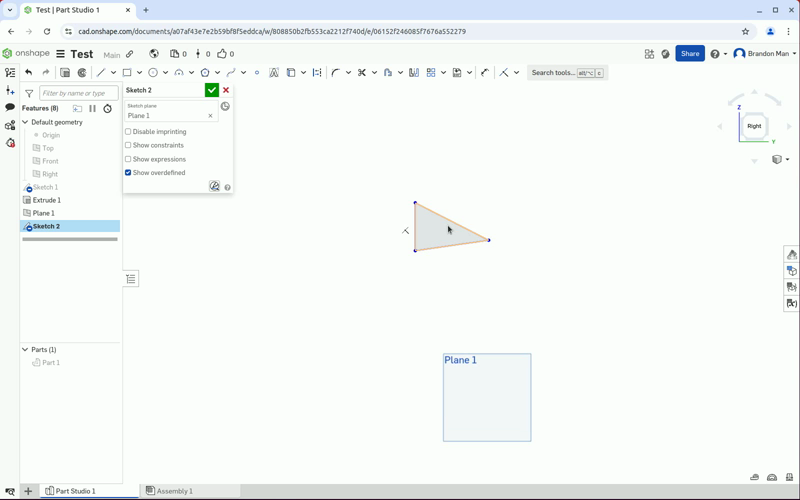
scroll(6)
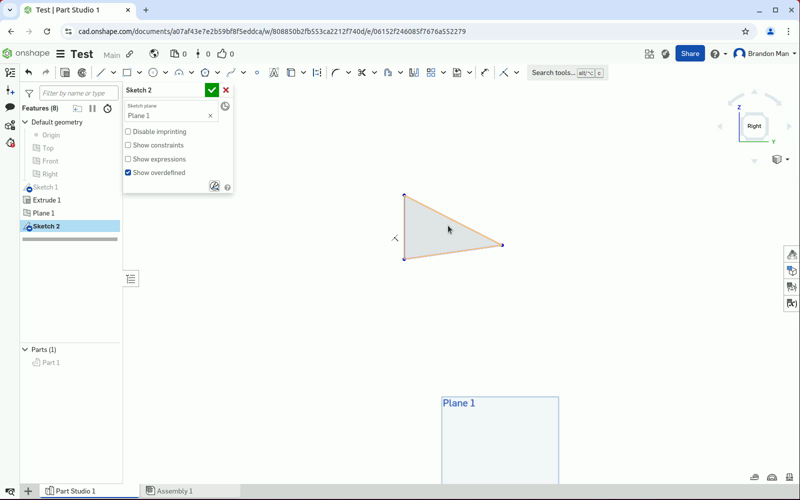
scroll(6)
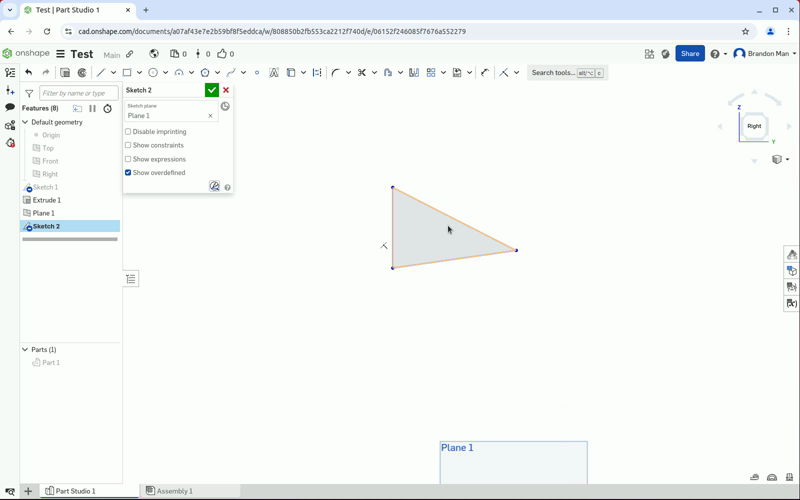
scroll(6)
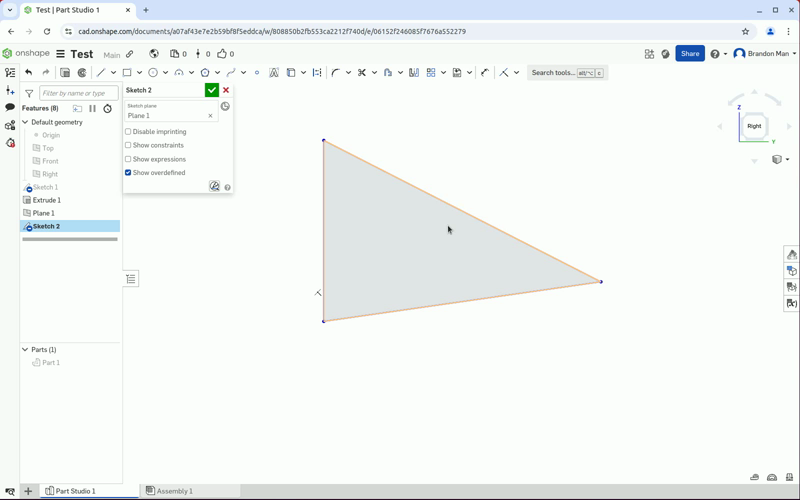
click(448, 225)
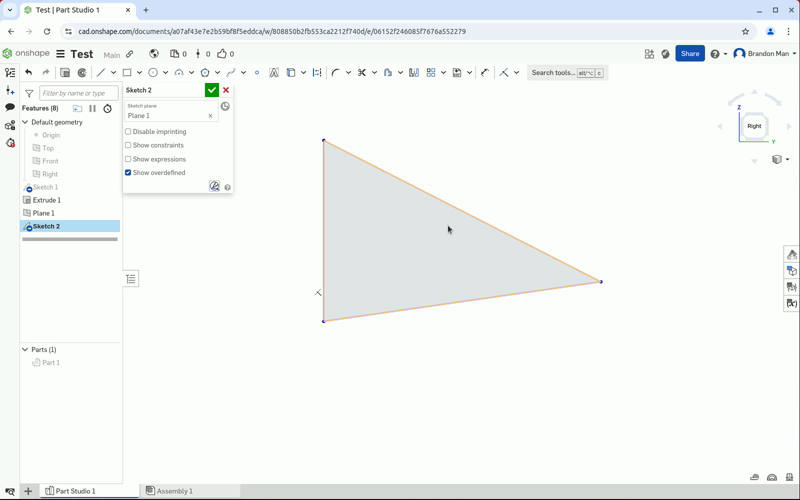
scroll(-6)
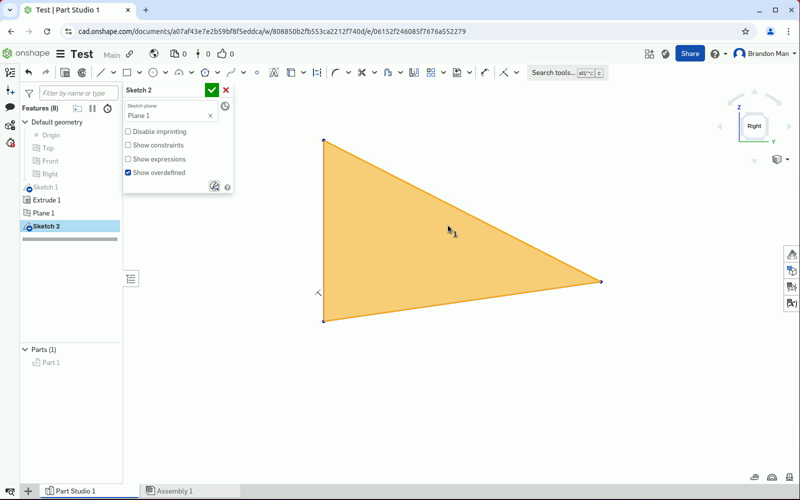
scroll(-6)
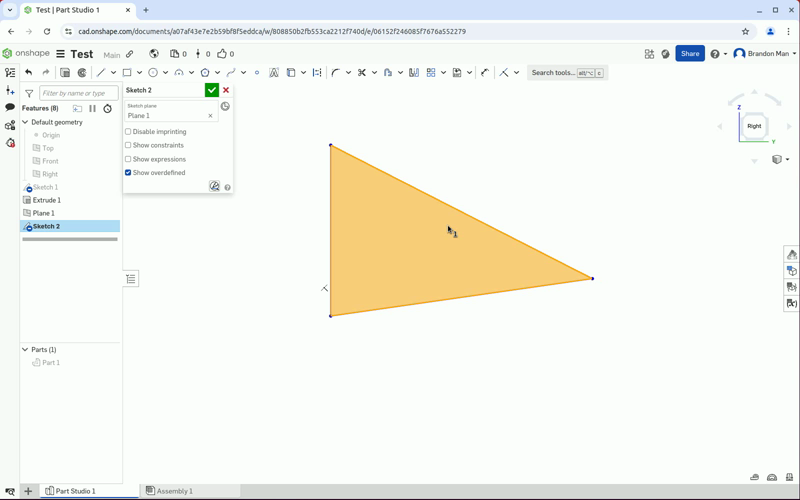
scroll(-6)
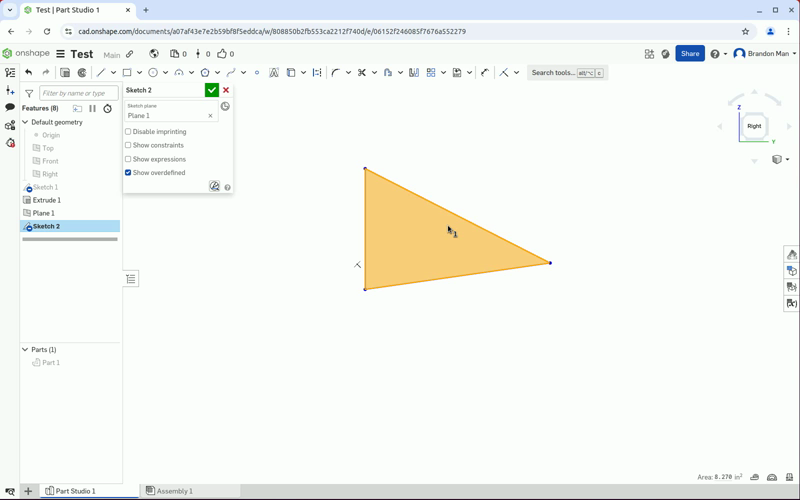
scroll(-6)
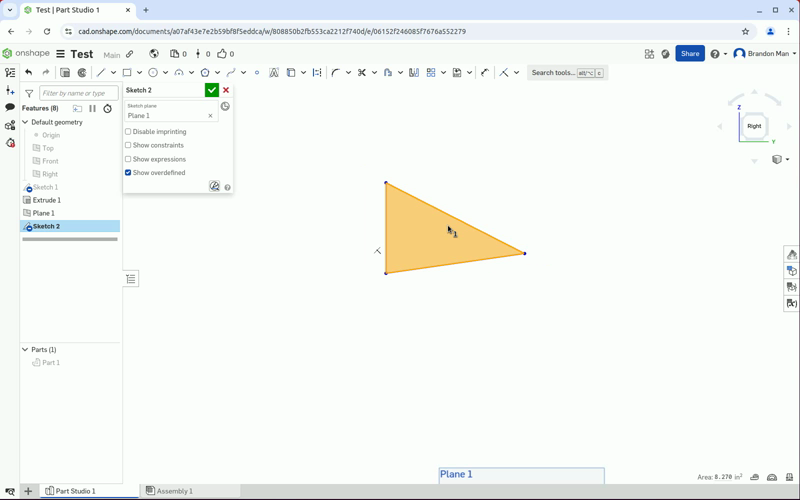
scroll(-6)
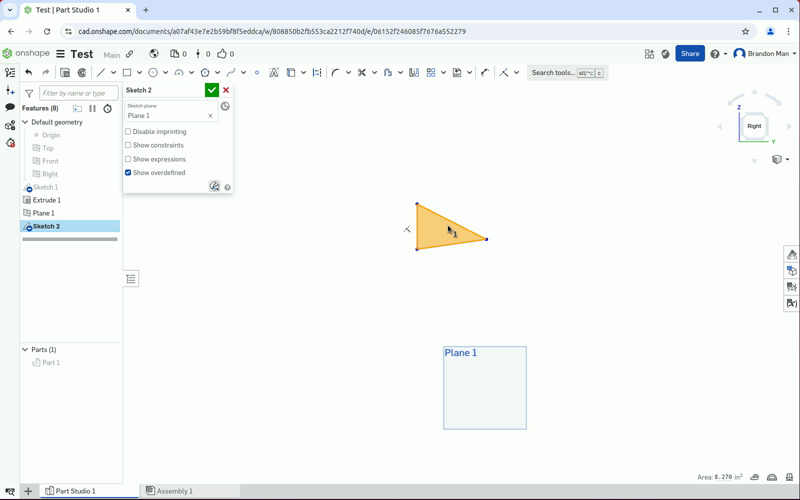
scroll(-6)
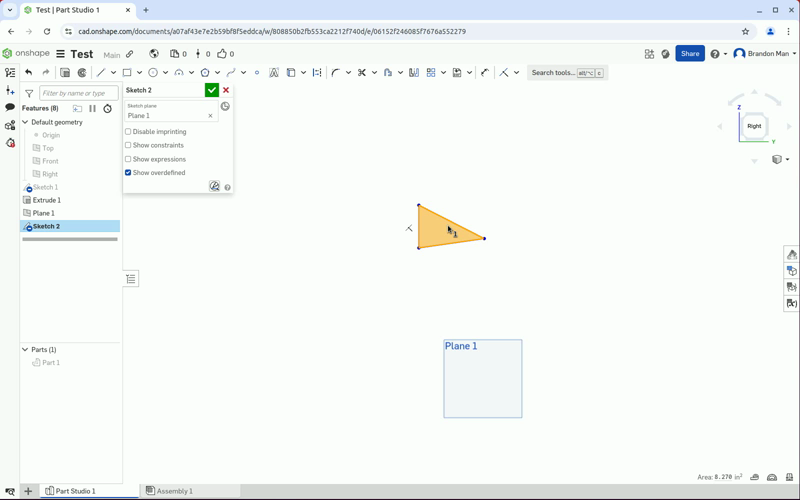
scroll(-6)
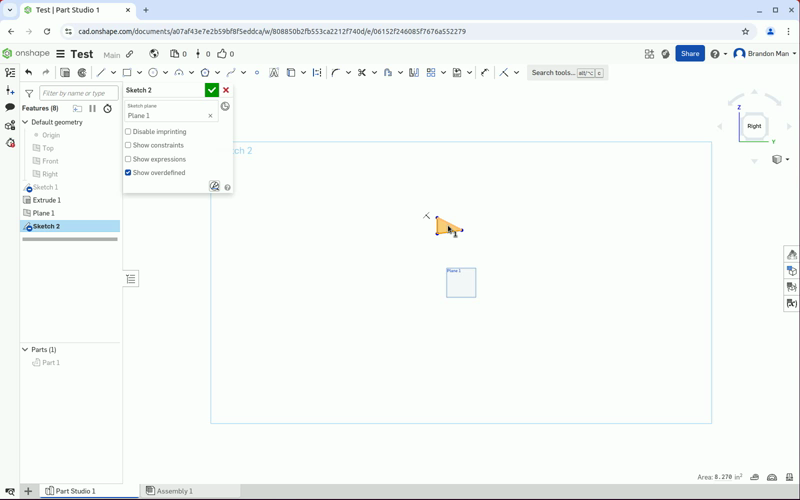
mouse_move(73, 352)
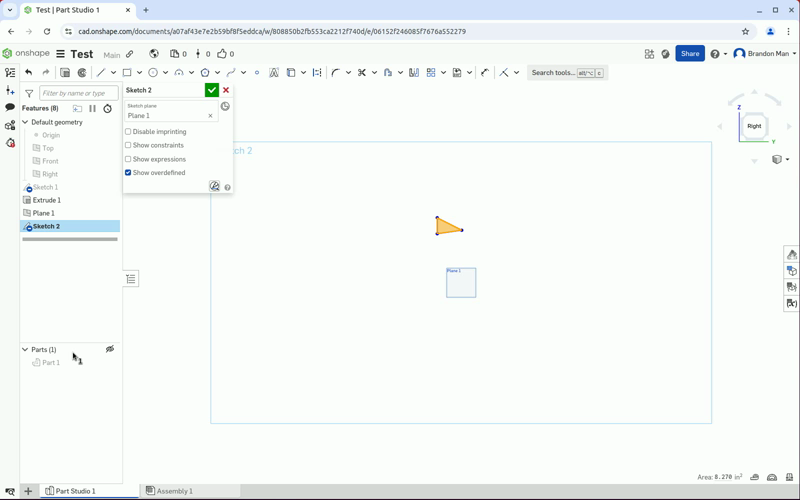
key(shift+y)
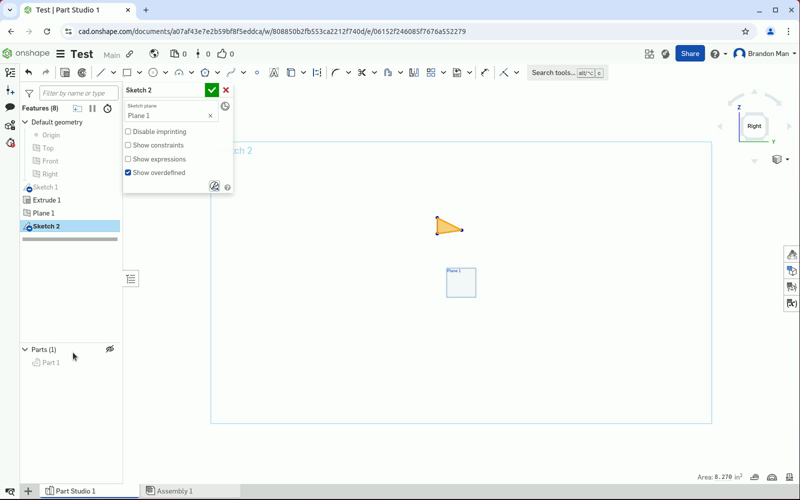
key(shift+e)
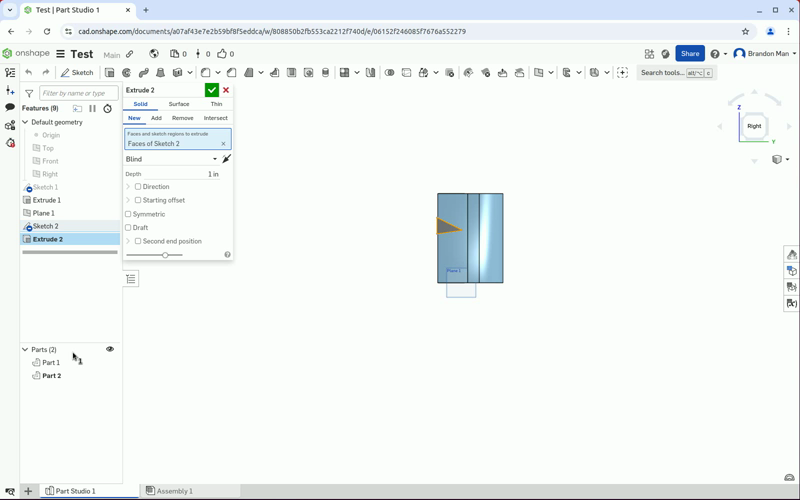
mouse_move(143, 106)
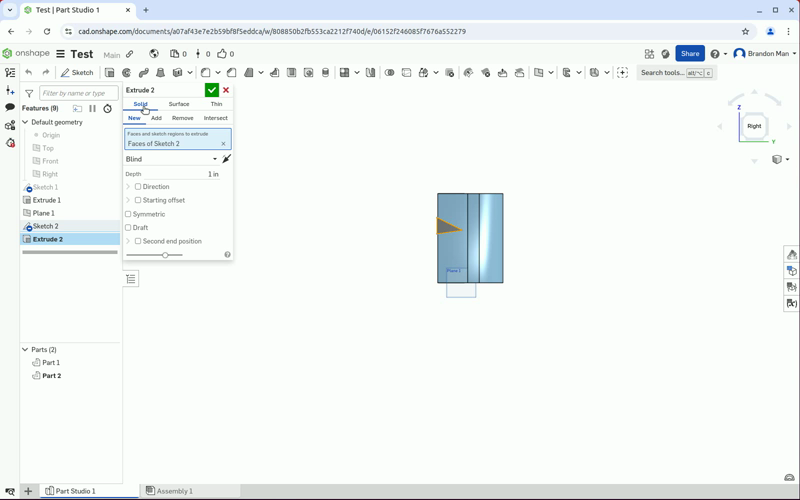
click(143, 106)
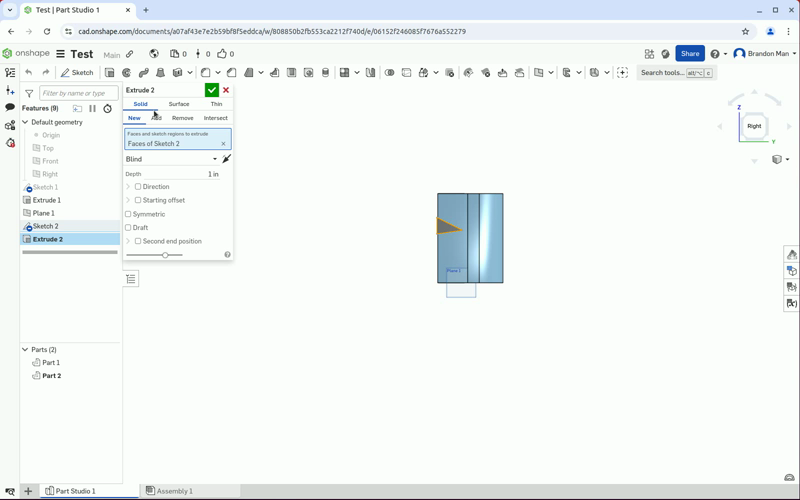
mouse_move(186, 120)
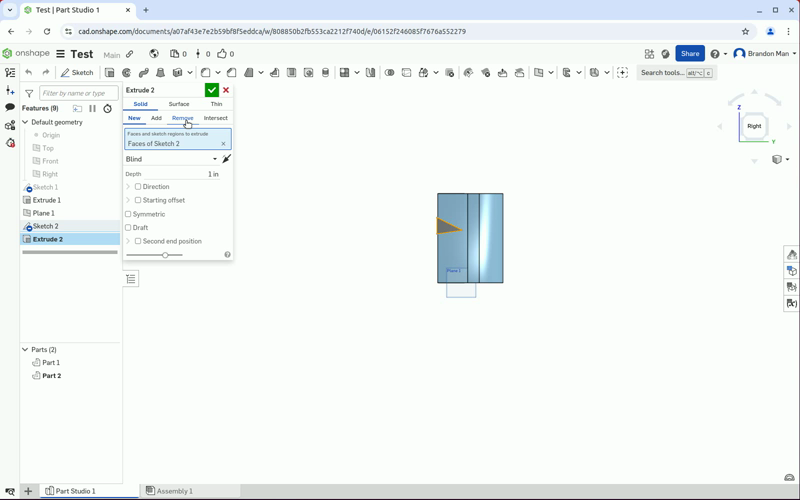
click(186, 120)
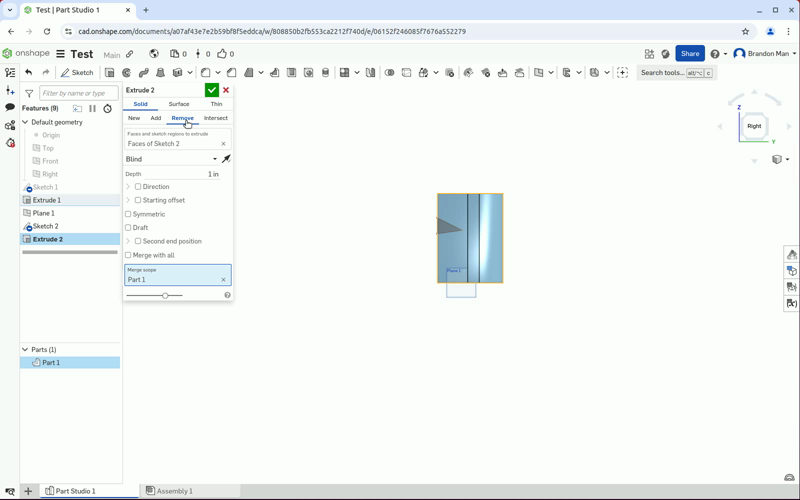
key(tab, 4)
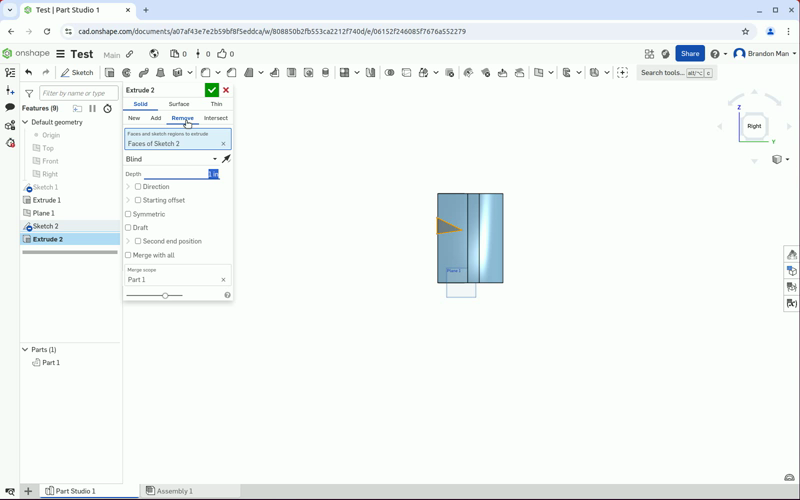
text(18.294)
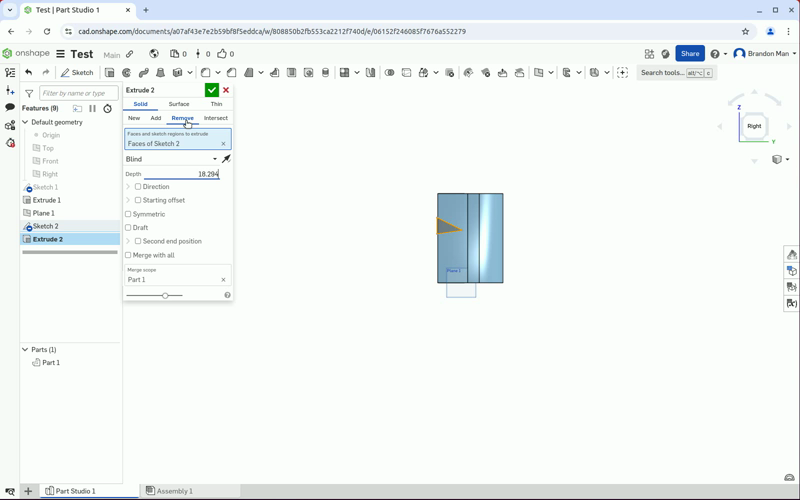
key(tab, 6)
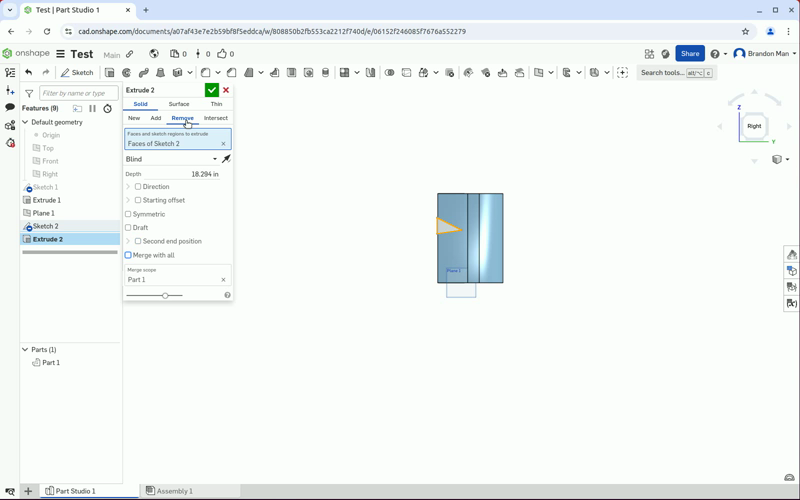
key(space)
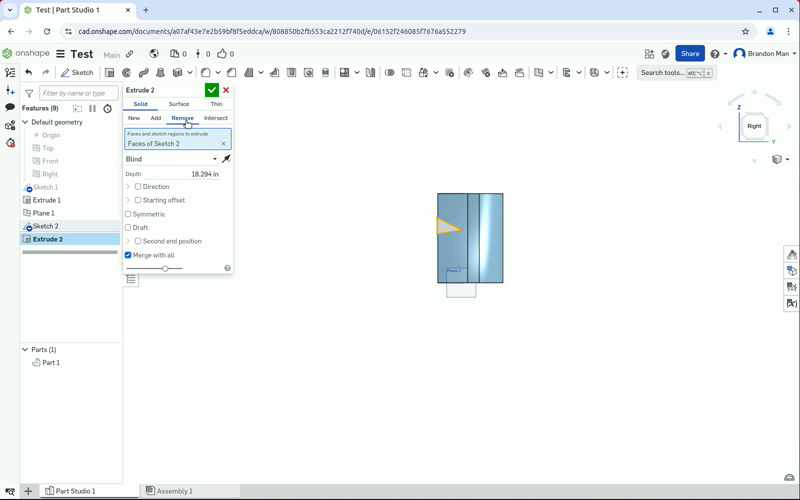
key(enter)
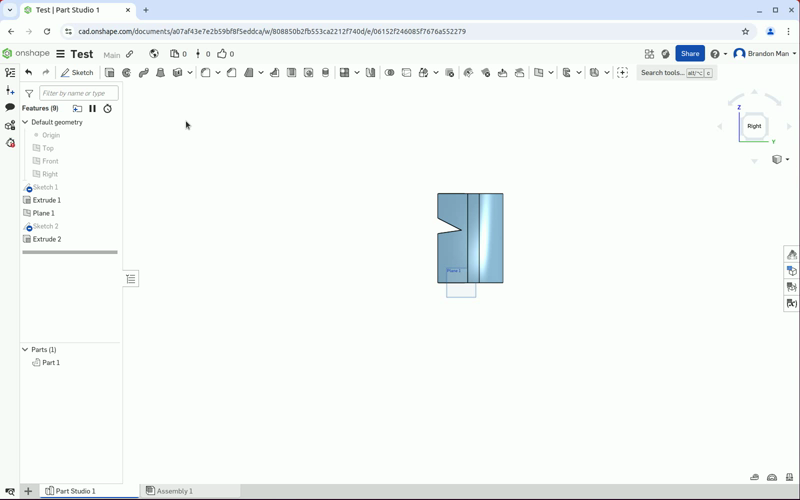
key(shift+h)
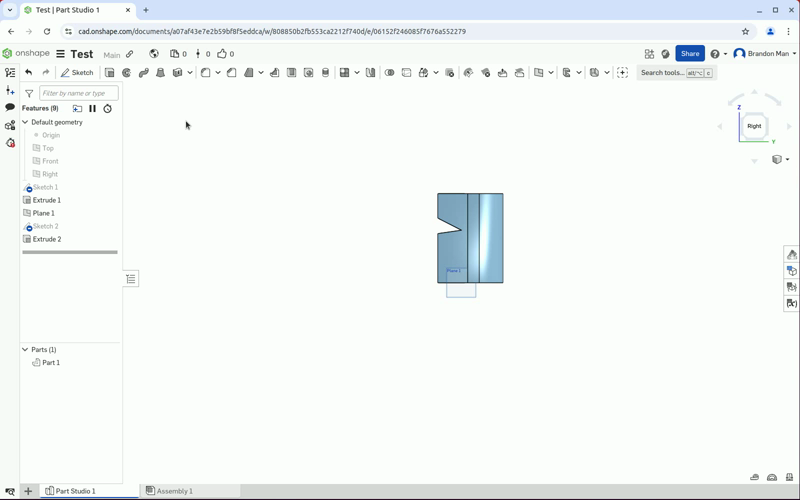
key(shift+h)
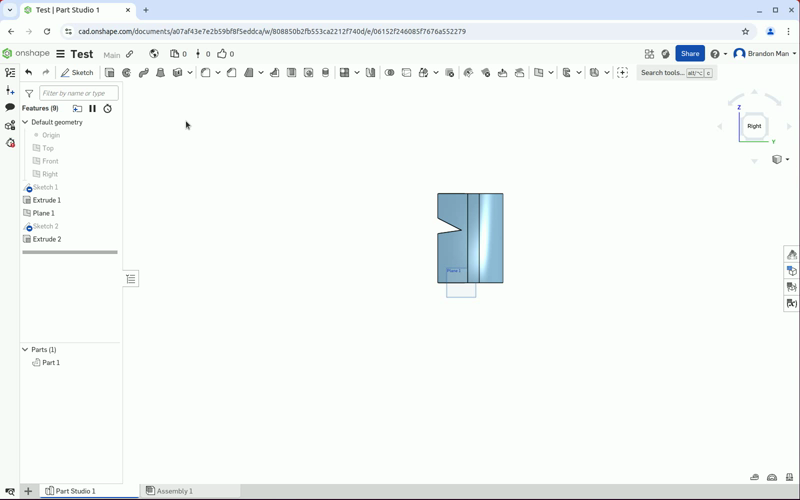
mouse_move(73, 189)
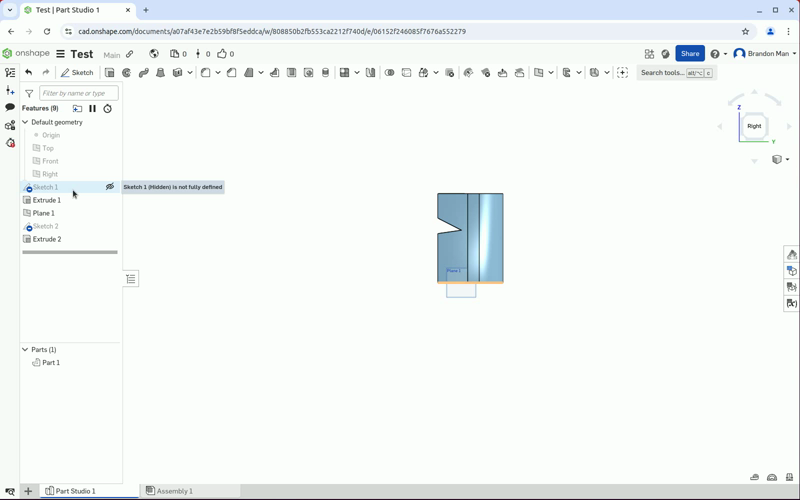
click(73, 189)
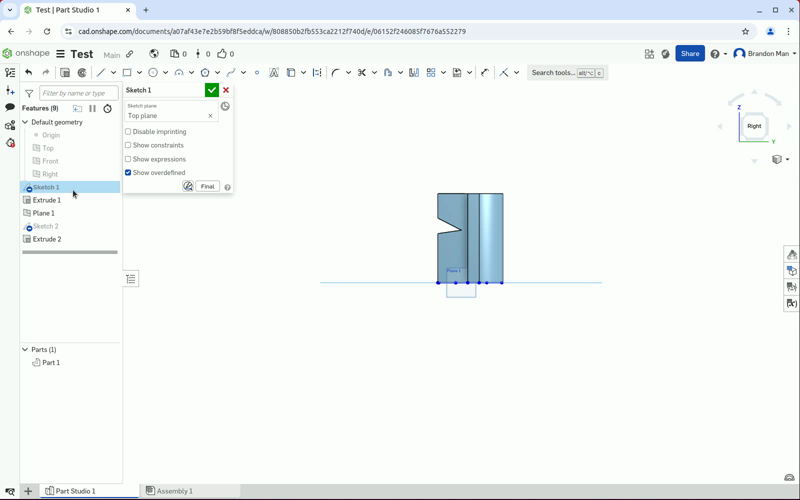
mouse_move(229, 92)
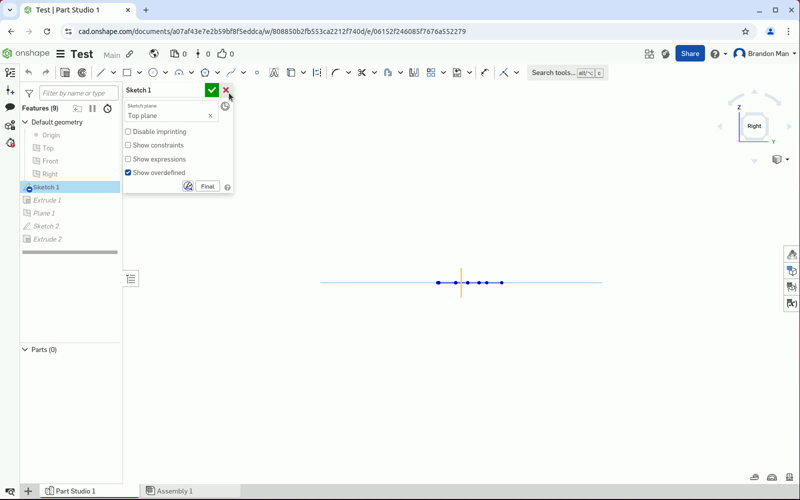
click(229, 92)
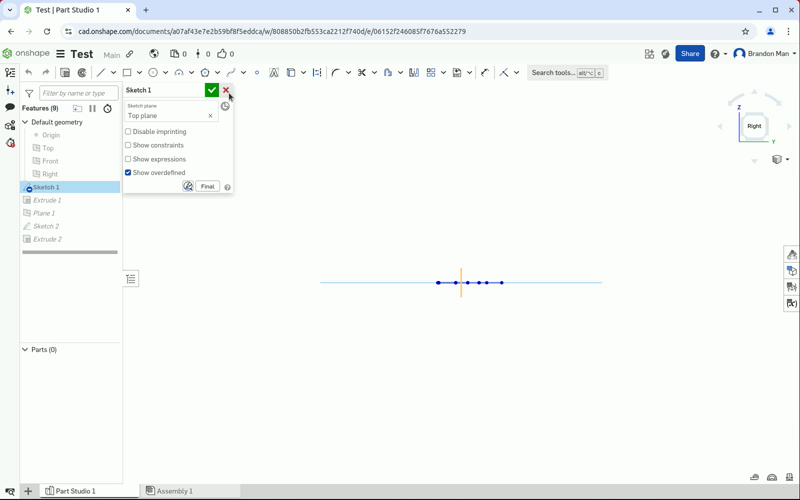
key(shift+s)
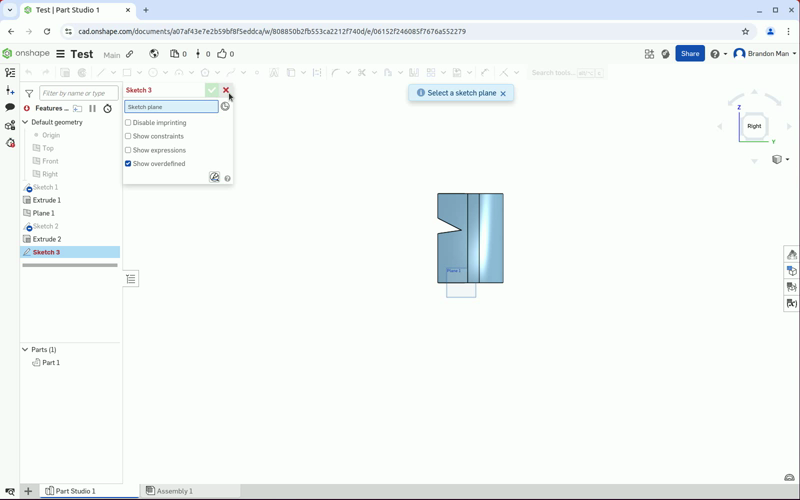
mouse_move(73, 215)
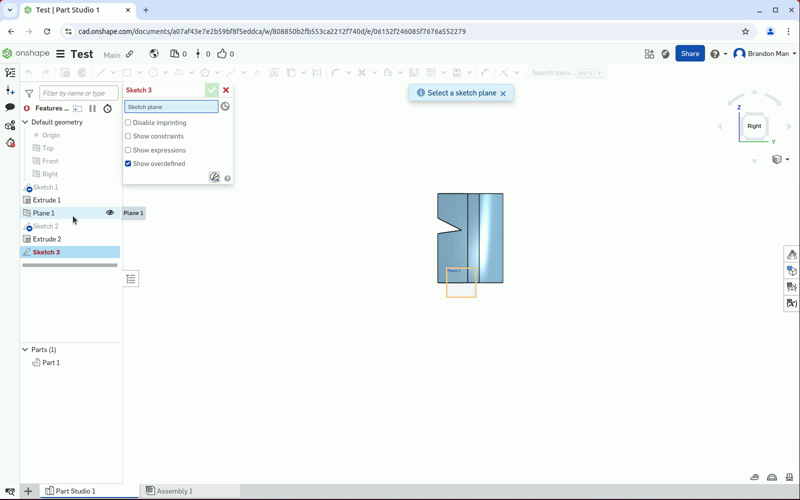
click(73, 215)
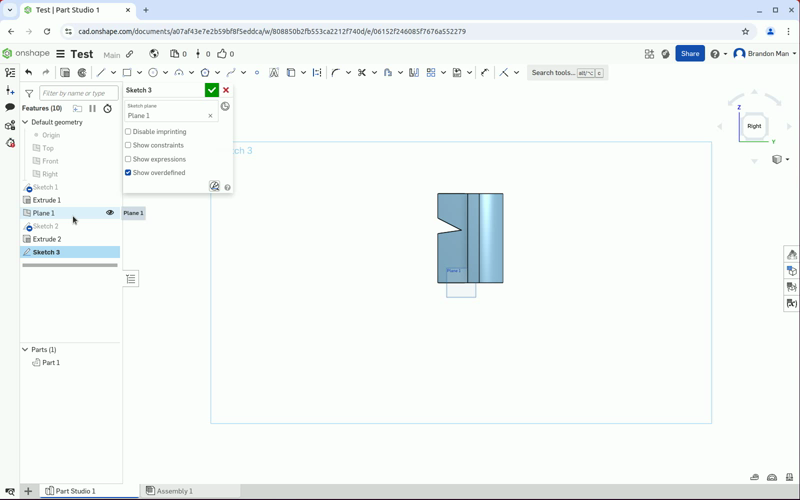
mouse_move(73, 352)
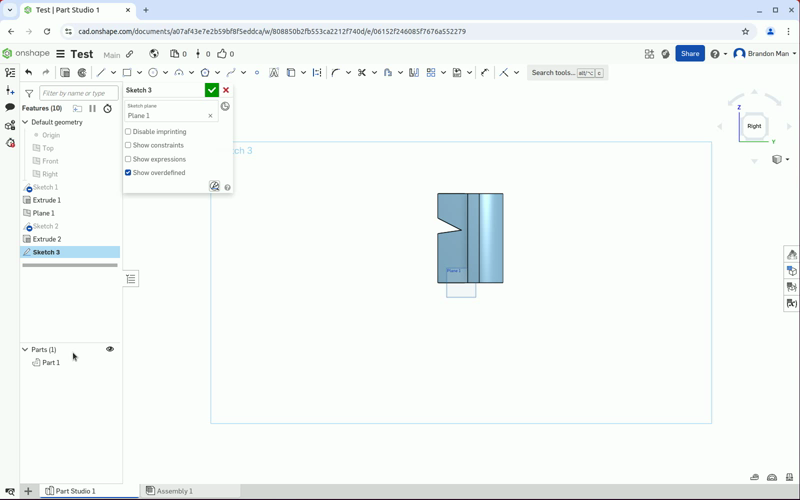
key(y)
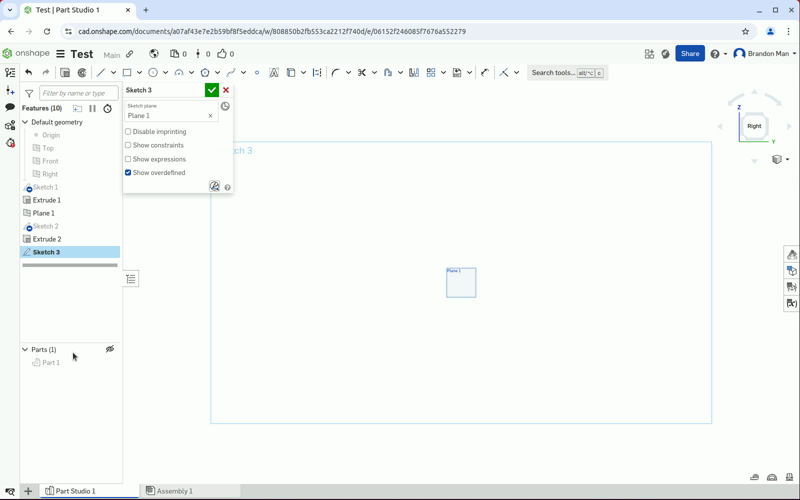
key(l)
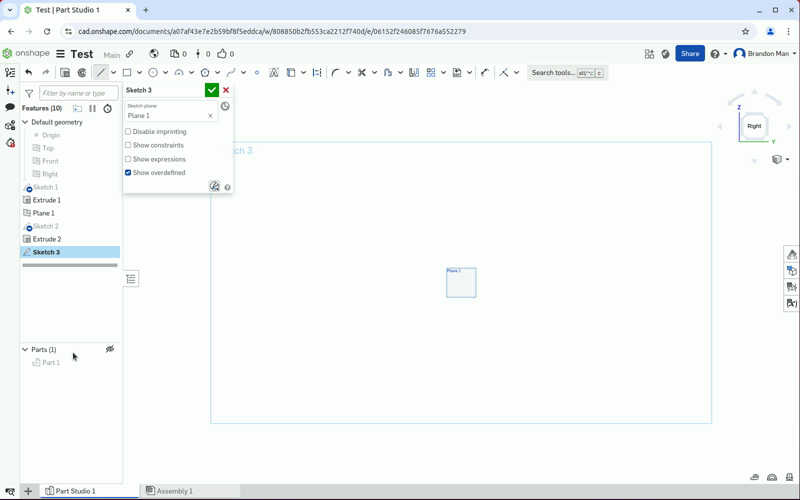
key_down(shift)
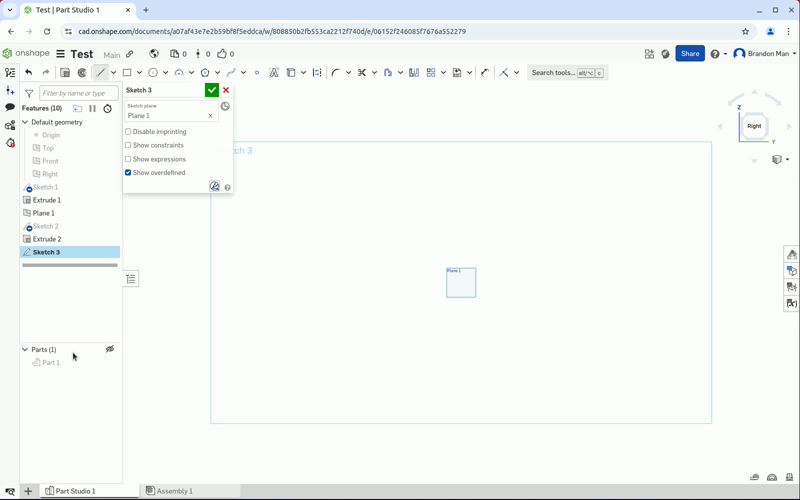
mouse_move(437, 282)
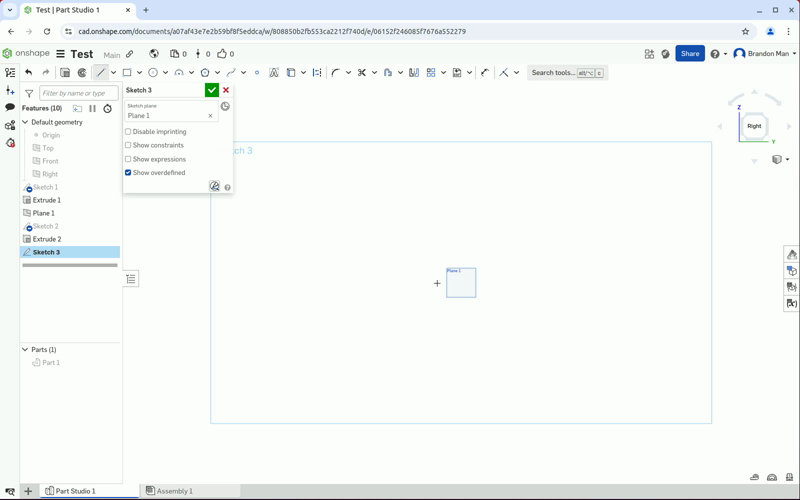
click(437, 282)
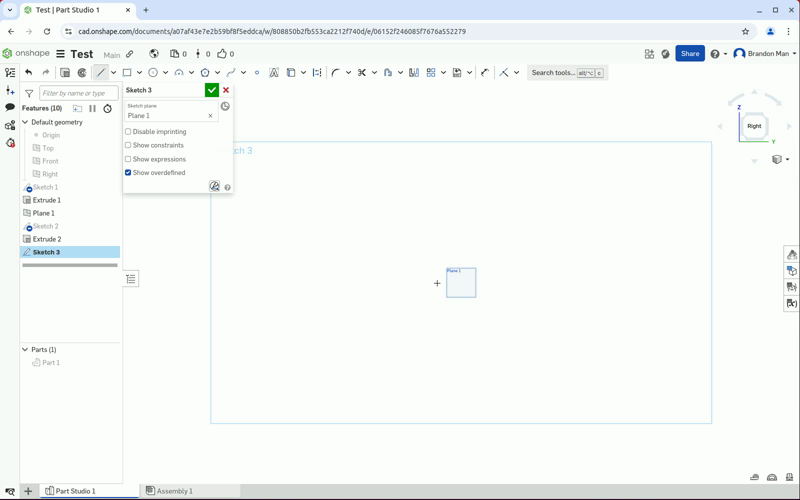
key_up(shift)
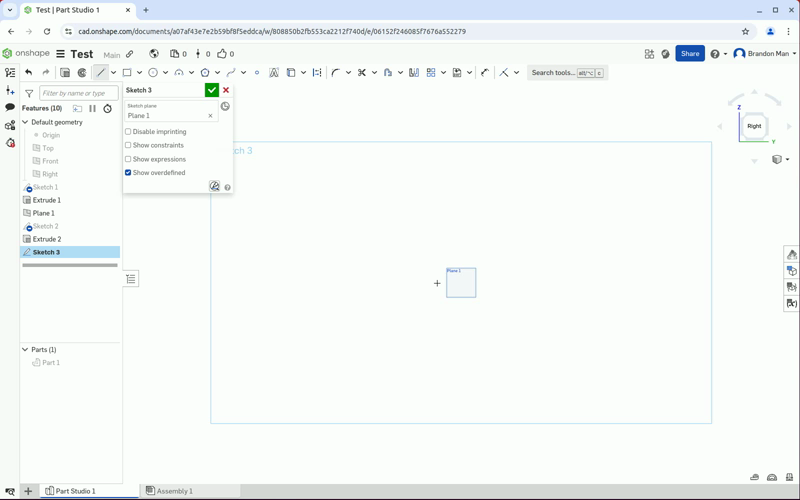
key_down(shift)
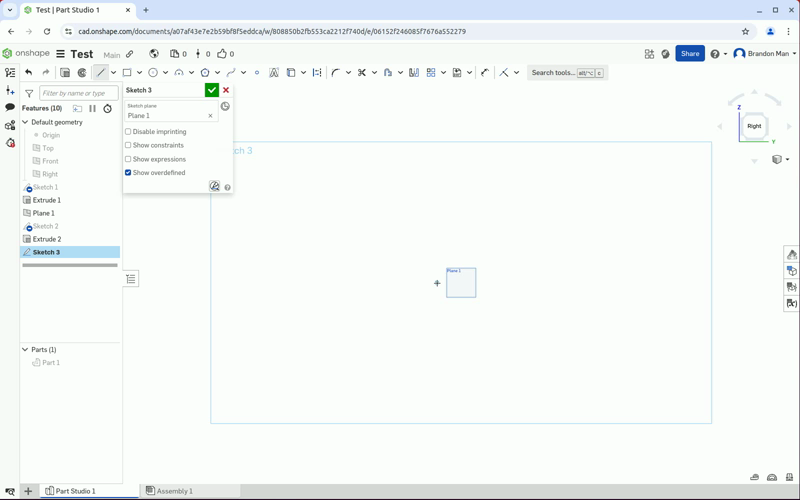
mouse_move(467, 282)
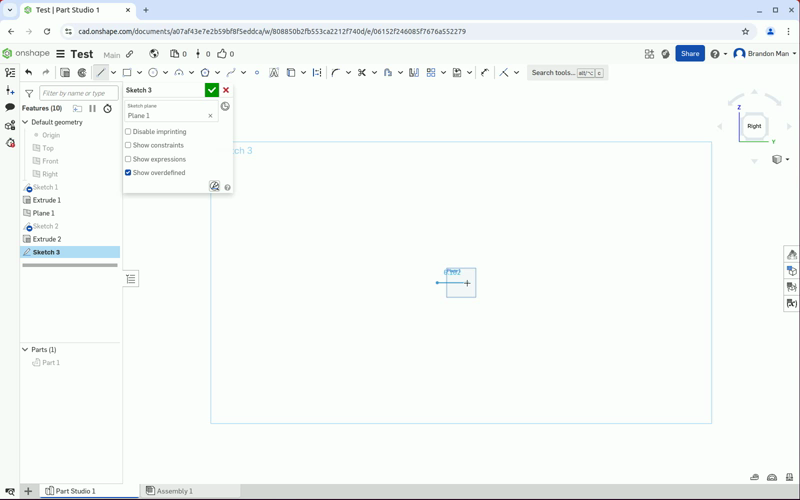
mouse_move(461, 282)
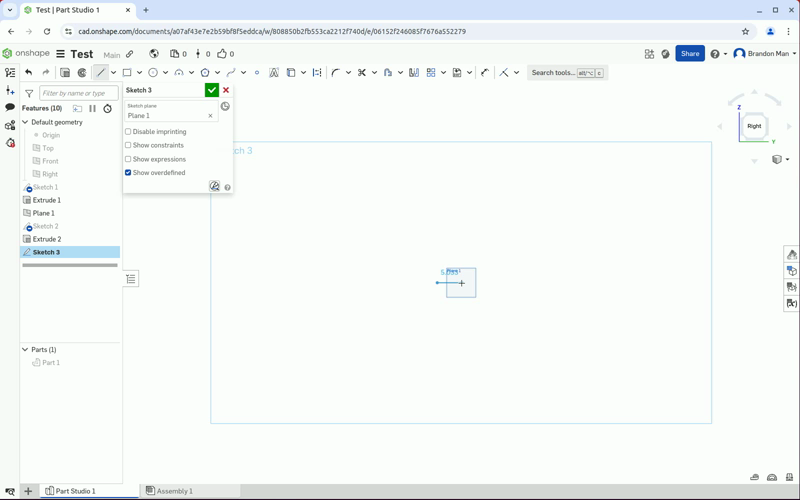
click(461, 282)
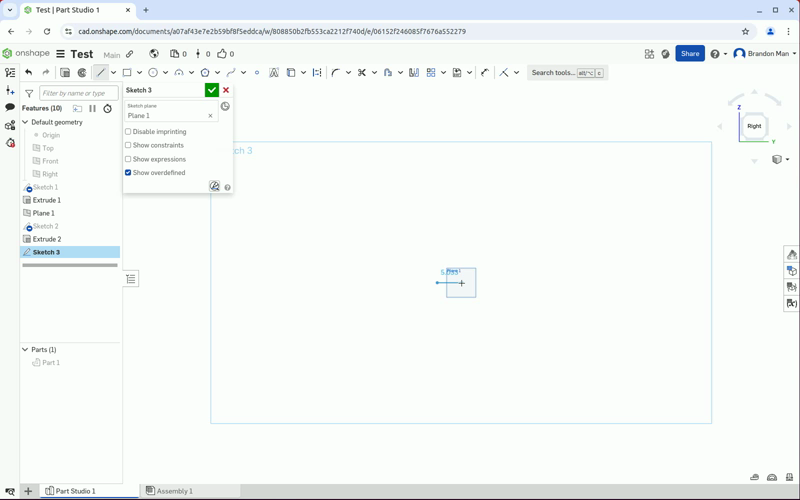
key_up(shift)
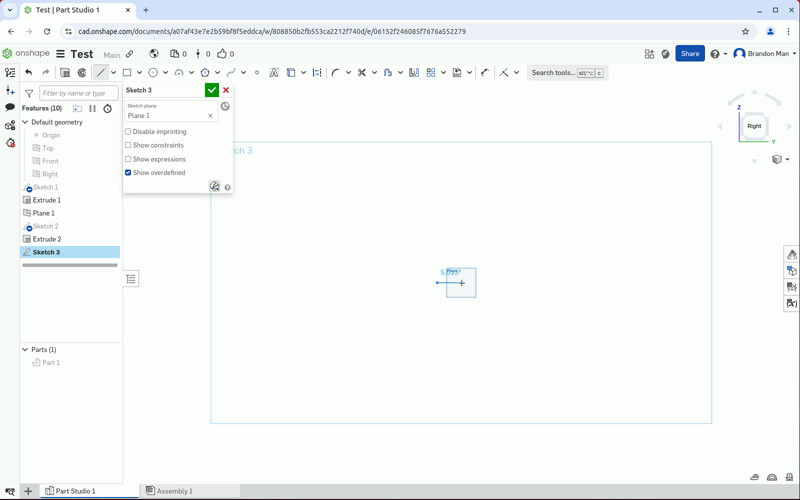
key_down(shift)
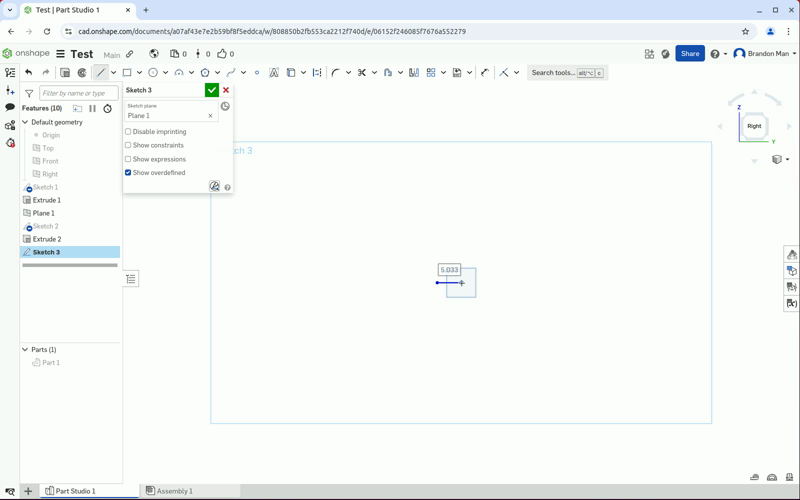
mouse_move(491, 282)
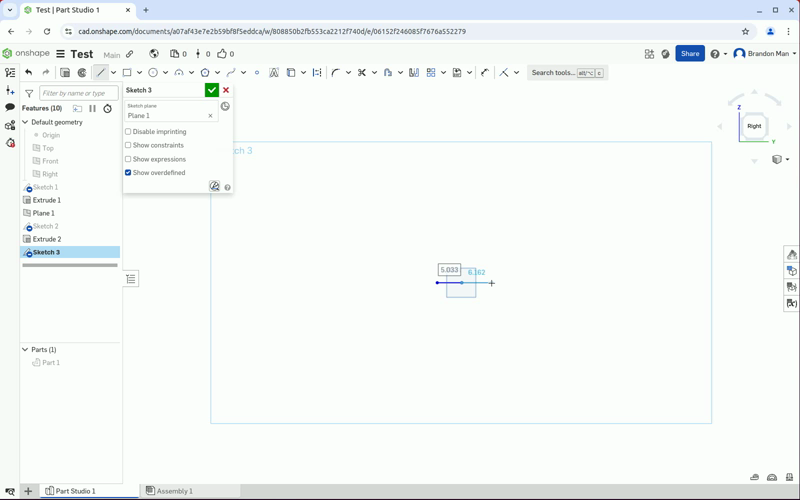
mouse_move(437, 258)
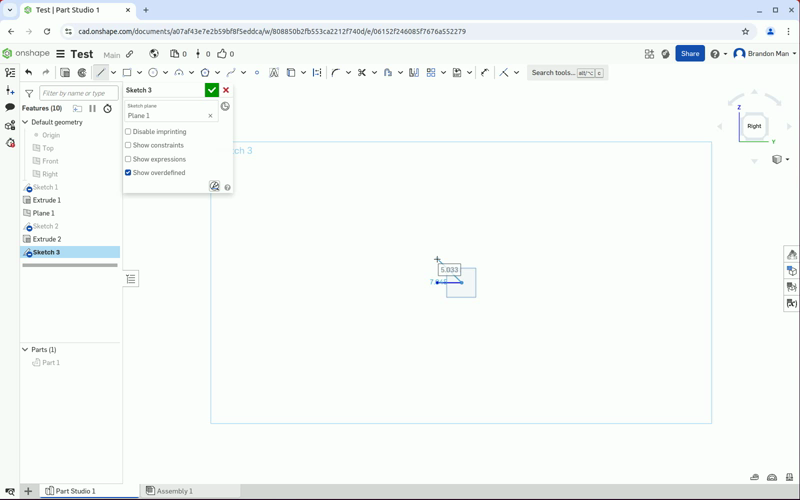
click(437, 258)
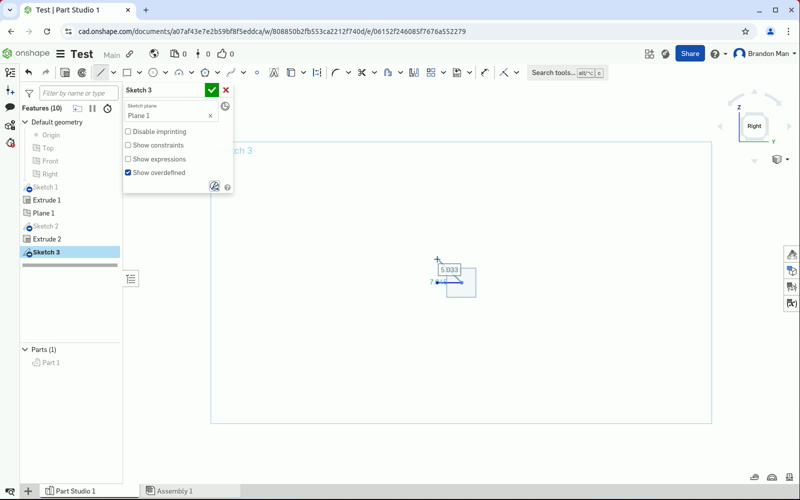
key_up(shift)
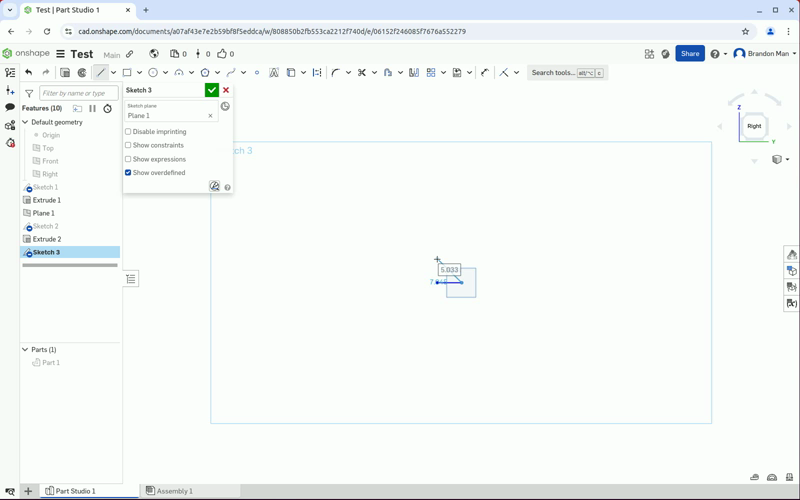
mouse_move(467, 258)
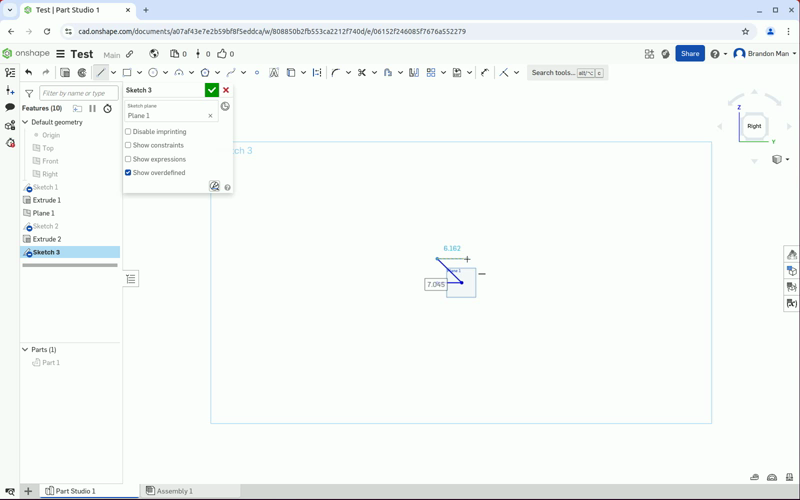
key_down(shift)
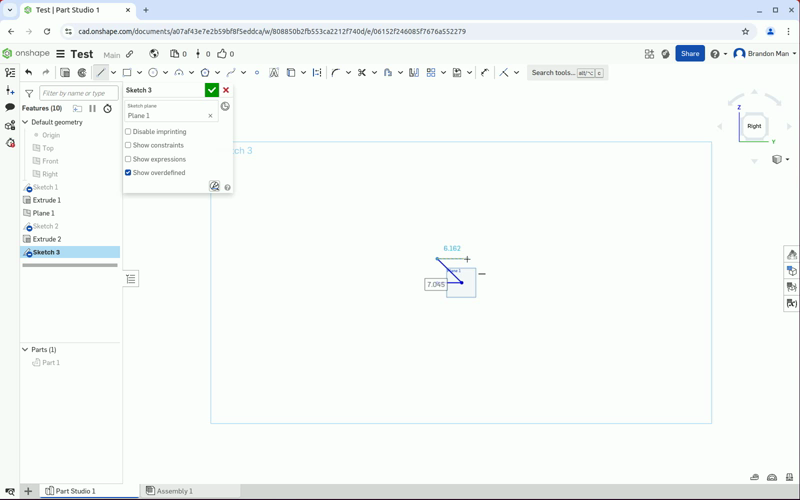
mouse_move(437, 282)
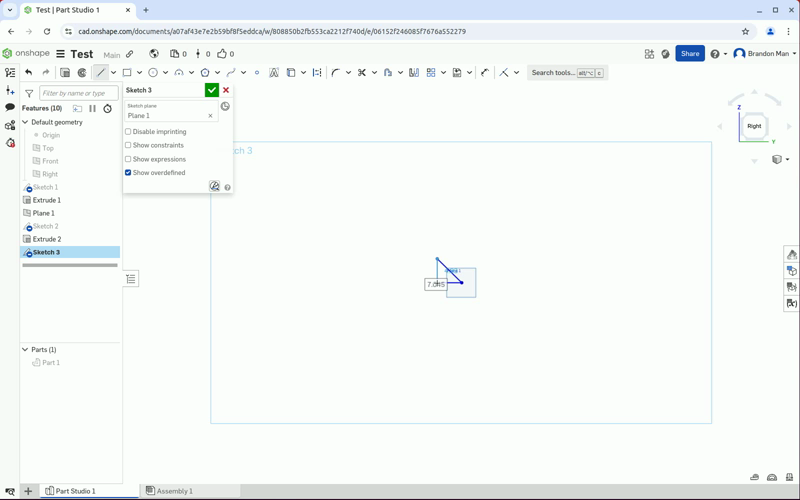
key_up(shift)
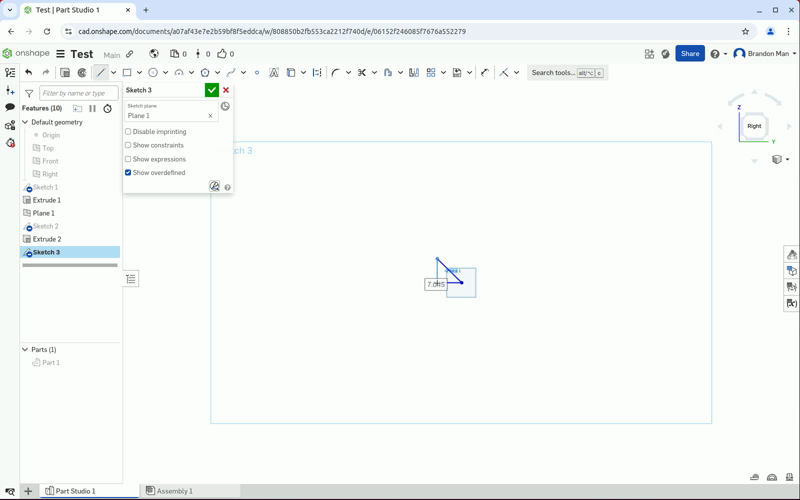
click(437, 282)
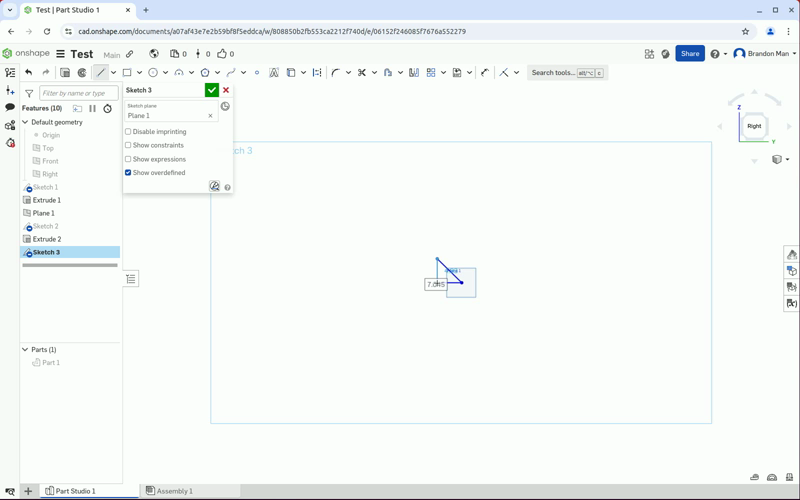
key(esc)
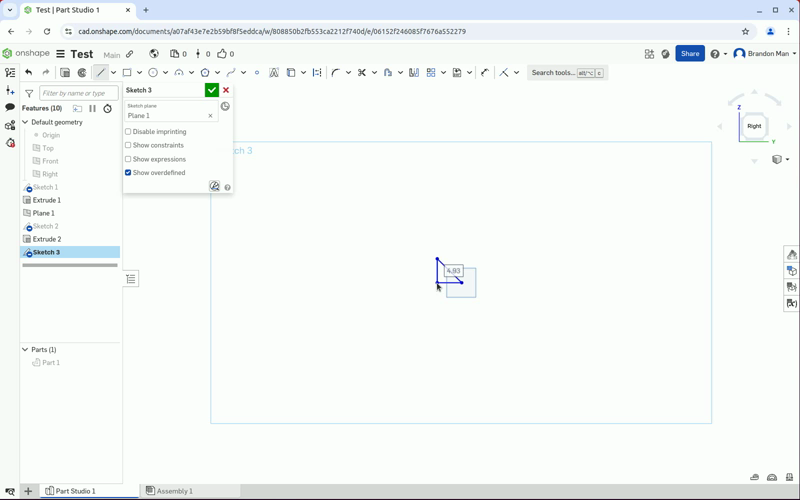
mouse_move(451, 277)
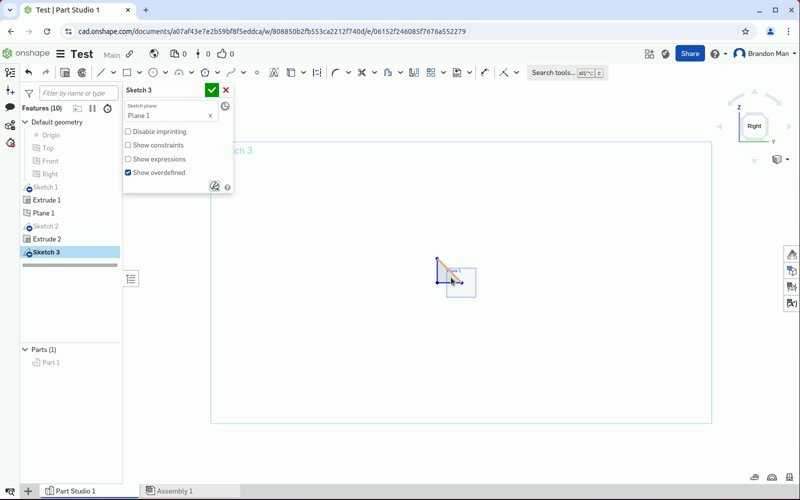
scroll(6)
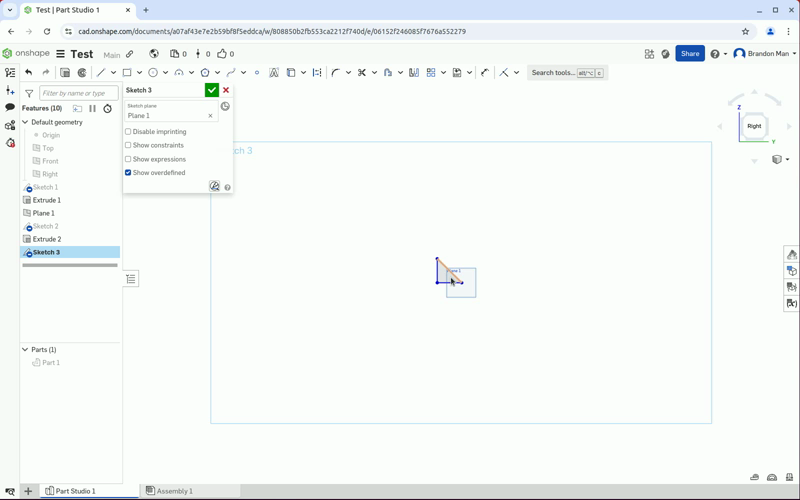
scroll(6)
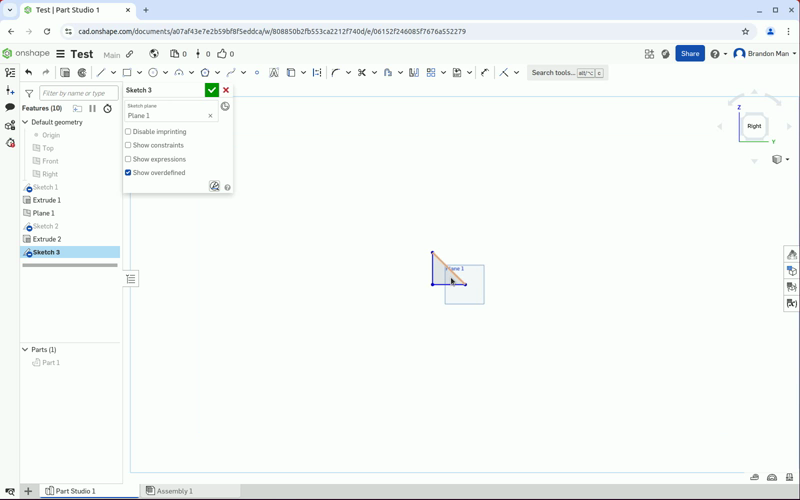
scroll(6)
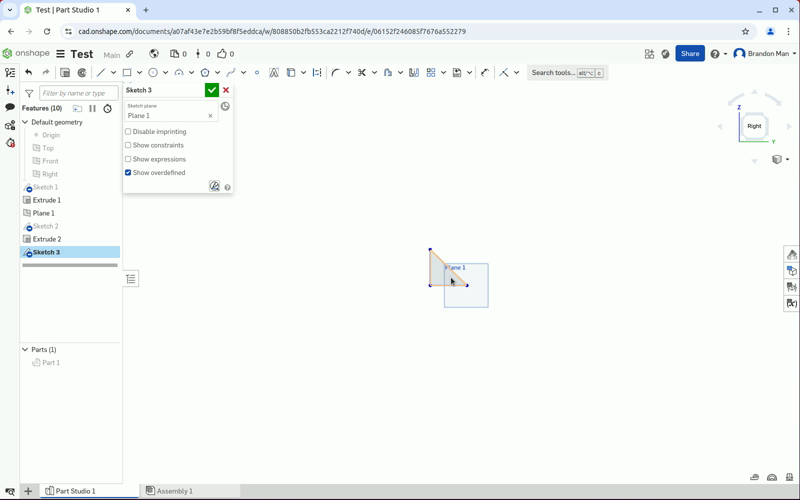
scroll(6)
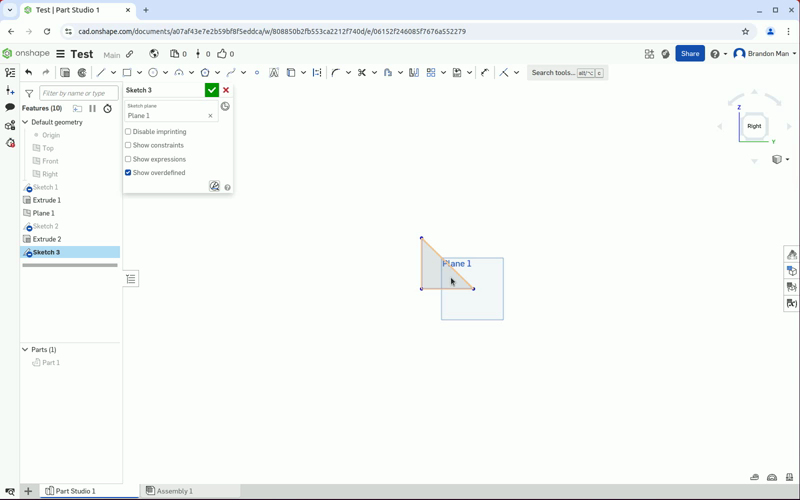
scroll(6)
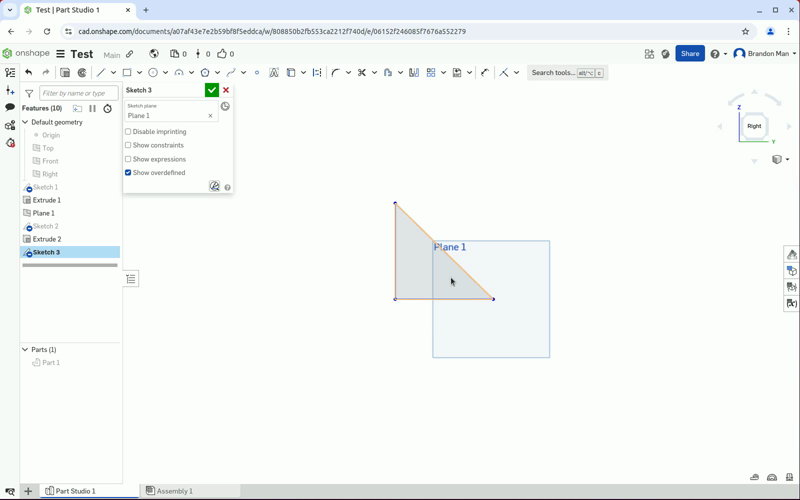
scroll(6)
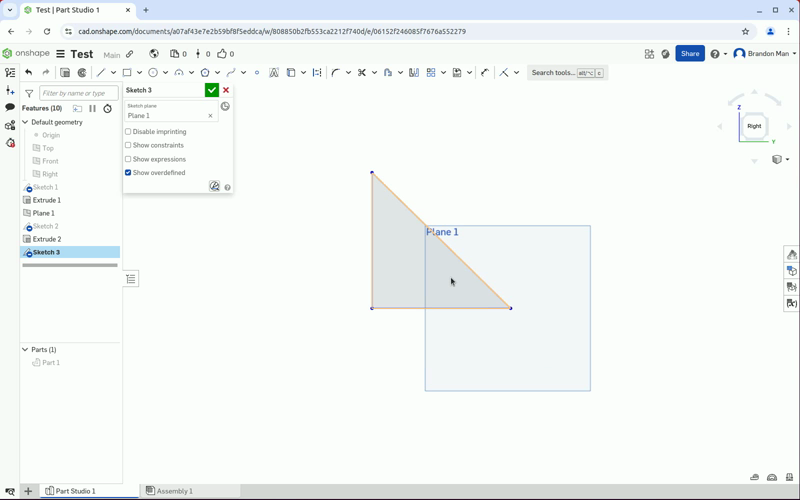
scroll(6)
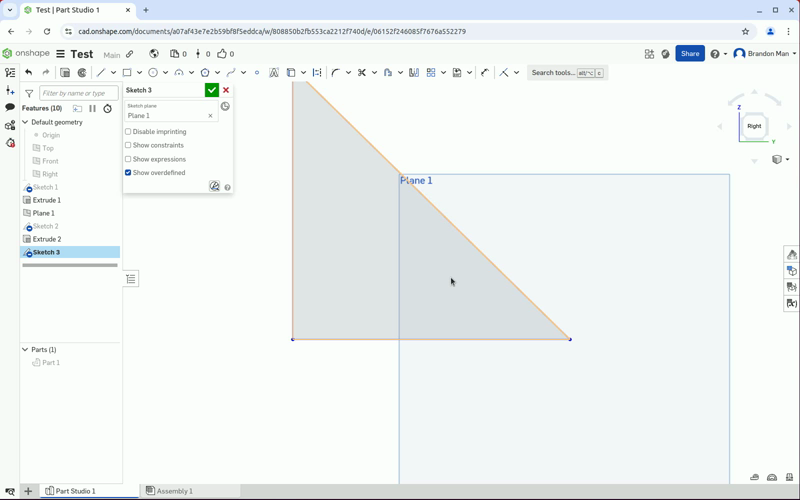
click(451, 277)
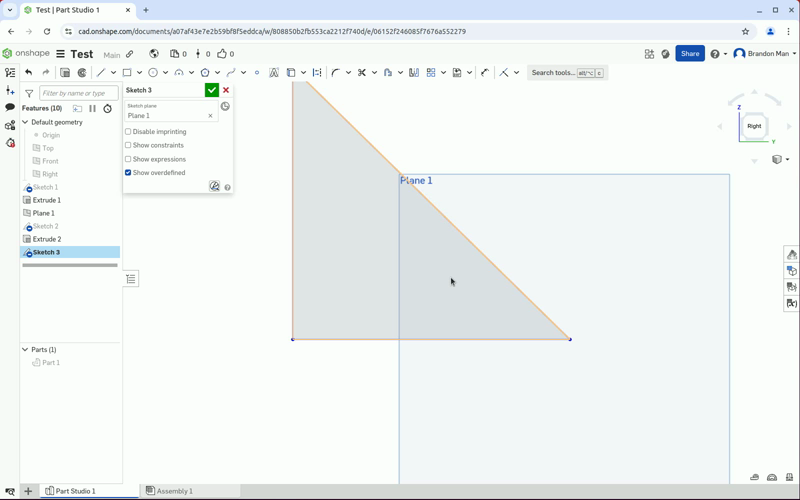
scroll(-6)
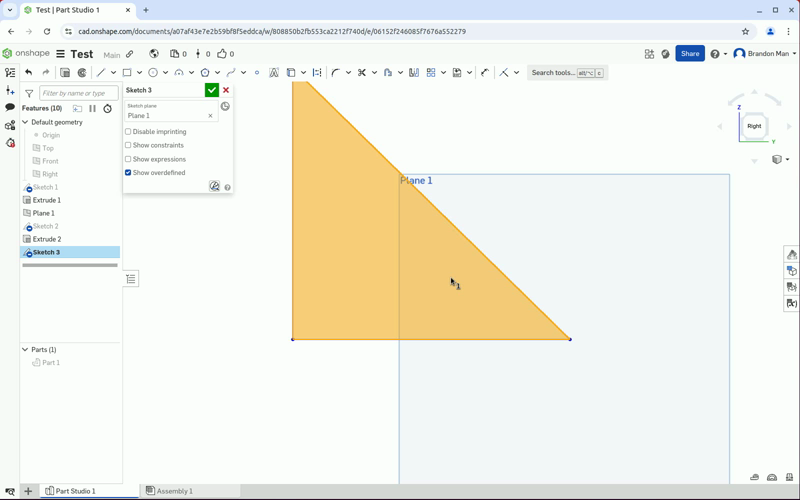
scroll(-6)
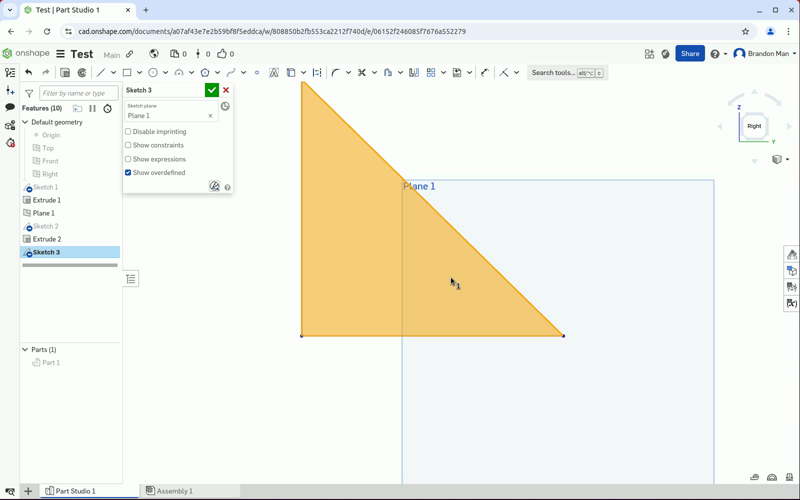
scroll(-6)
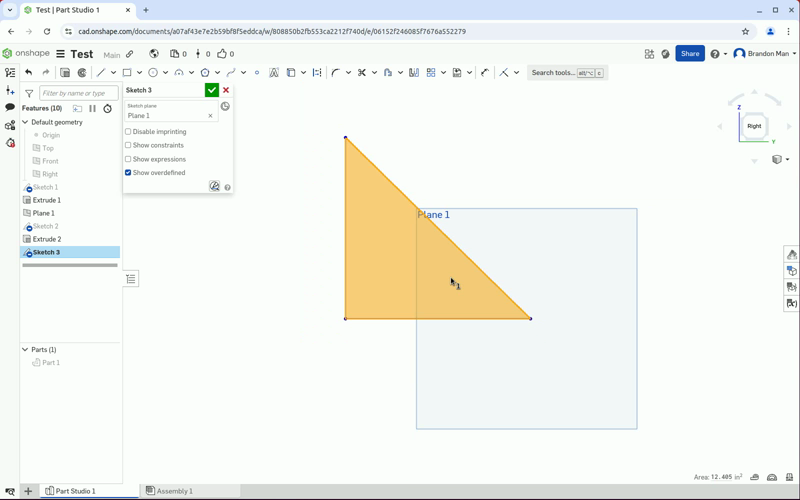
scroll(-6)
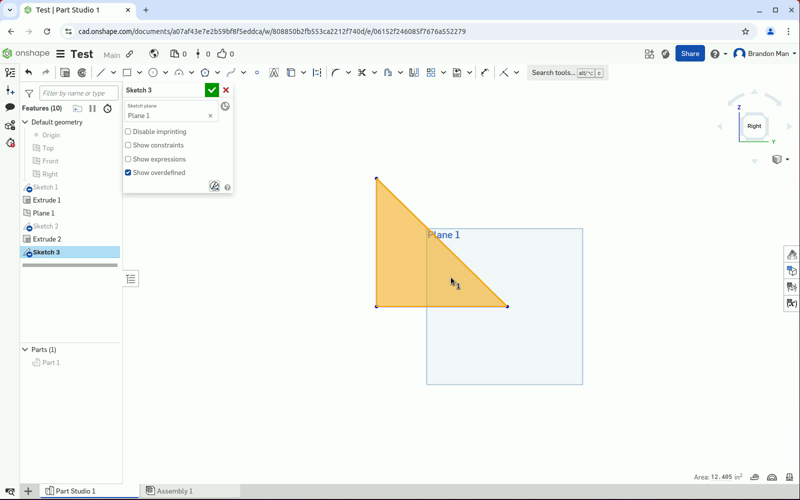
scroll(-6)
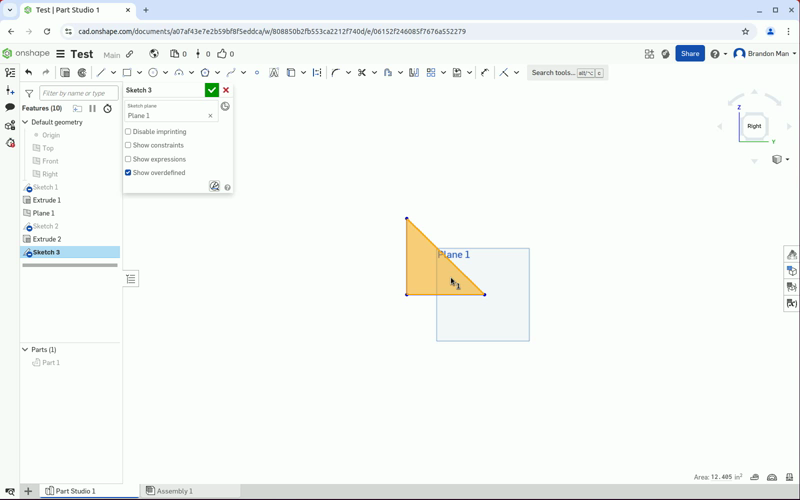
scroll(-6)
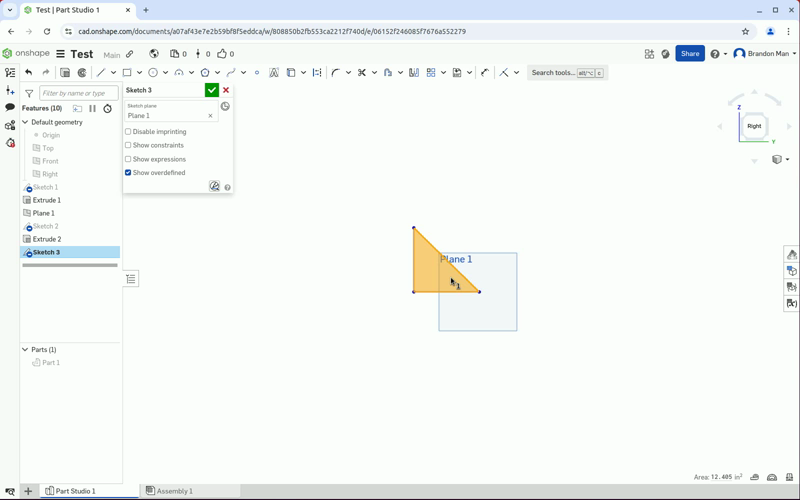
scroll(-6)
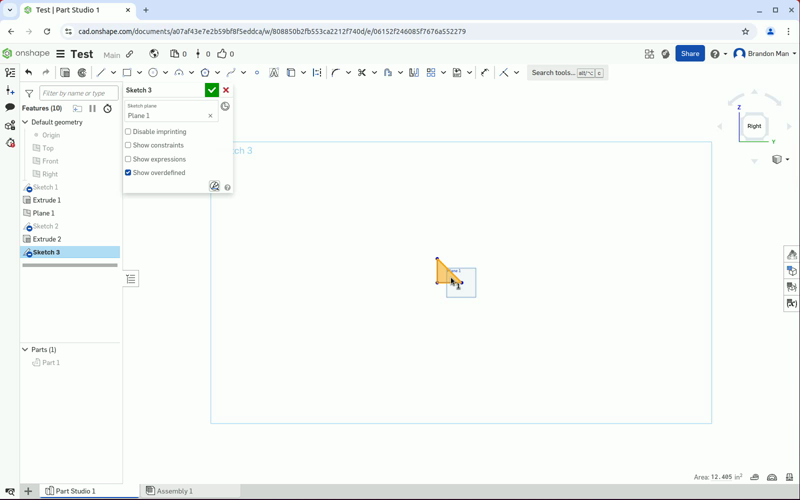
mouse_move(73, 352)
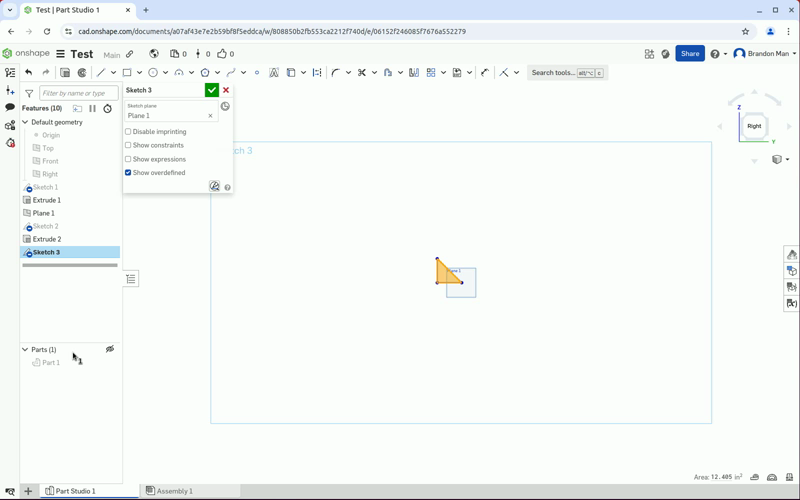
key(shift+y)
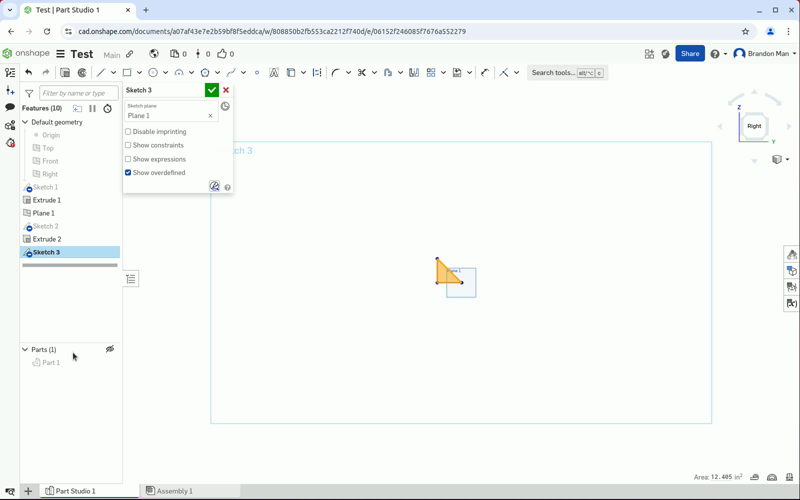
key(shift+e)
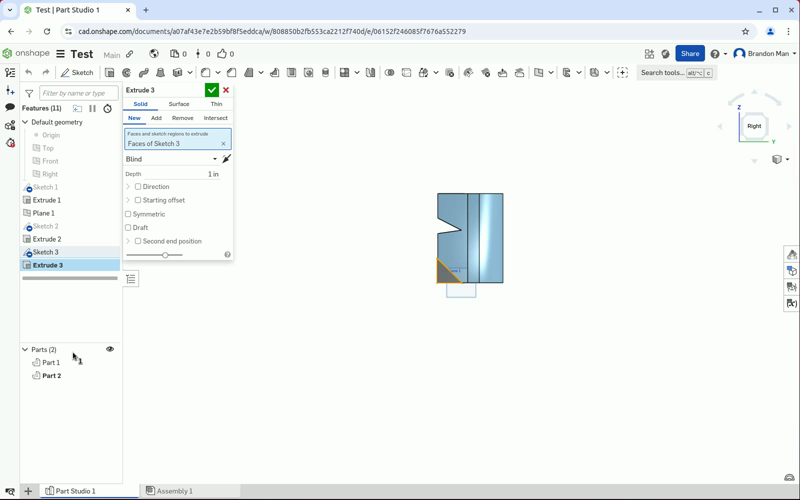
mouse_move(143, 106)
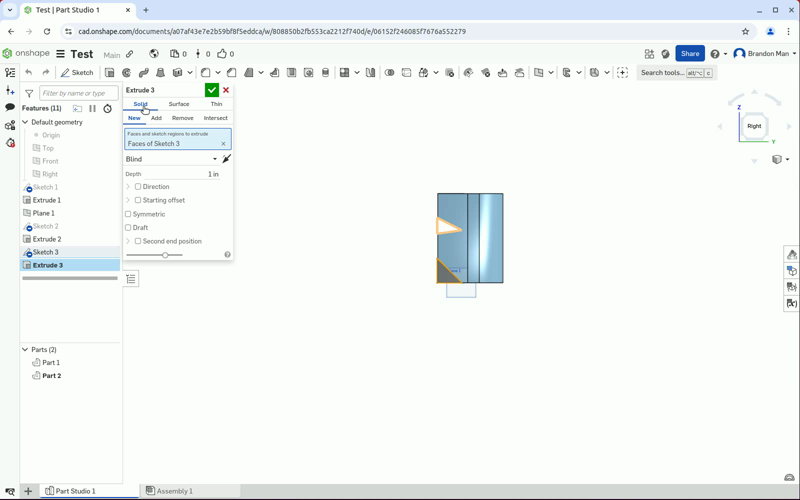
click(143, 106)
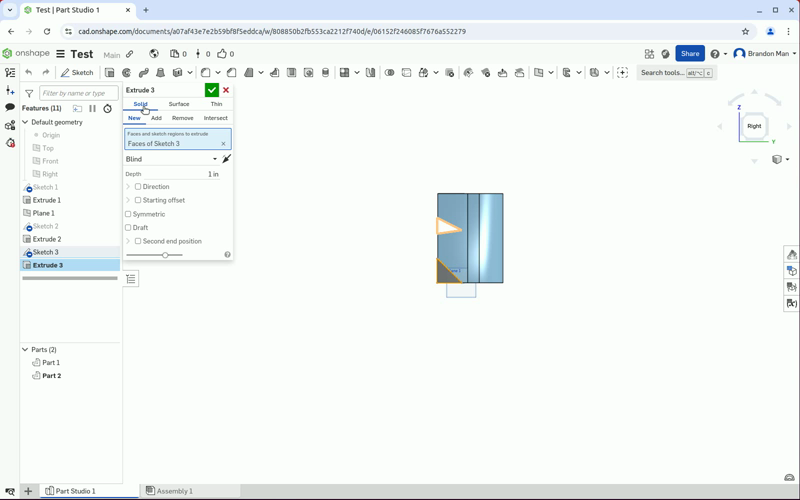
mouse_move(186, 120)
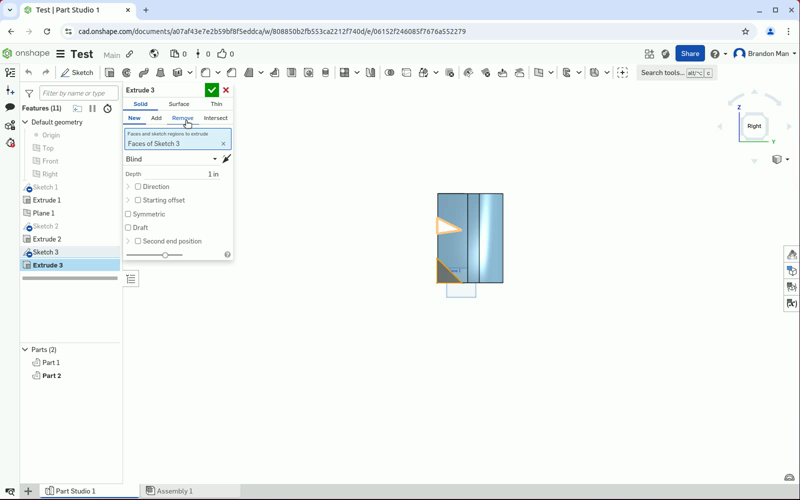
click(186, 120)
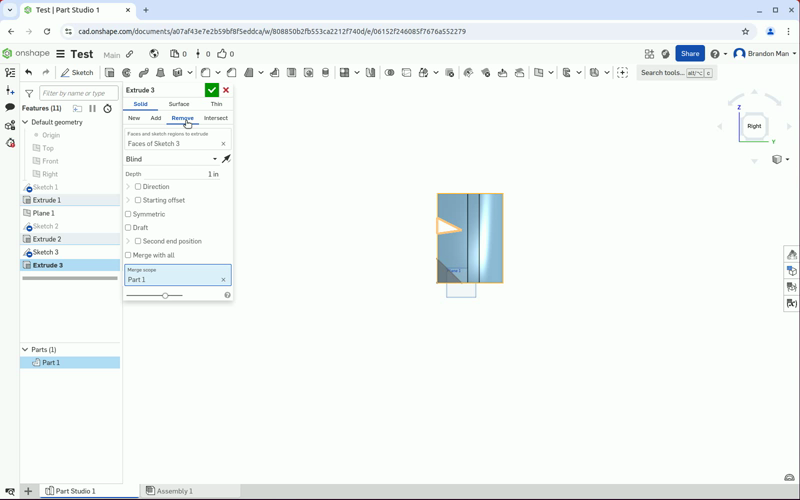
key(tab, 4)
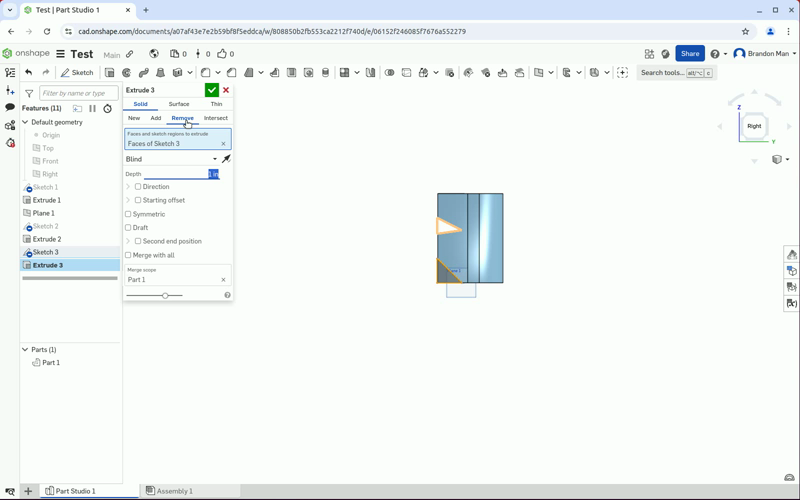
text(18.294)
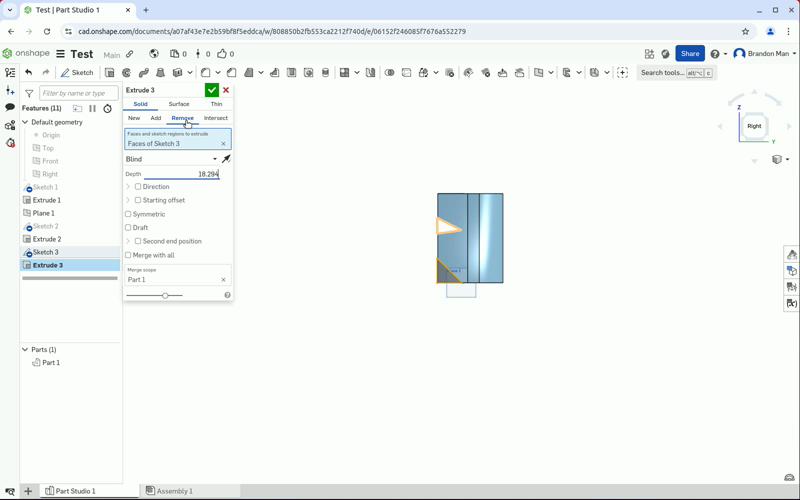
key(tab, 6)
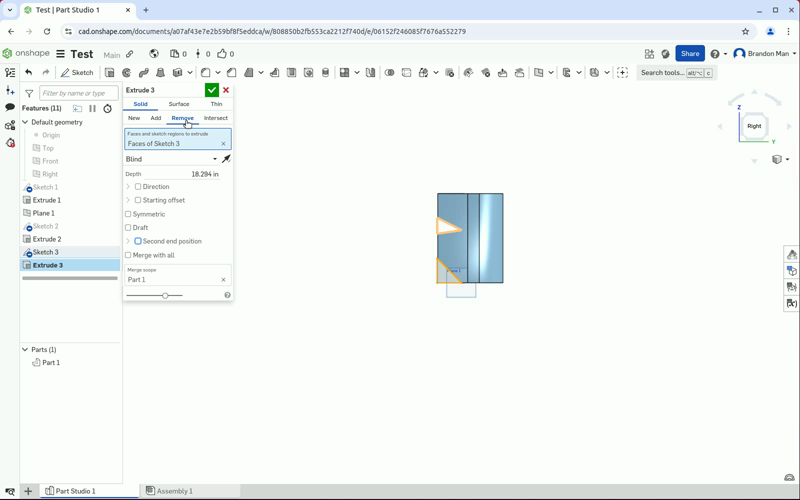
key(space)
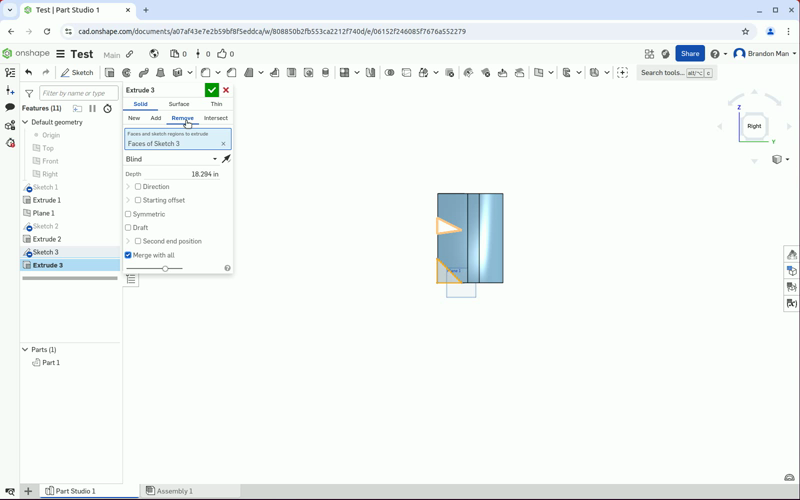
key(enter)
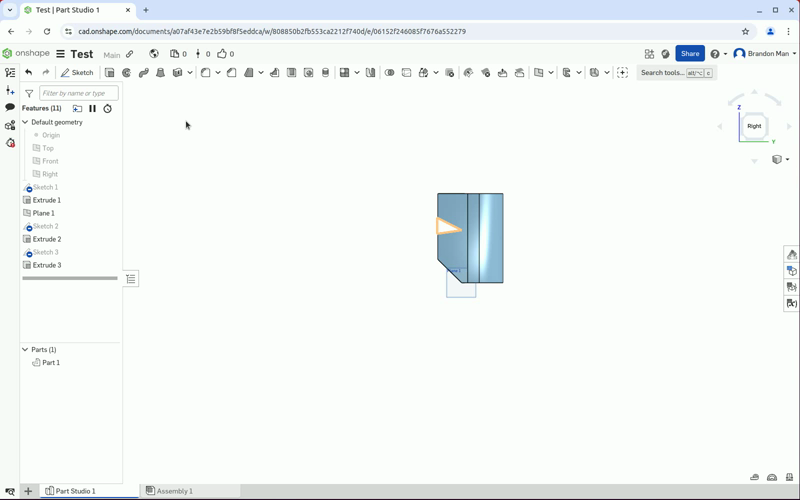
key(shift+h)
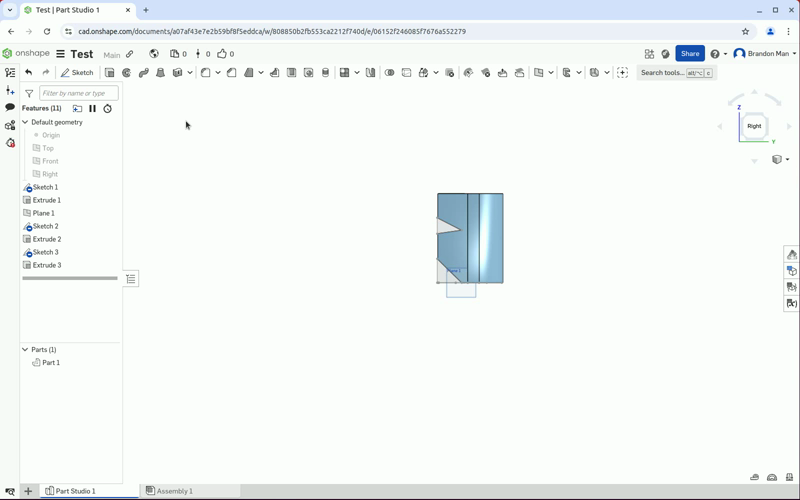
key(shift+h)
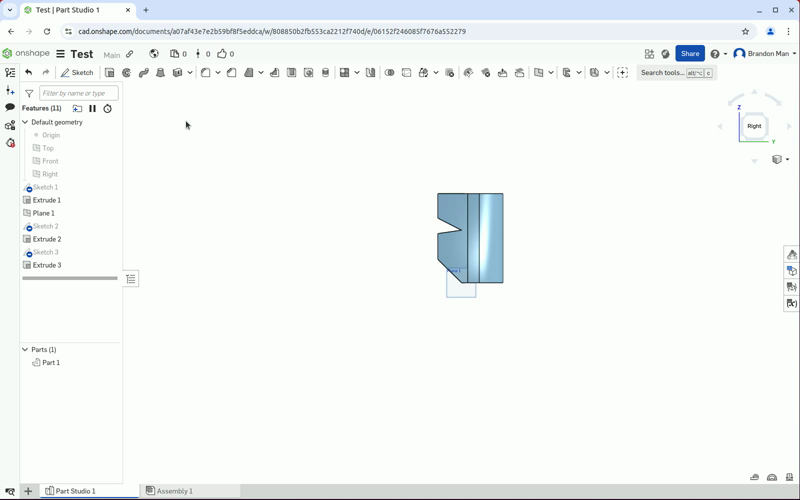
mouse_move(73, 189)
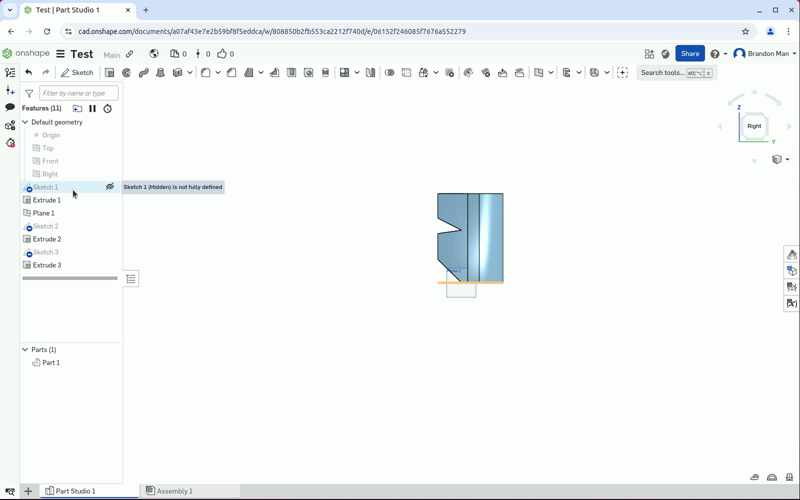
click(73, 189)
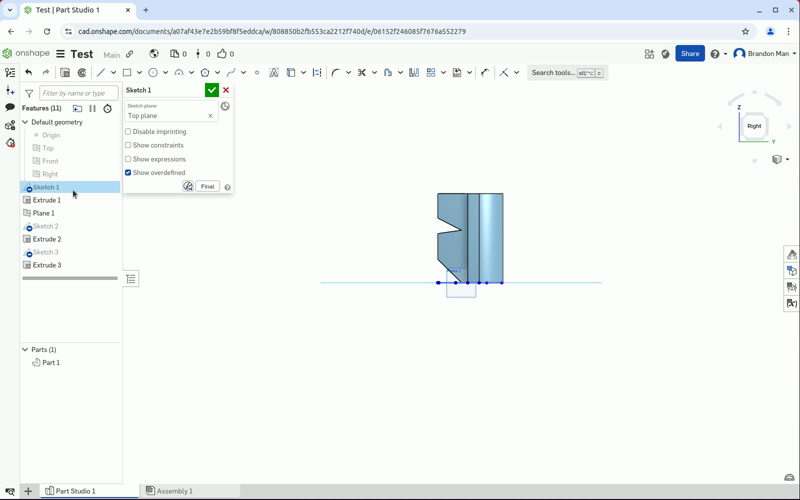
mouse_move(229, 92)
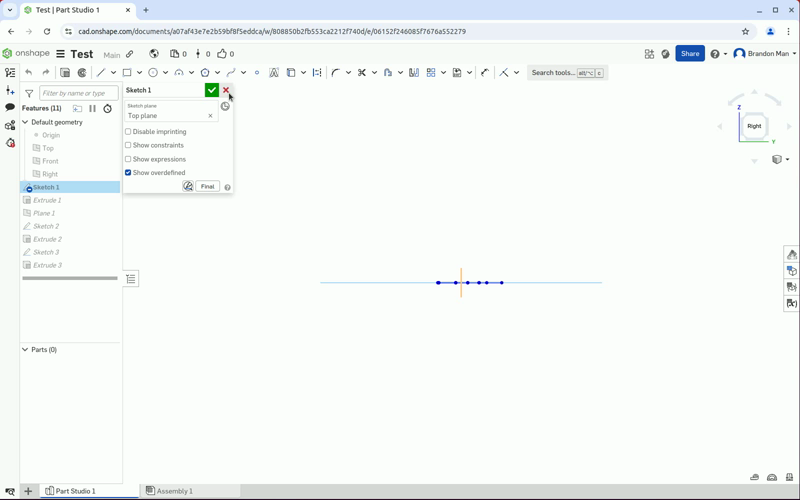
click(229, 92)
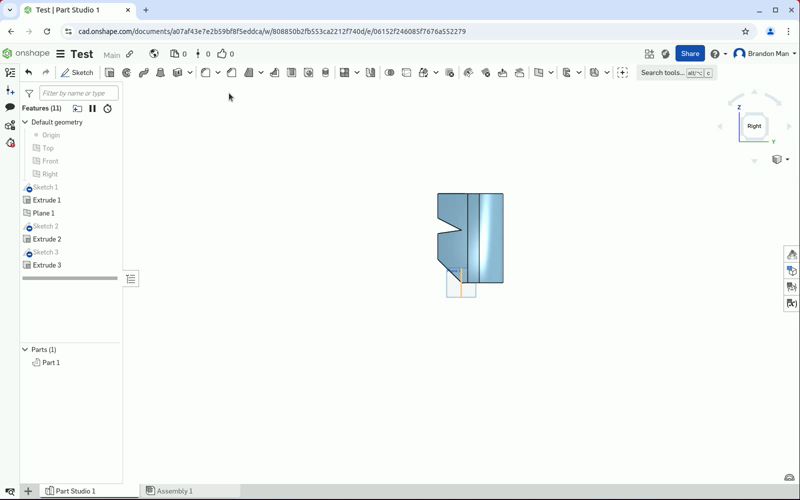
mouse_move(73, 352)
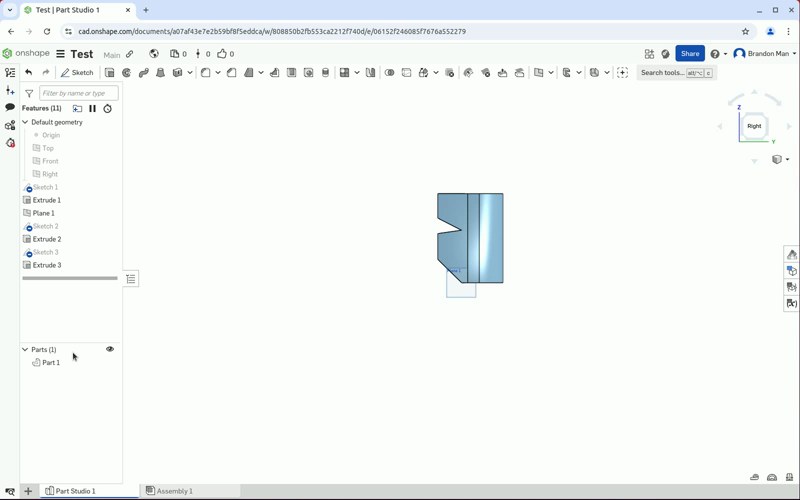
key(y)
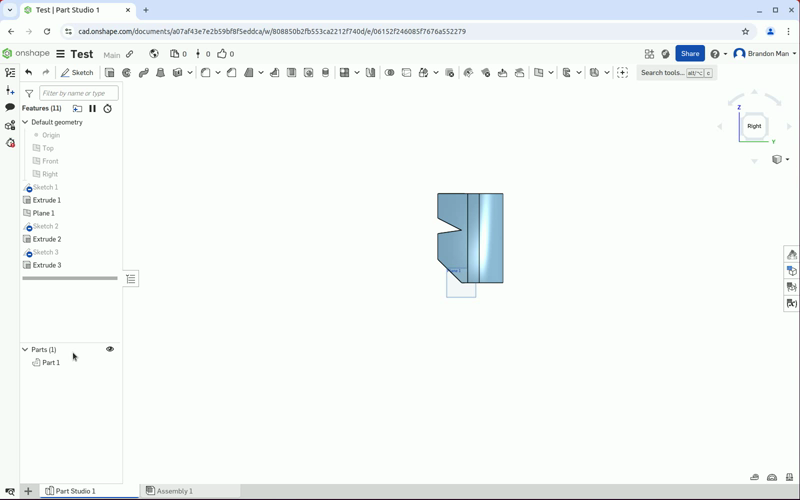
key(shift+p)
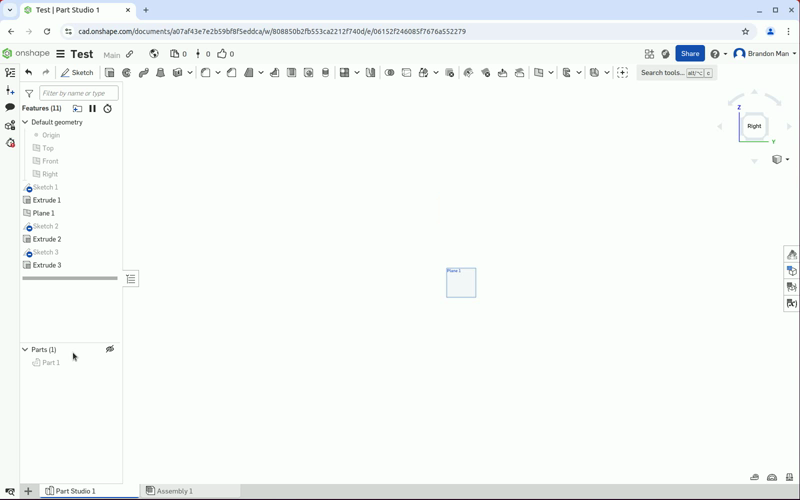
key(space)
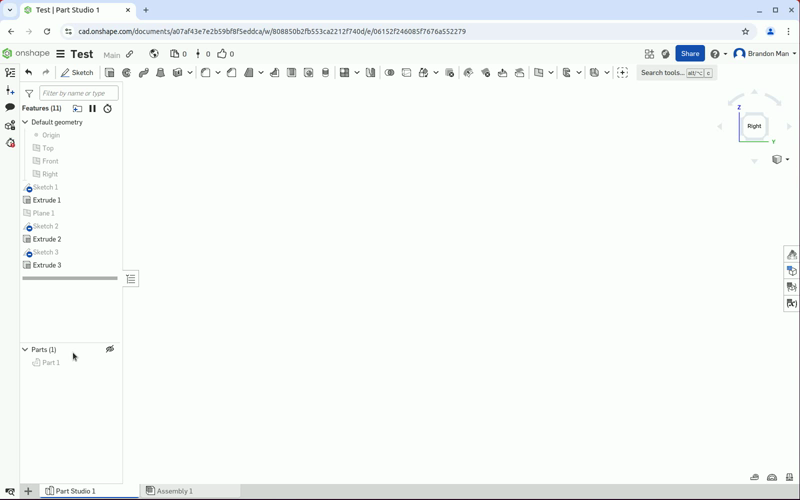
key_down(shift)
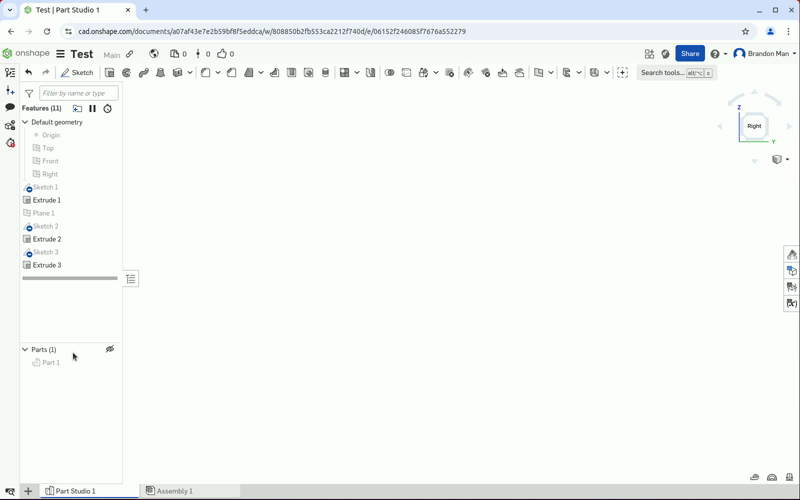
key(right)
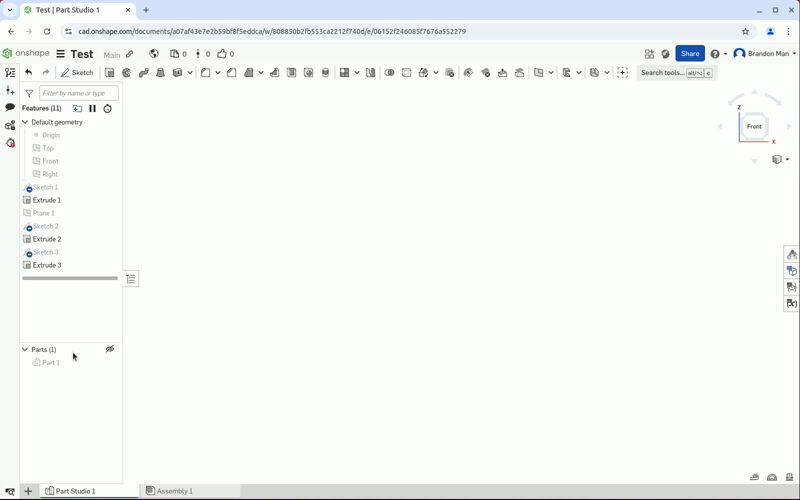
key_up(shift)
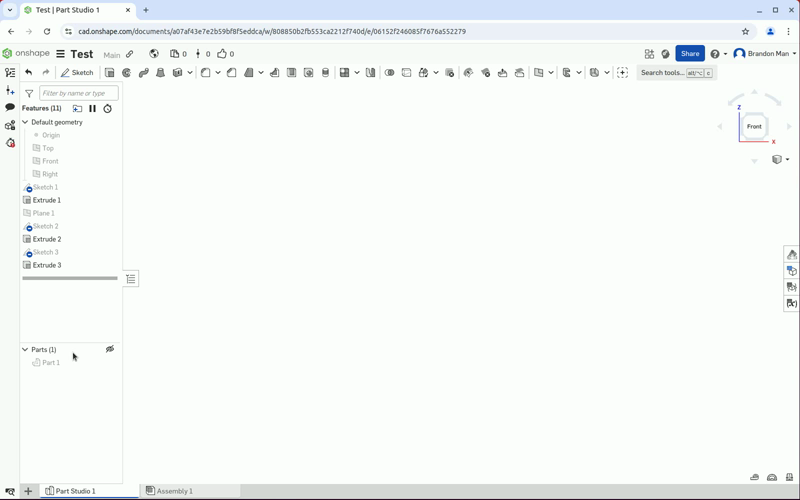
key(space)
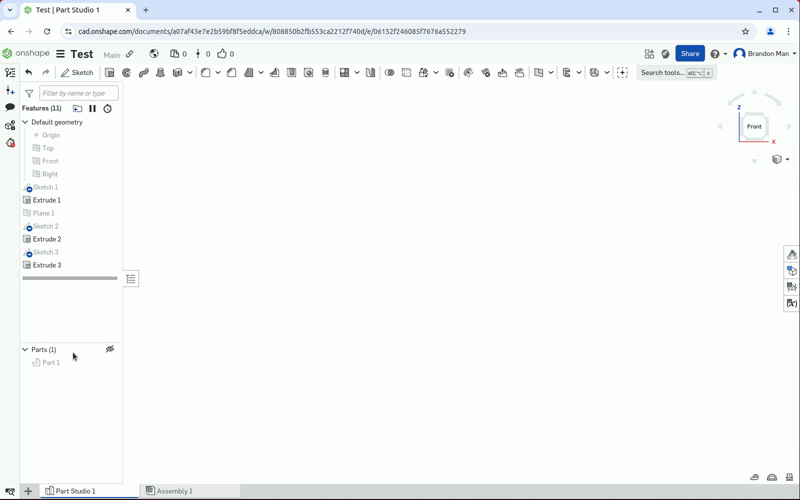
key_down(shift)
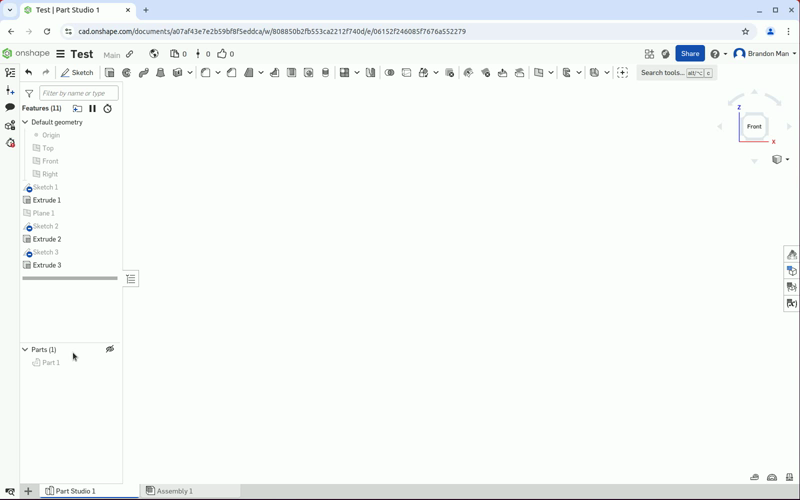
key(down)
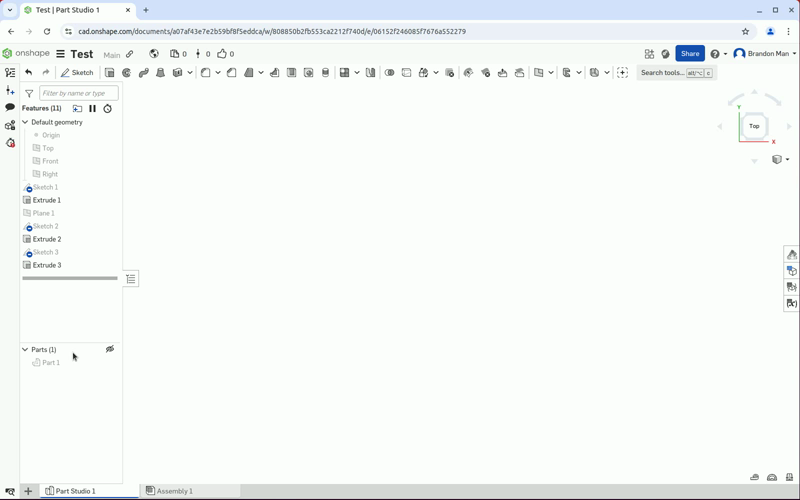
key_up(shift)
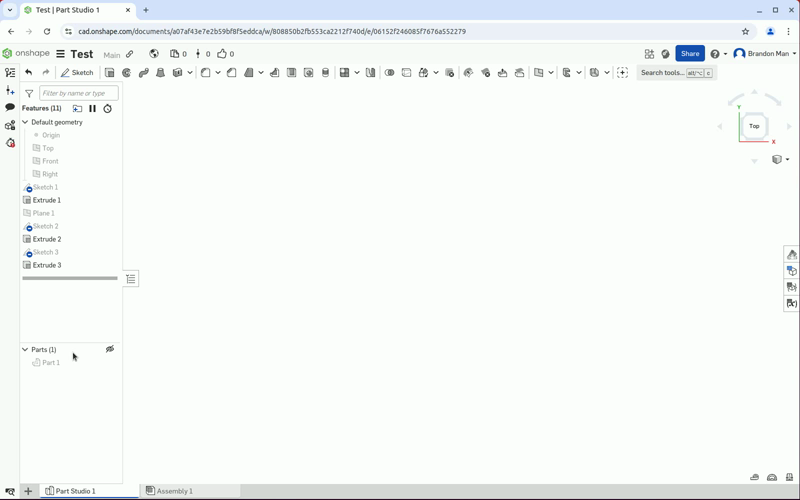
mouse_move(73, 352)
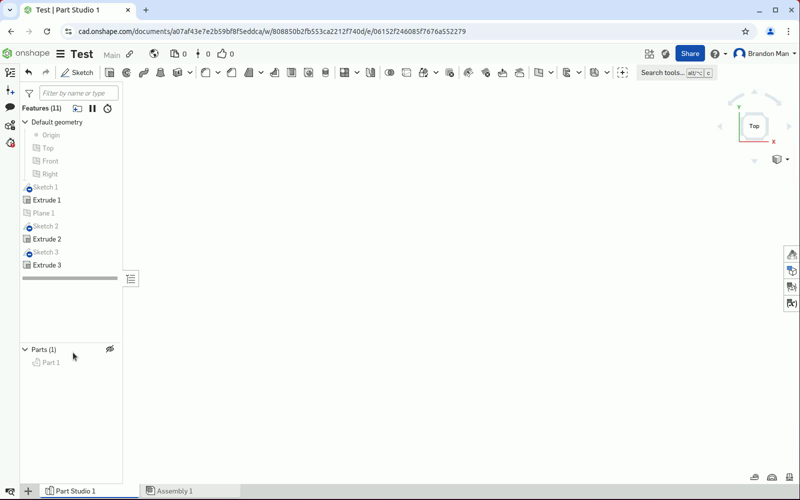
key(shift+y)
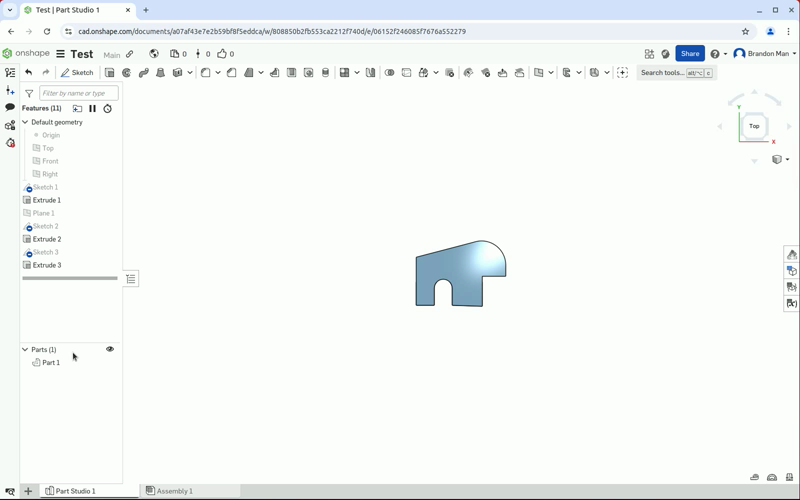
mouse_move(541, 75)
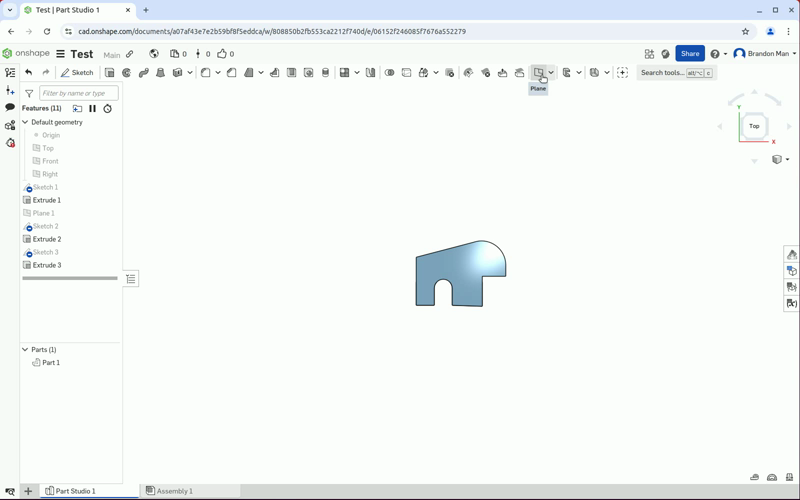
click(541, 75)
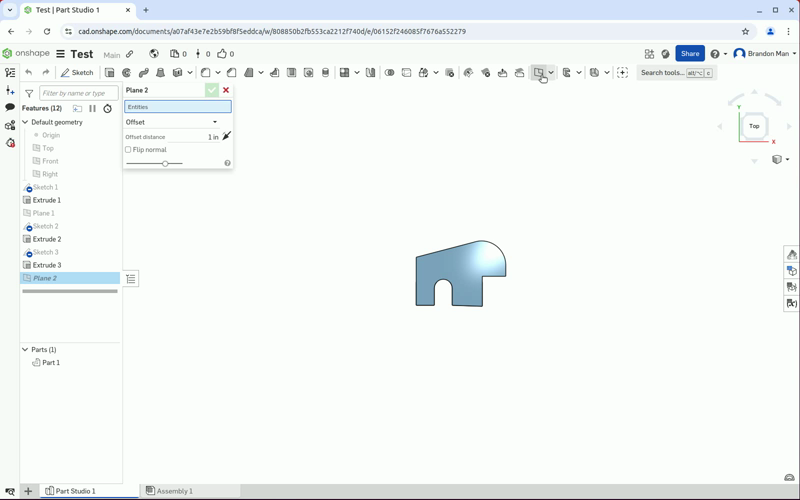
mouse_move(73, 150)
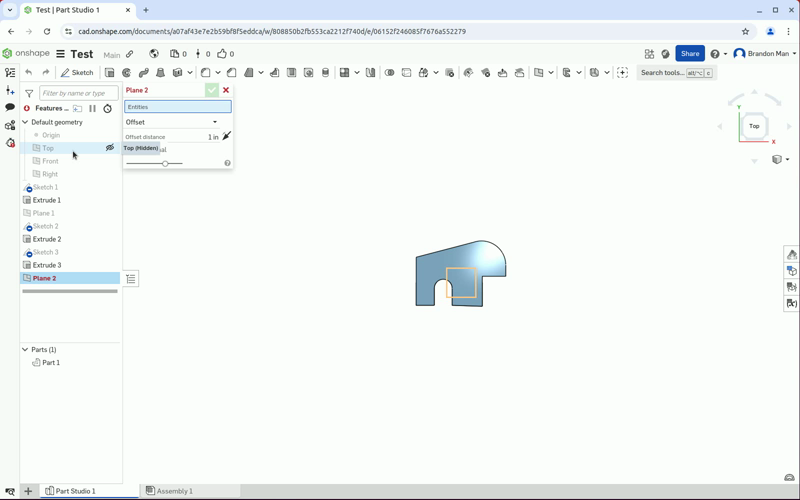
click(73, 150)
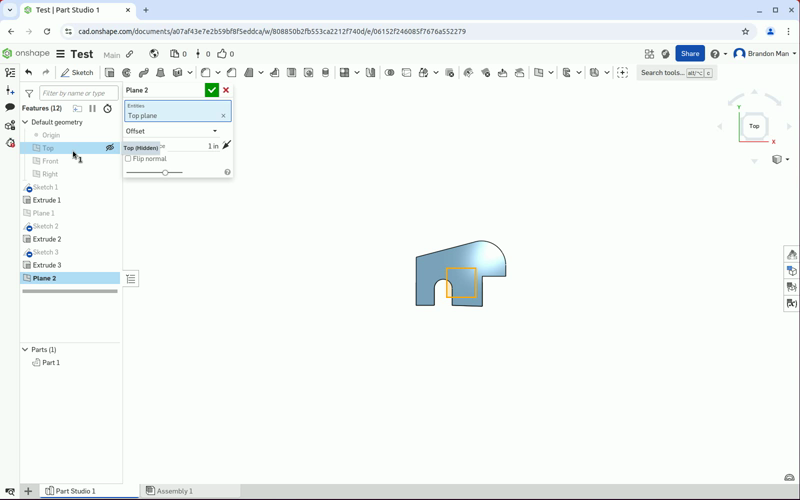
key(tab, 2)
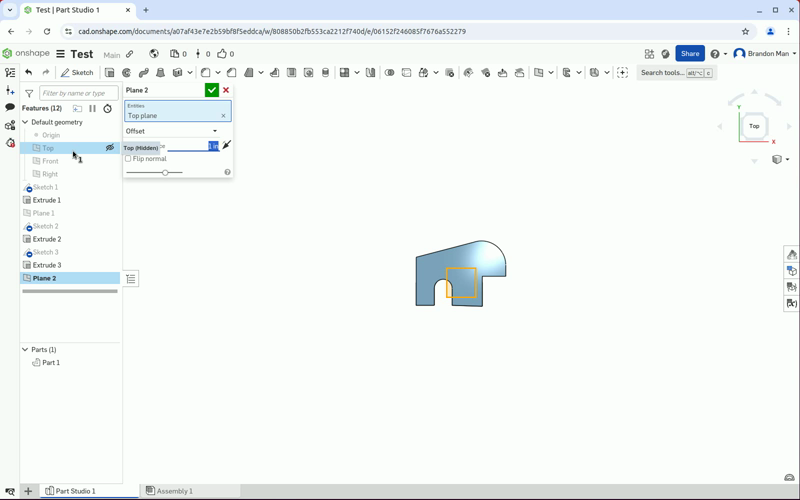
text(18.302)
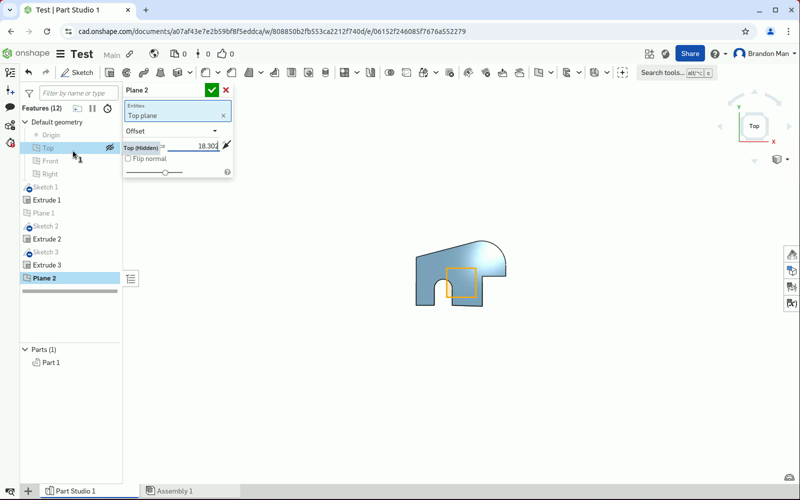
key(enter, 2)
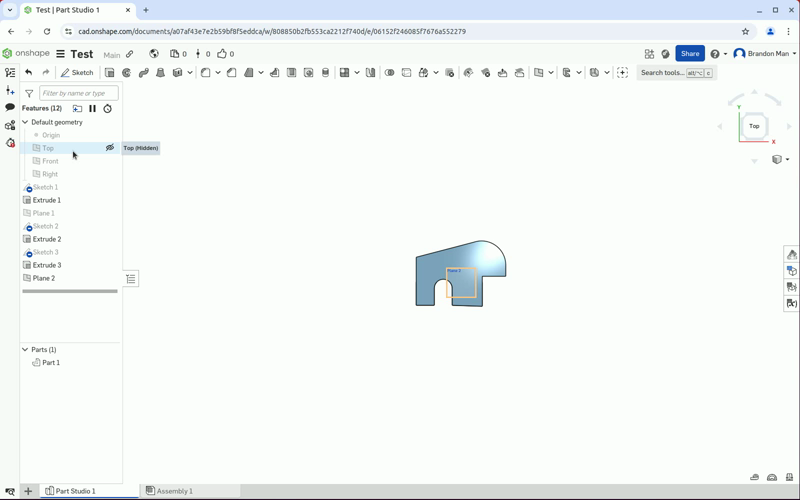
key(shift+s)
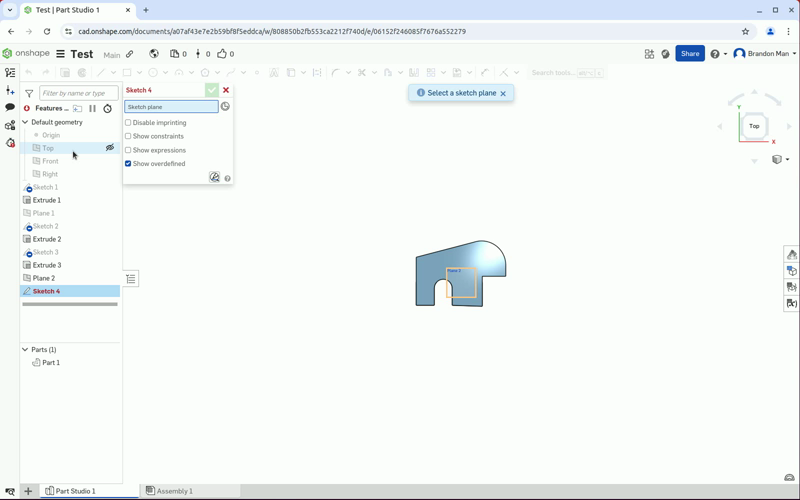
mouse_move(73, 280)
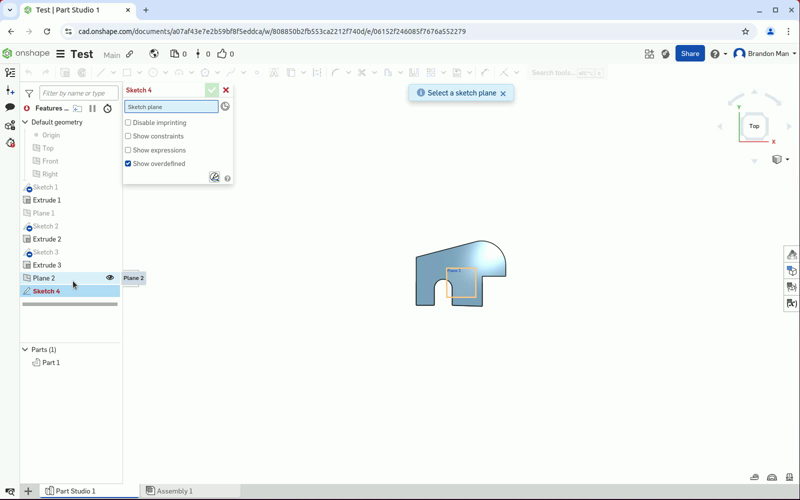
click(73, 280)
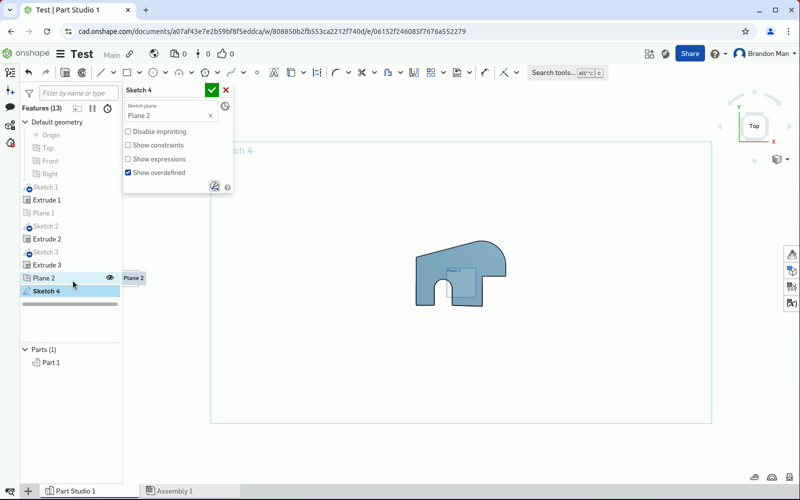
mouse_move(73, 352)
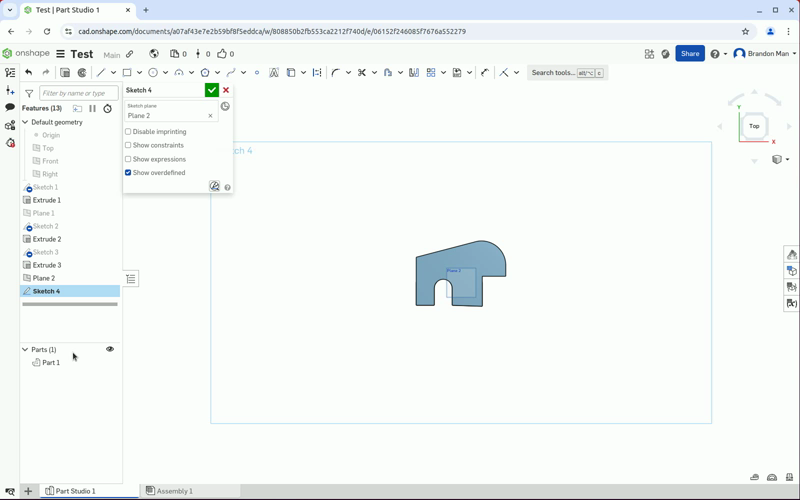
key(y)
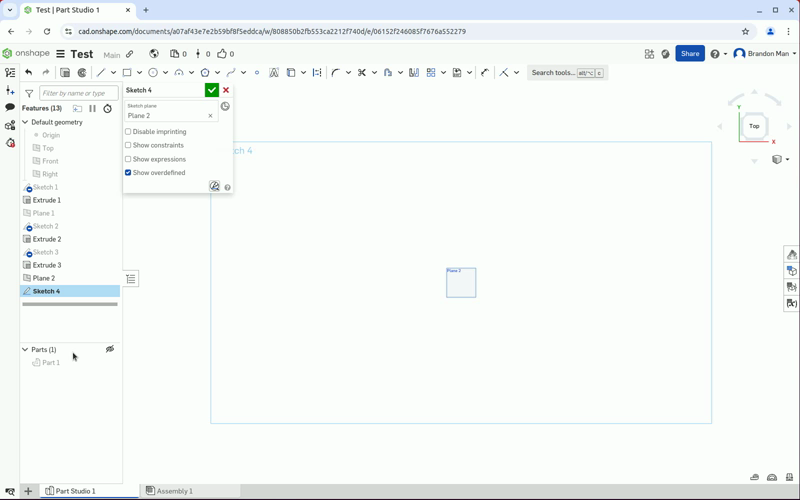
key(c)
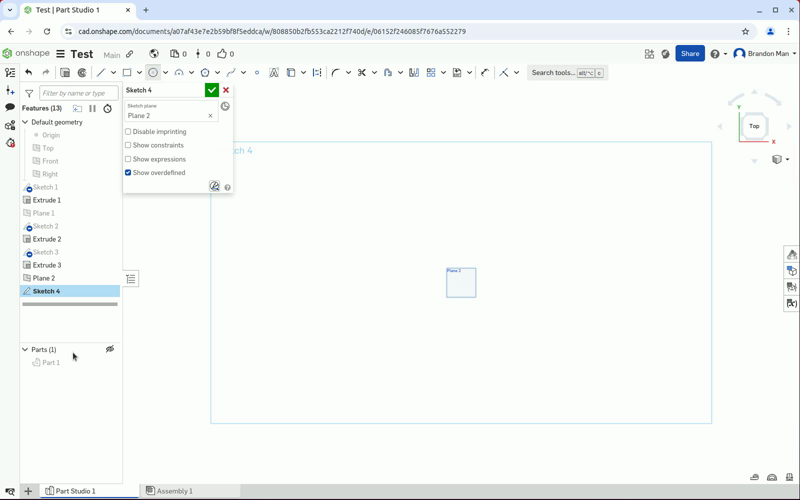
key_down(shift)
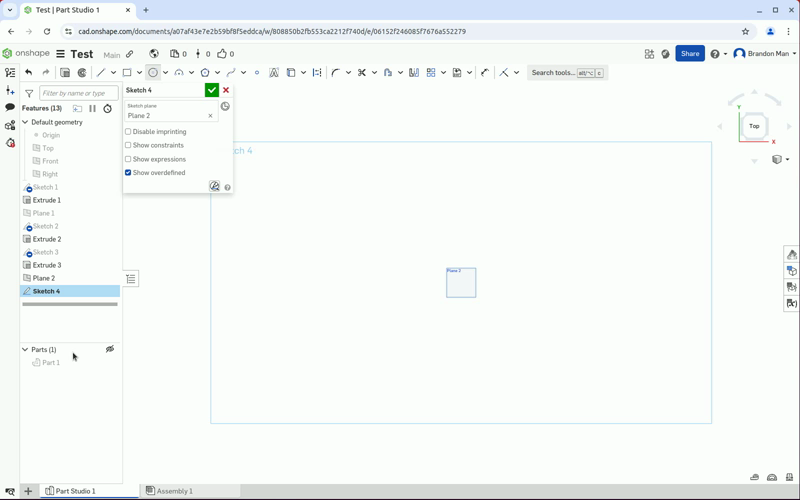
mouse_move(487, 260)
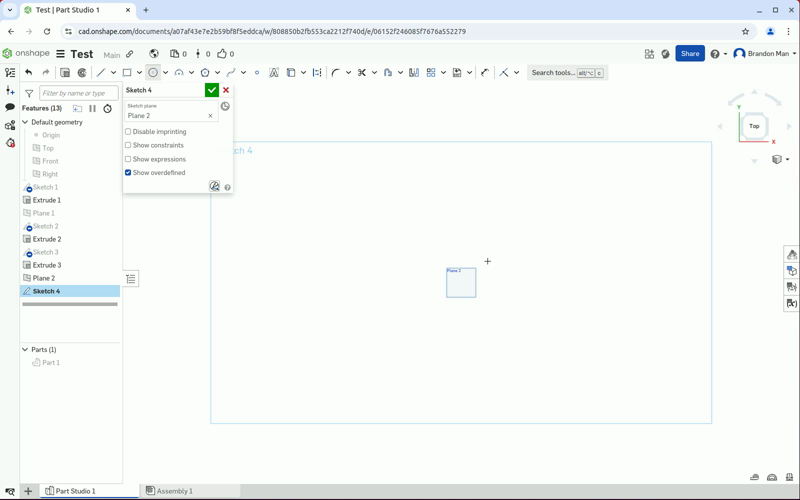
click(487, 260)
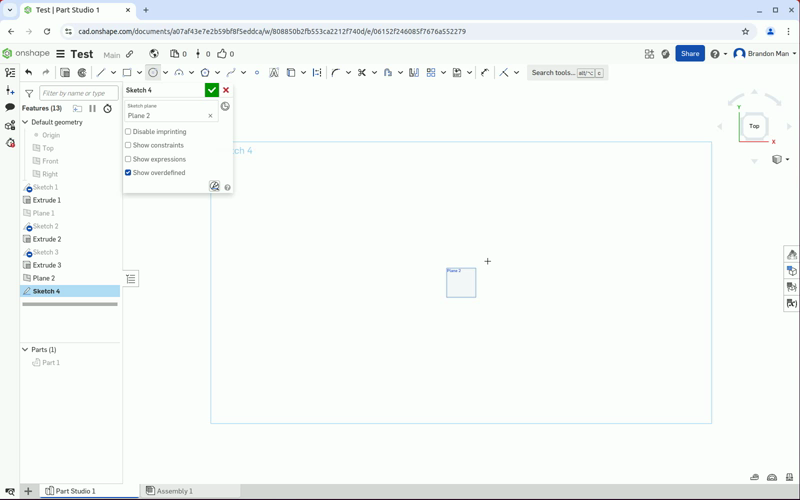
key_up(shift)
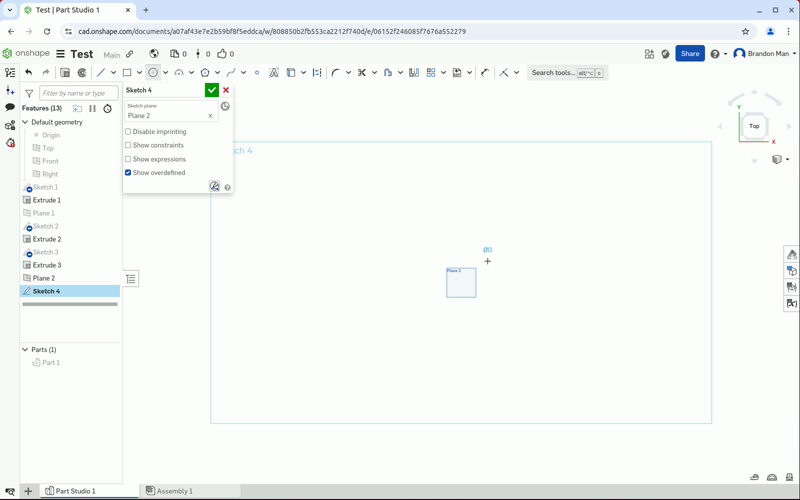
mouse_move(504, 260)
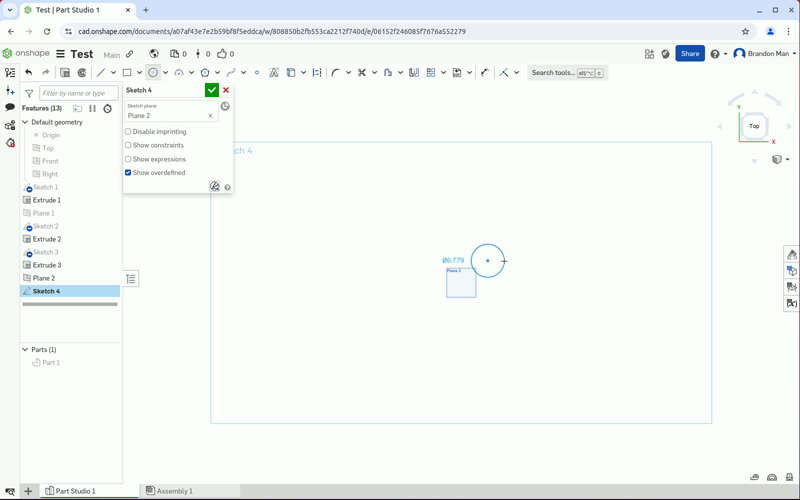
click(504, 260)
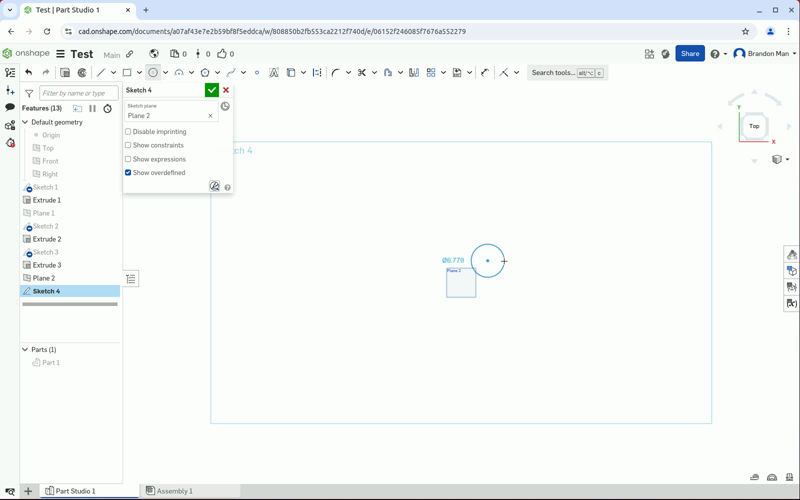
key(esc)
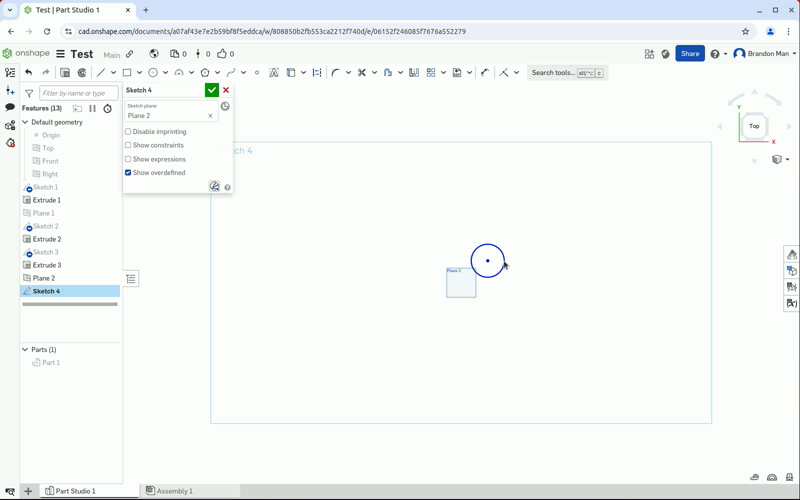
mouse_move(481, 269)
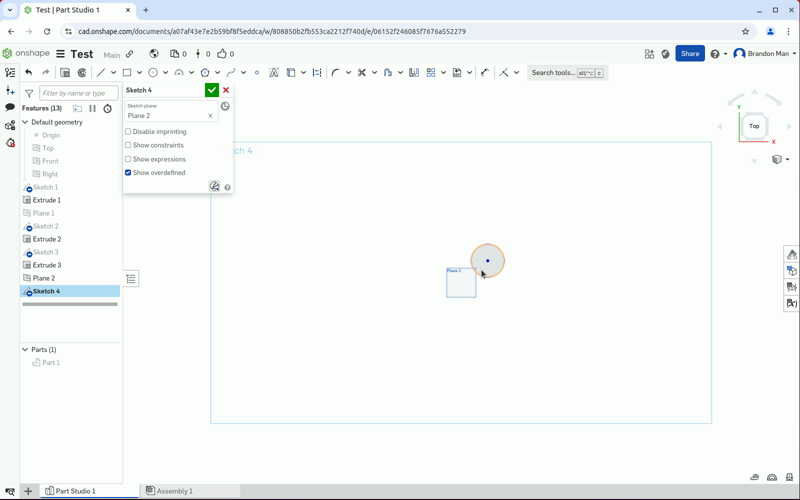
scroll(6)
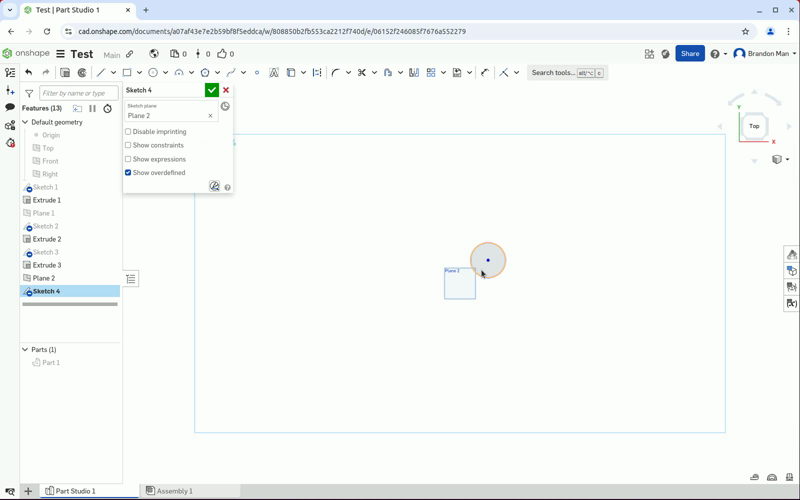
scroll(6)
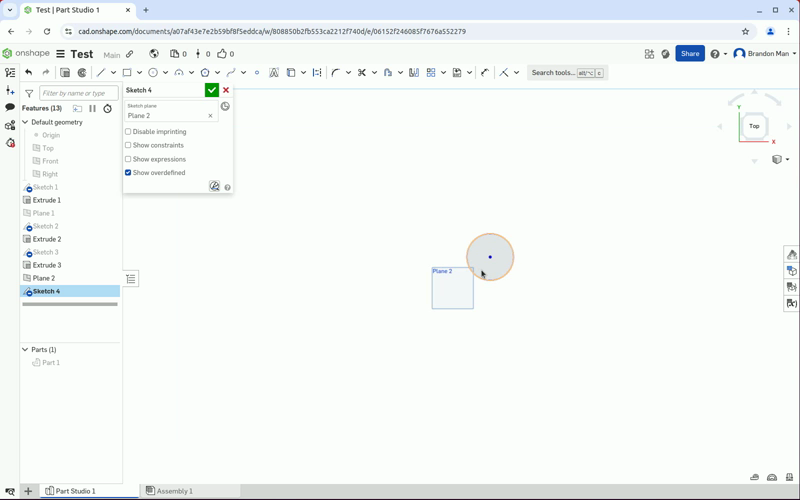
scroll(6)
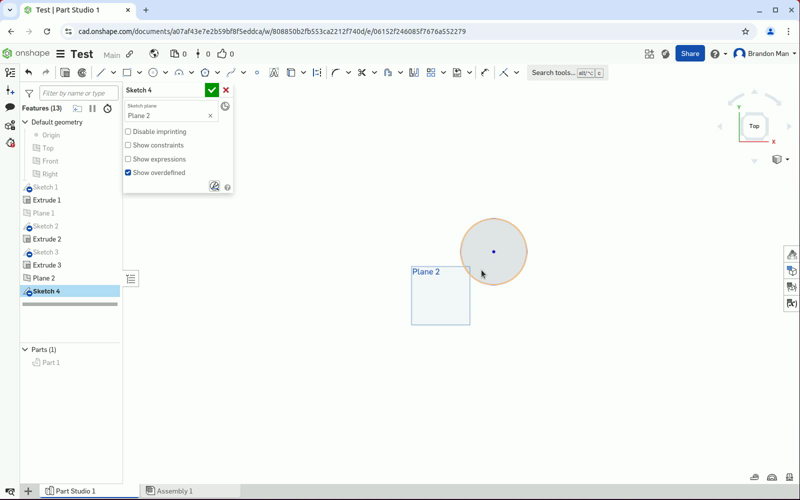
scroll(6)
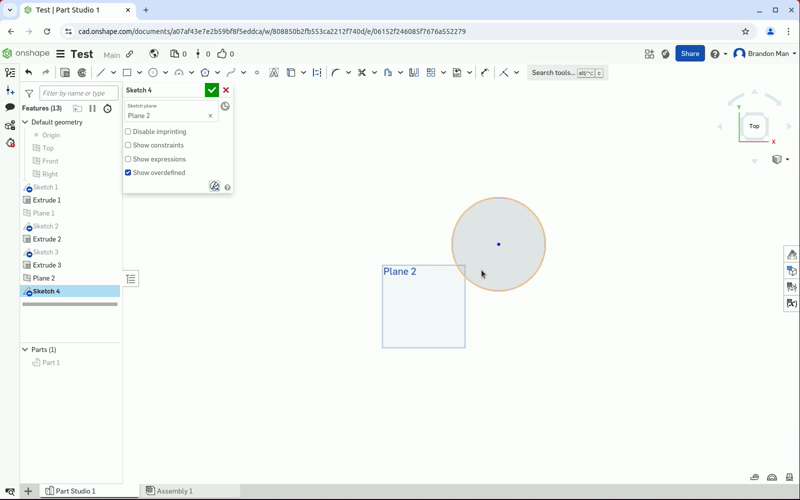
scroll(6)
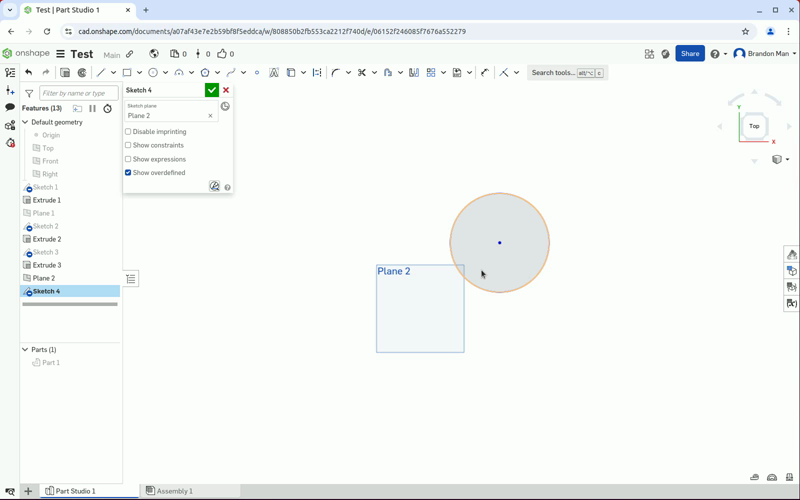
scroll(6)
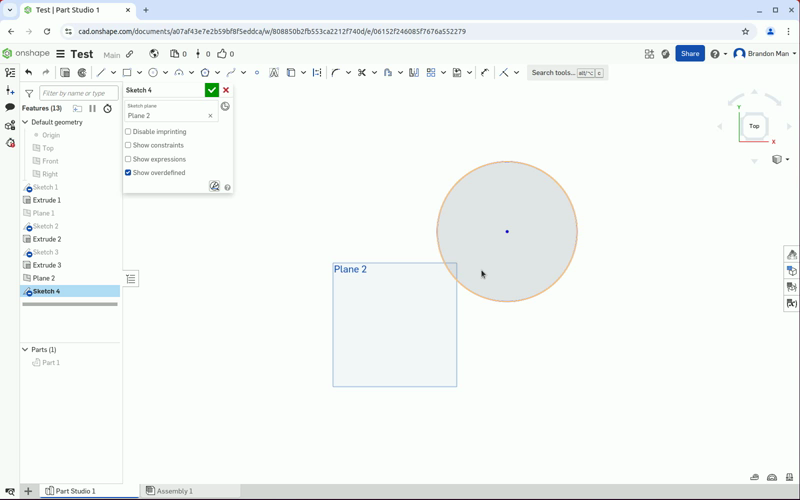
scroll(6)
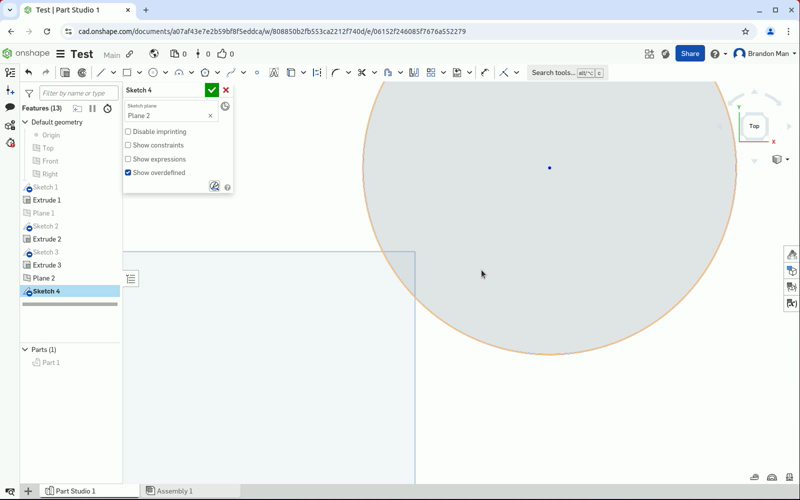
click(481, 269)
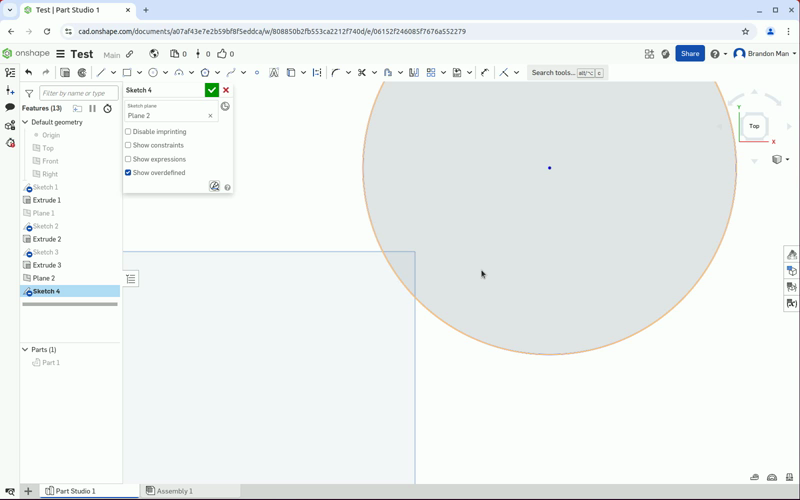
scroll(-6)
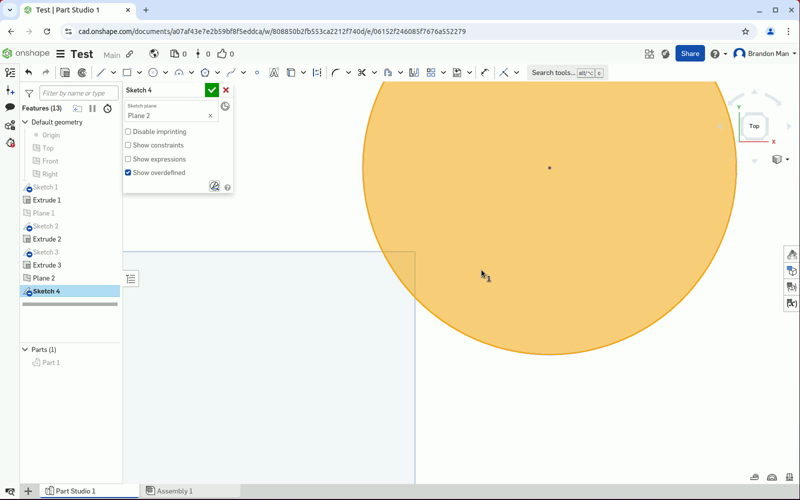
scroll(-6)
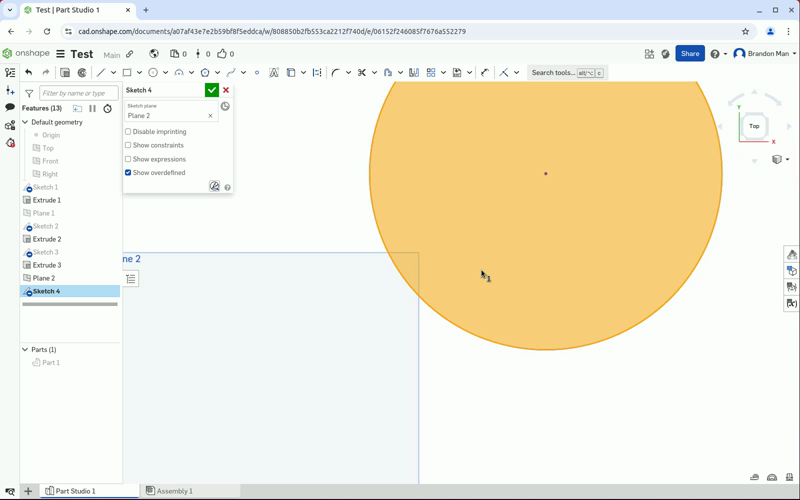
scroll(-6)
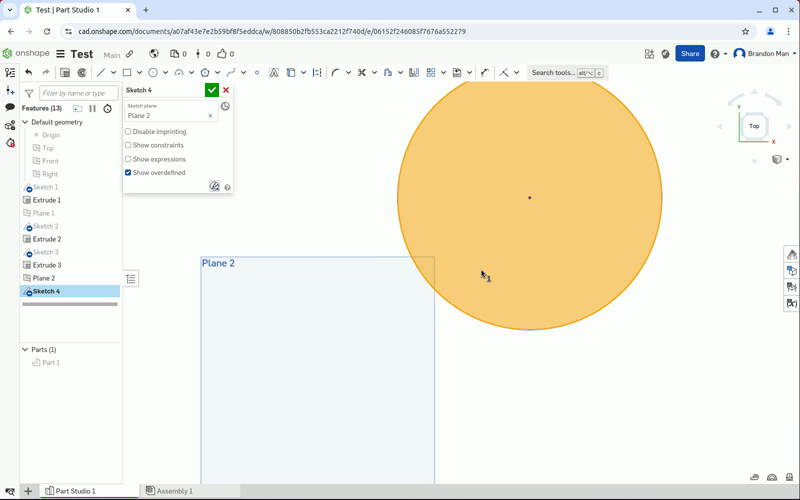
scroll(-6)
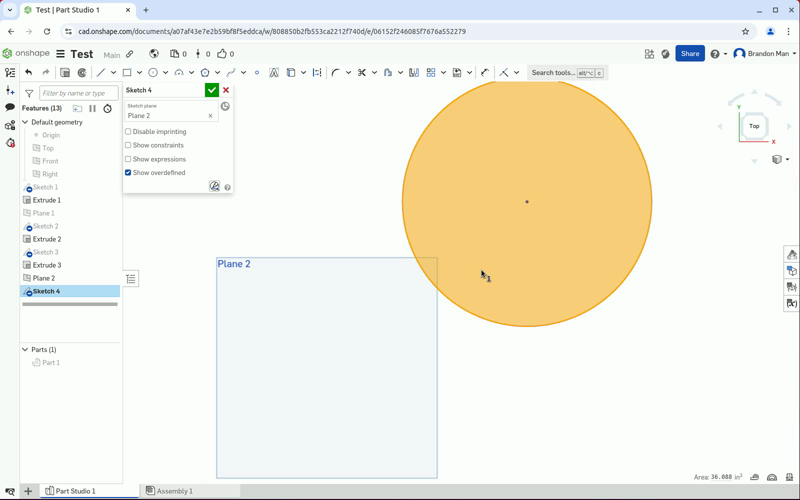
scroll(-6)
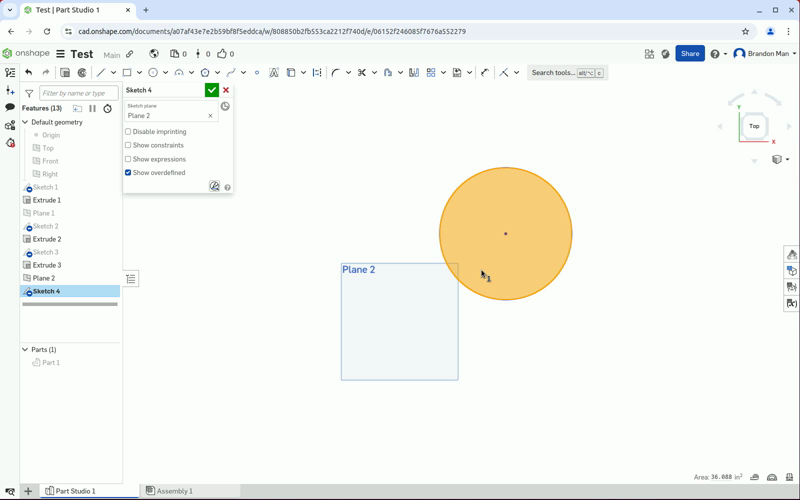
scroll(-6)
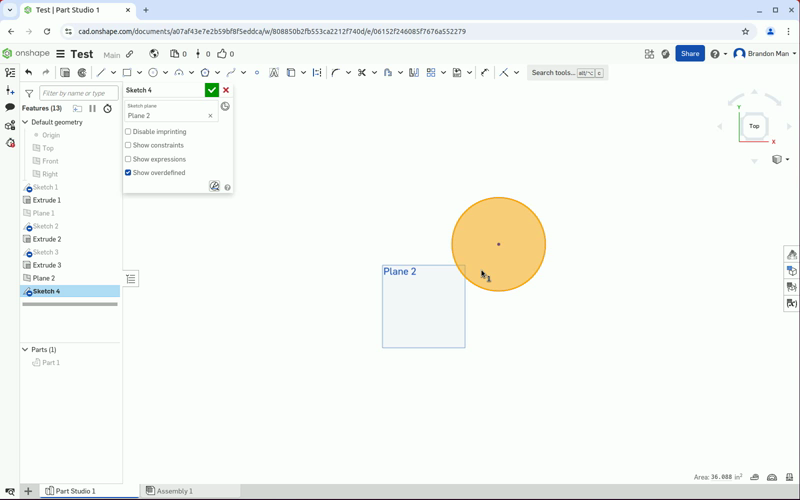
scroll(-6)
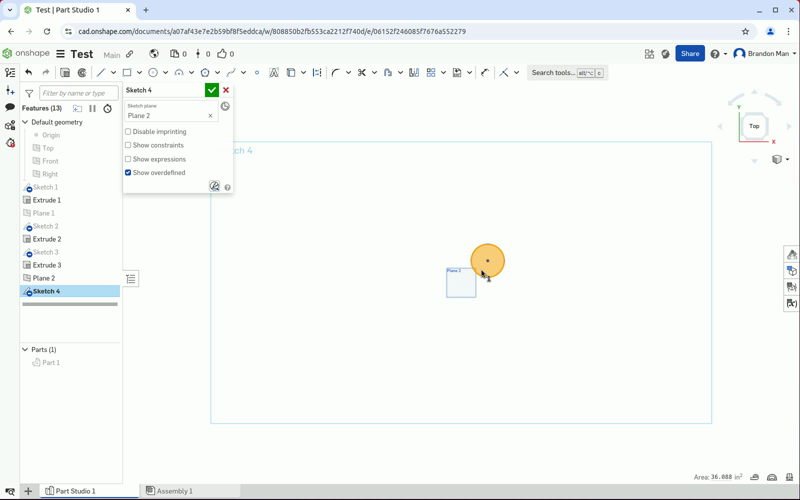
mouse_move(73, 352)
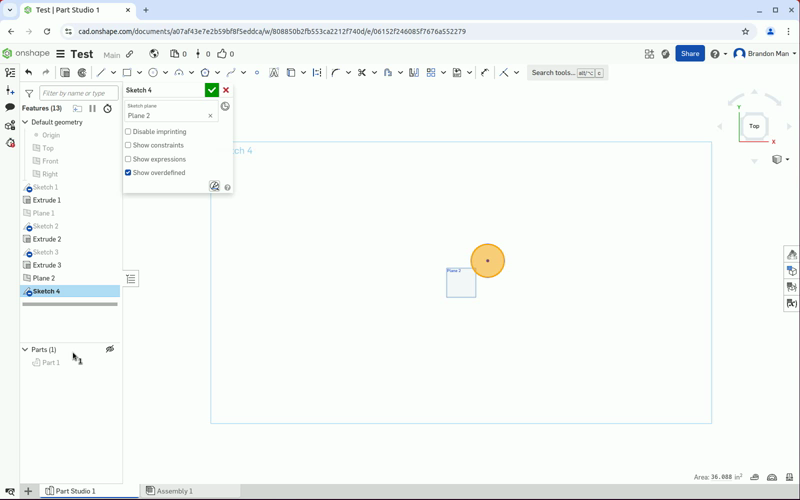
key(shift+y)
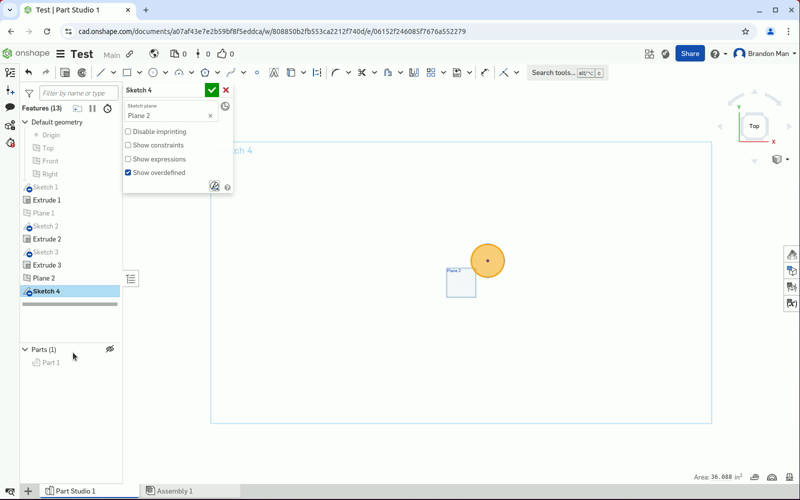
key(shift+e)
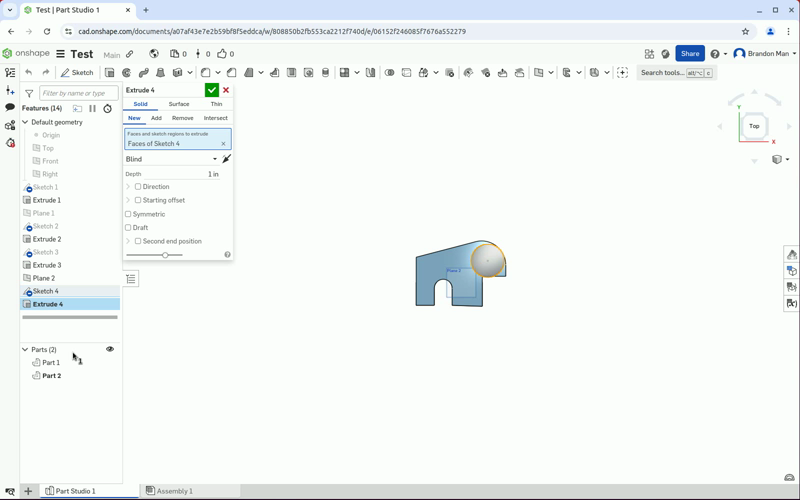
mouse_move(143, 106)
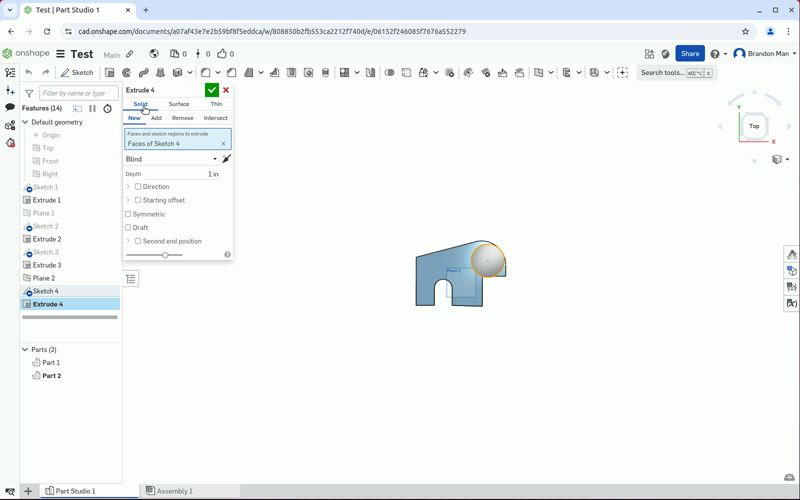
click(143, 106)
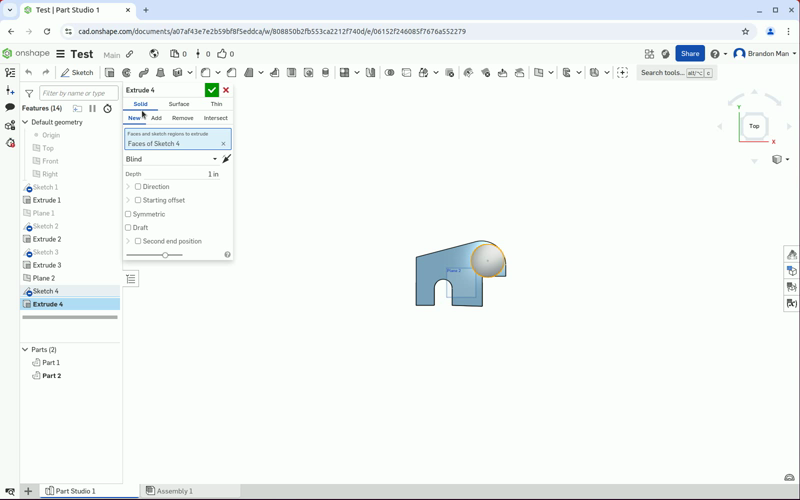
mouse_move(137, 120)
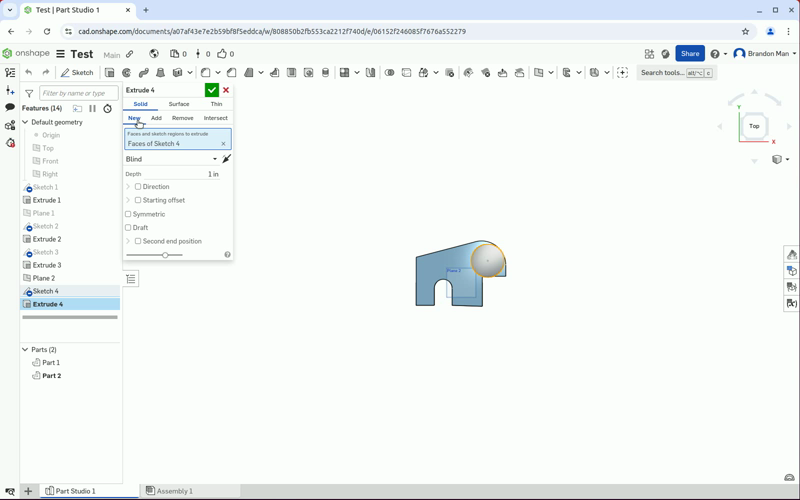
click(137, 120)
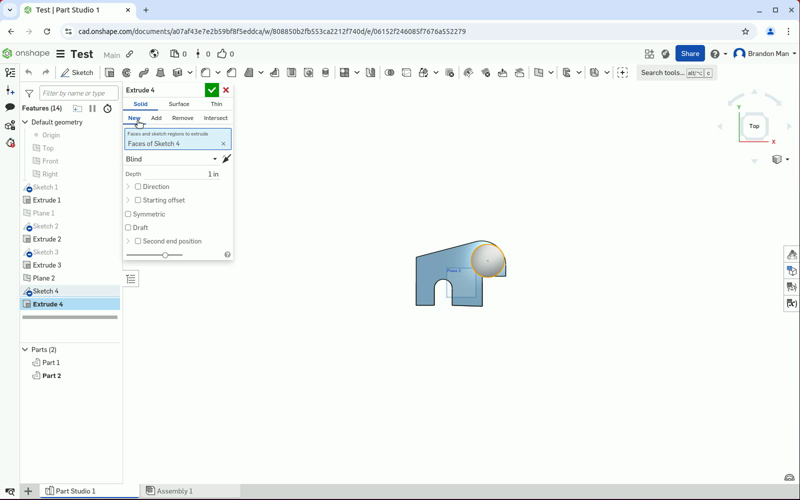
key(tab, 4)
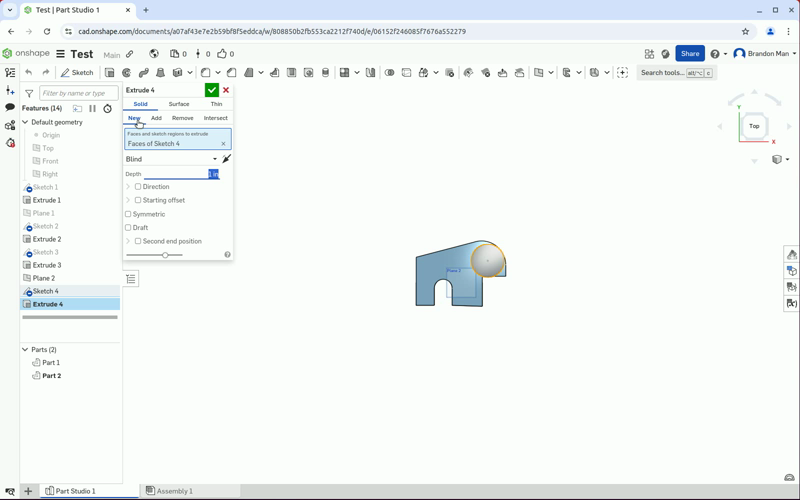
text(4.814)
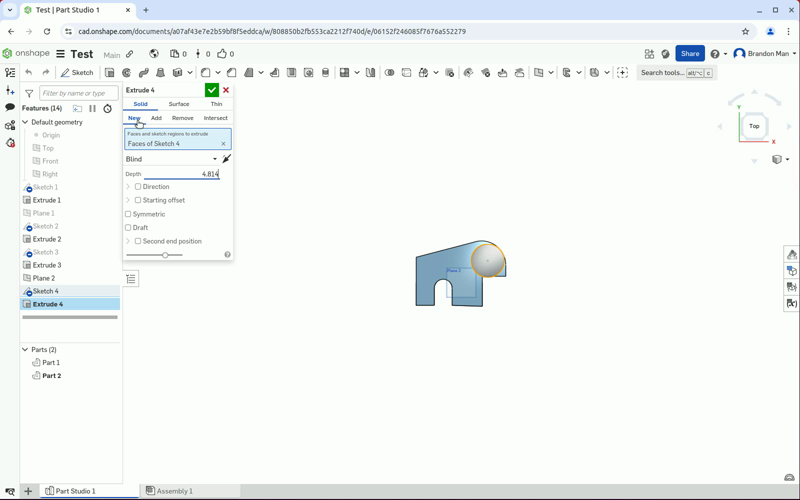
key(enter)
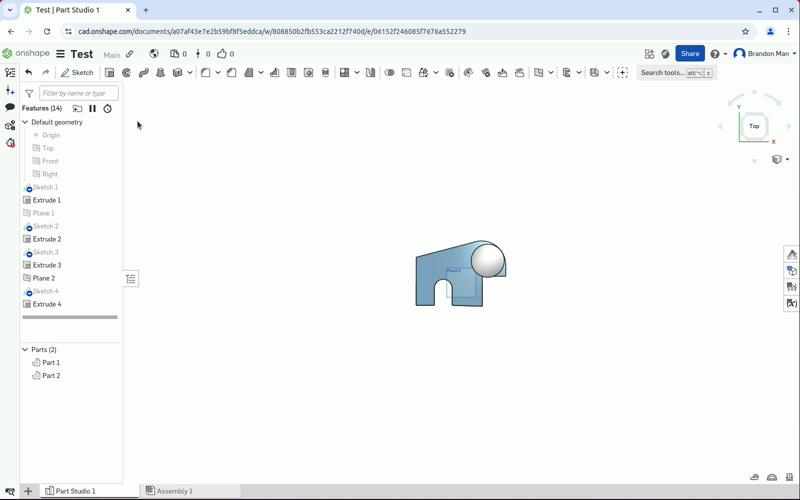
key(shift+h)
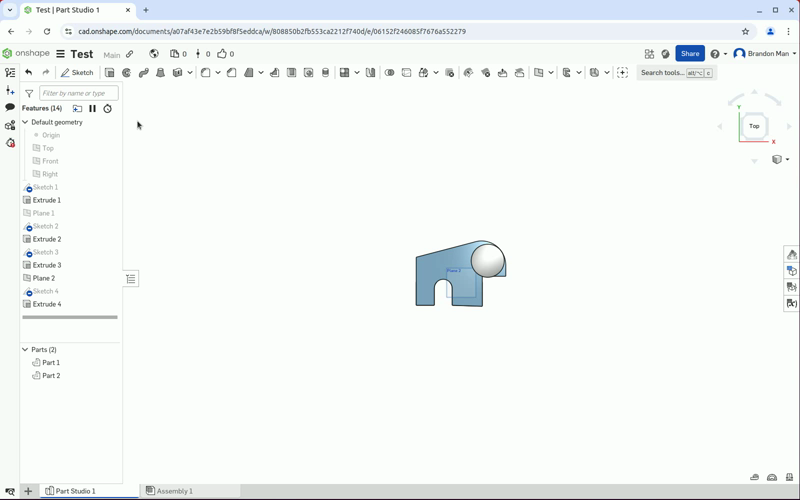
key(shift+h)
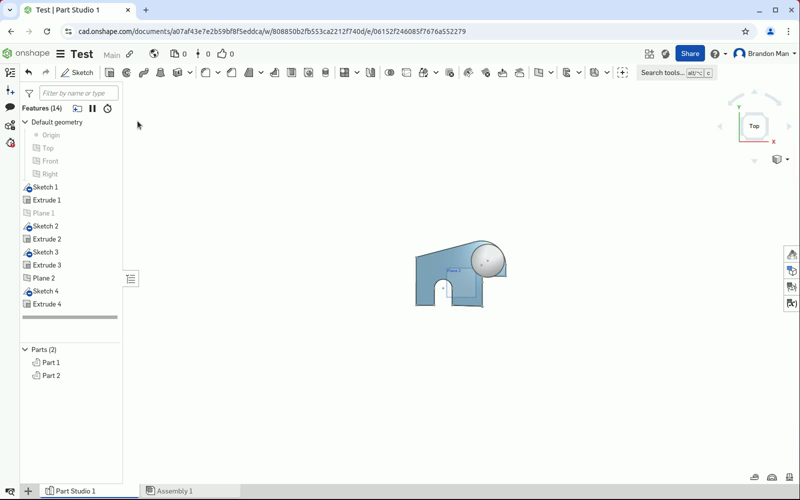
key(shift+7)
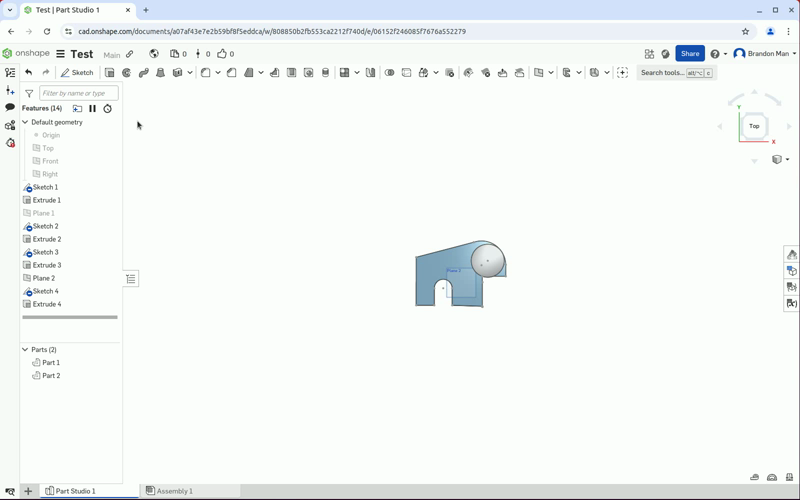
key(up, 3)
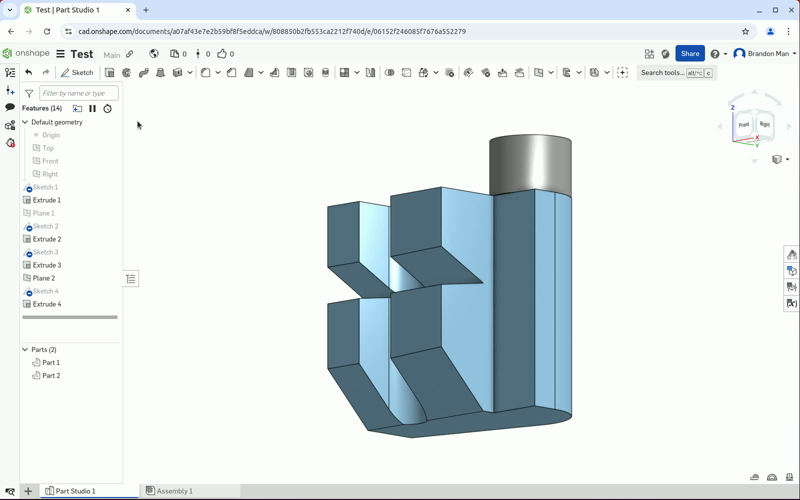
key(left, 3)
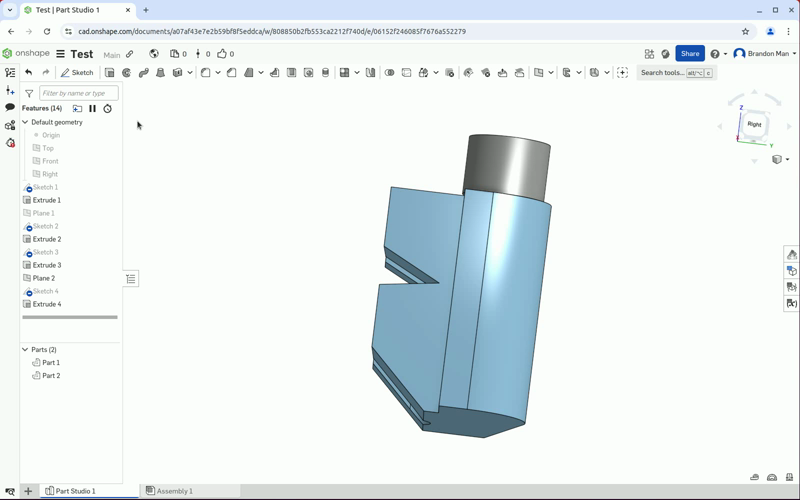
key(right, 3)
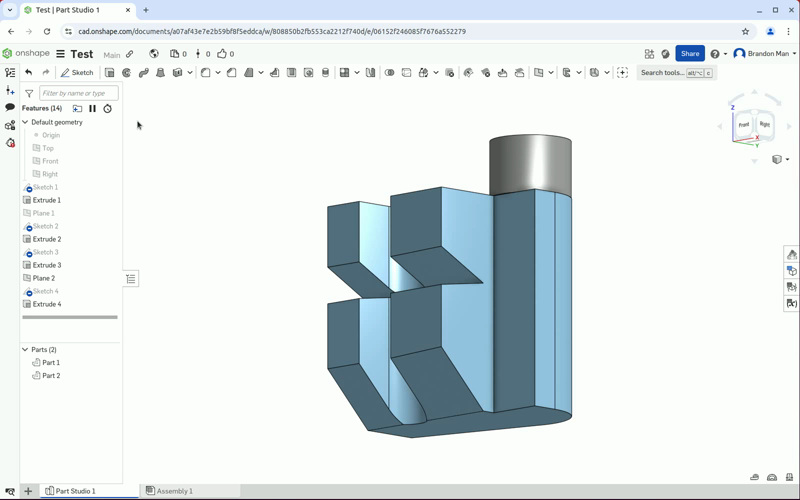
key(down, 3)
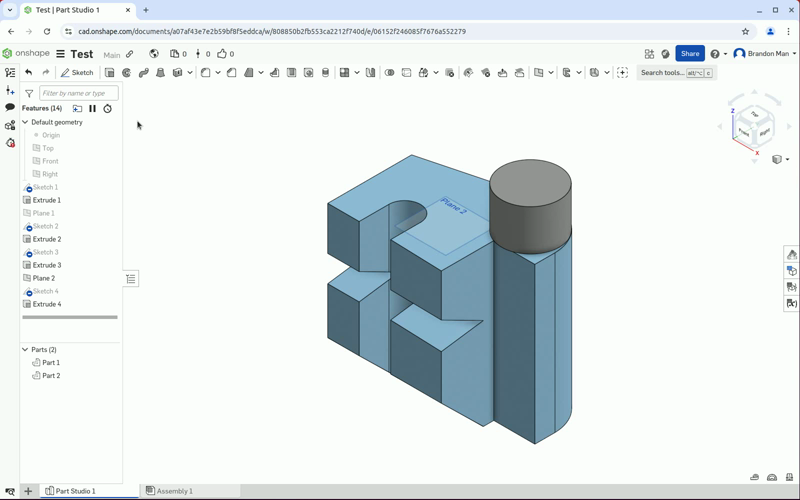
mouse_move(73, 189)
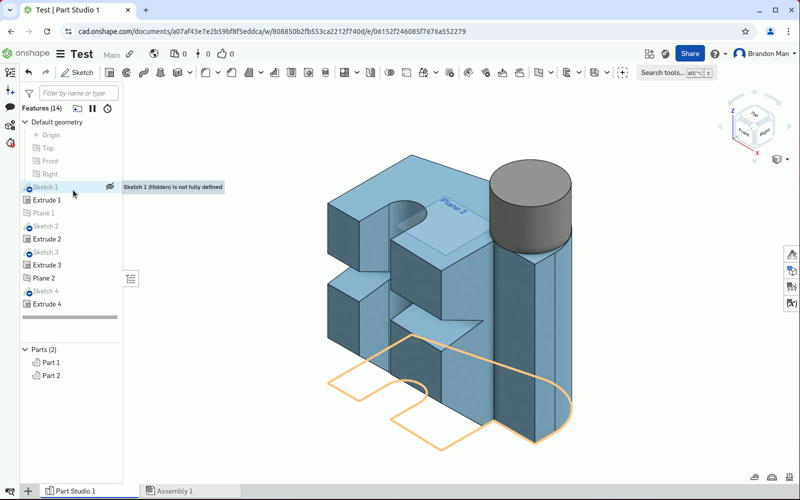
click(73, 189)